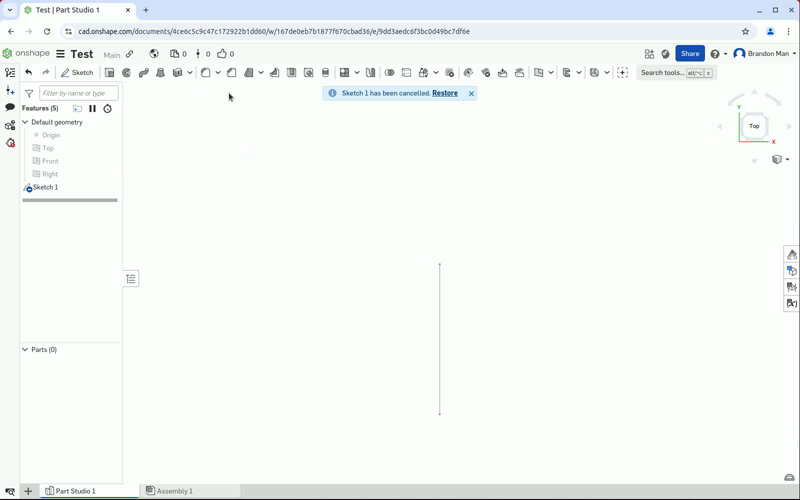
key(shift+h)
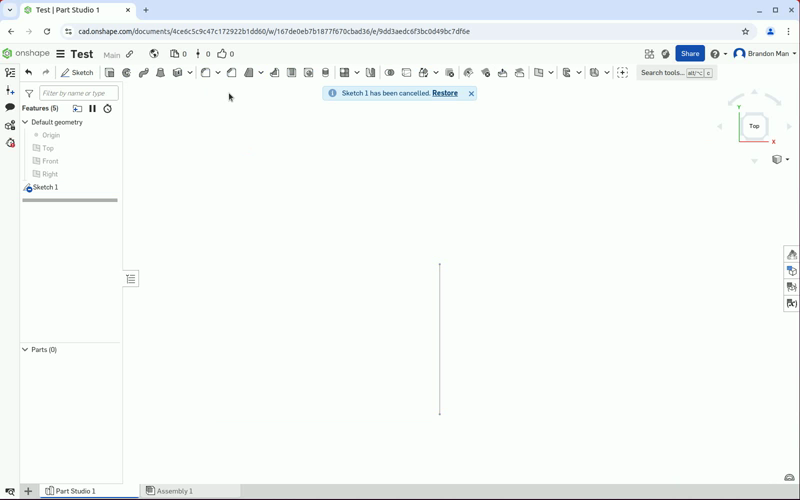
key(shift+s)
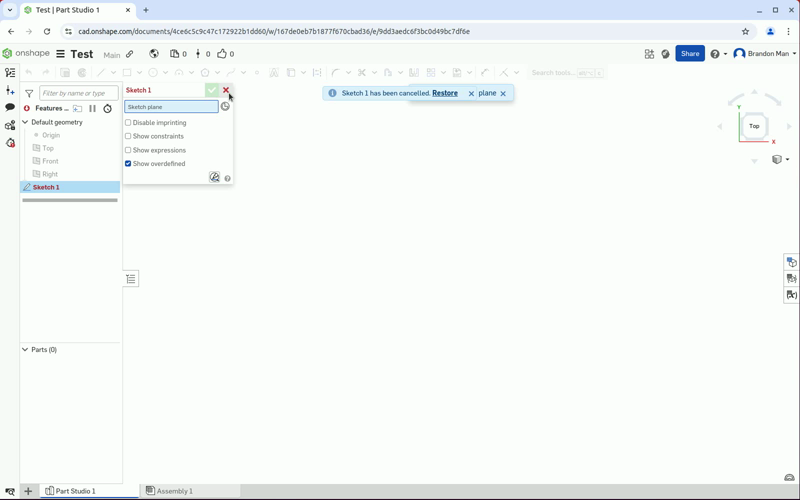
mouse_move(73, 150)
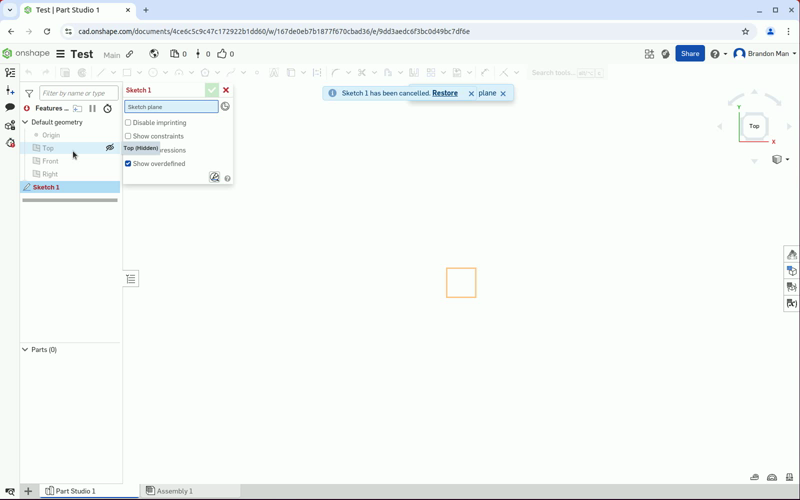
click(73, 150)
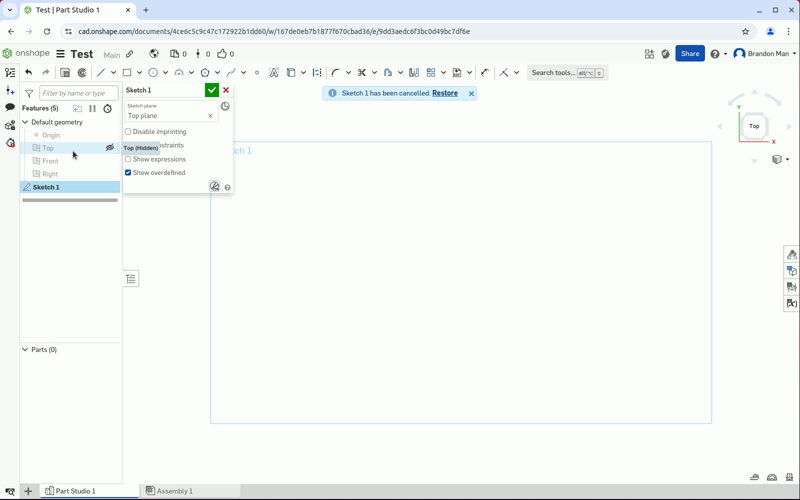
mouse_move(73, 352)
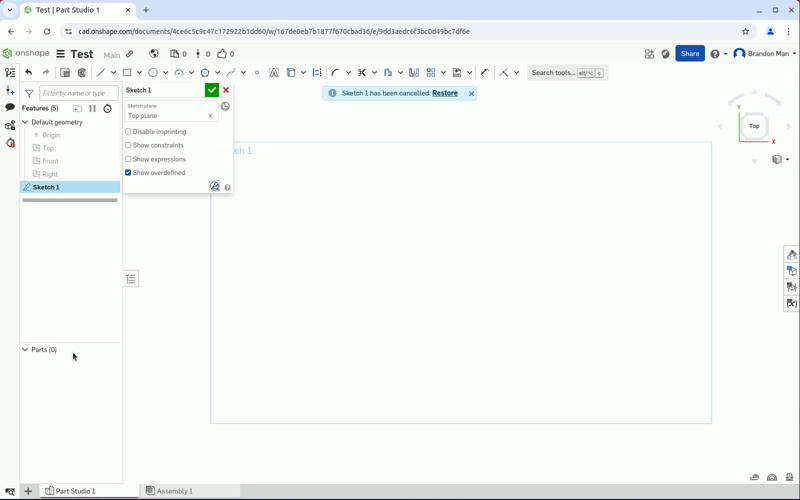
key(y)
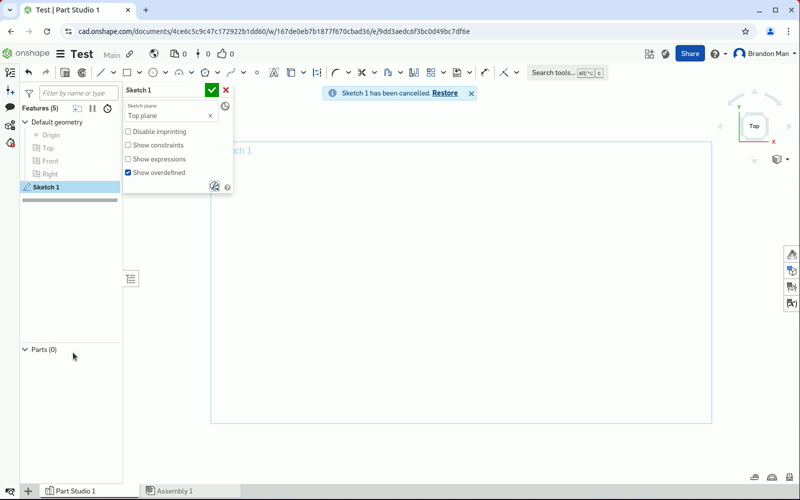
key(c)
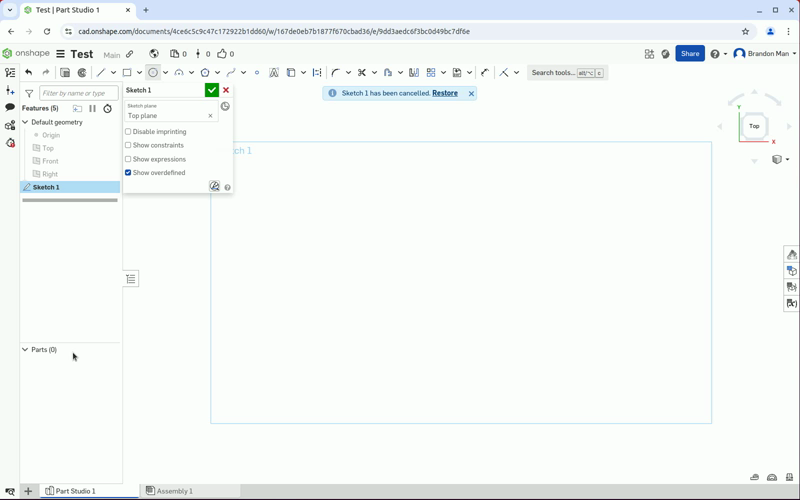
key_down(shift)
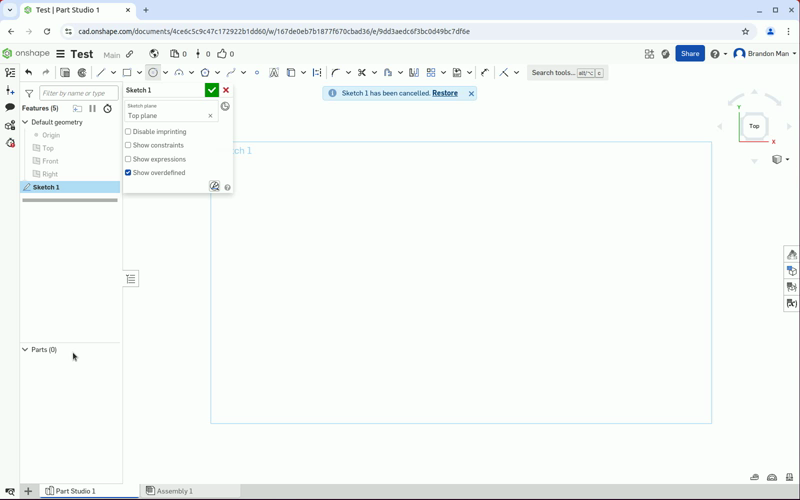
mouse_move(461, 282)
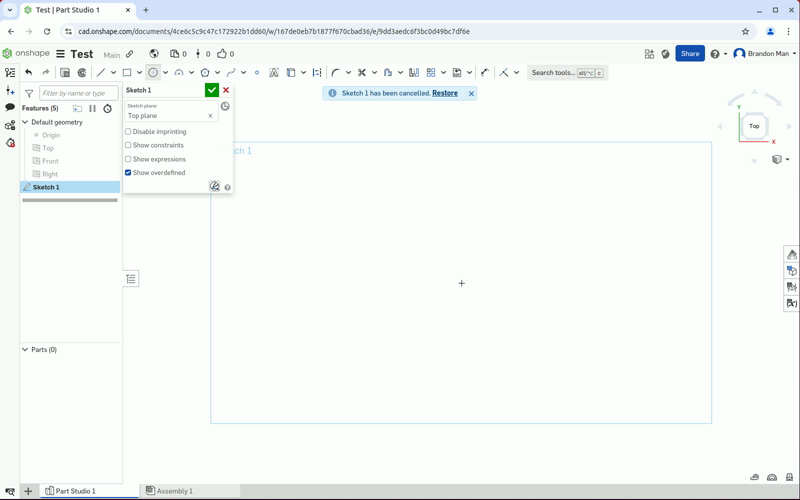
click(461, 282)
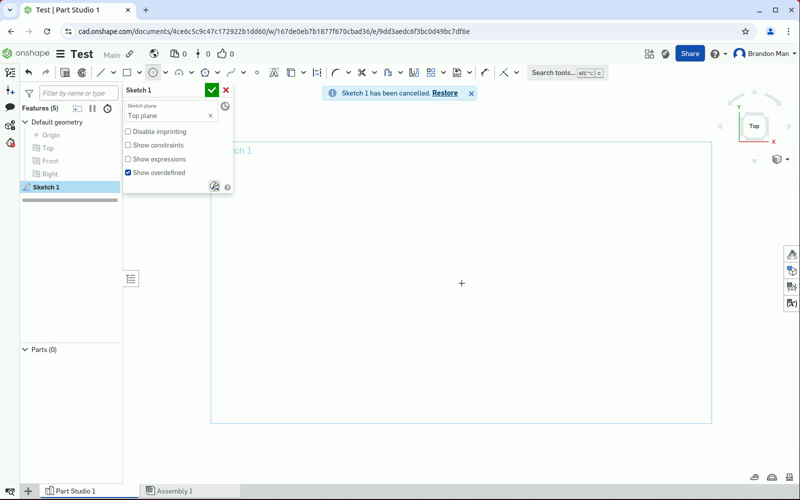
key_up(shift)
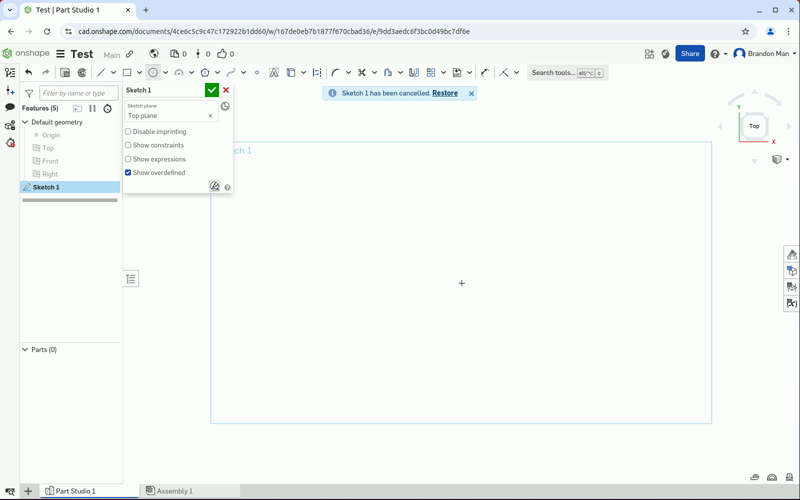
mouse_move(464, 282)
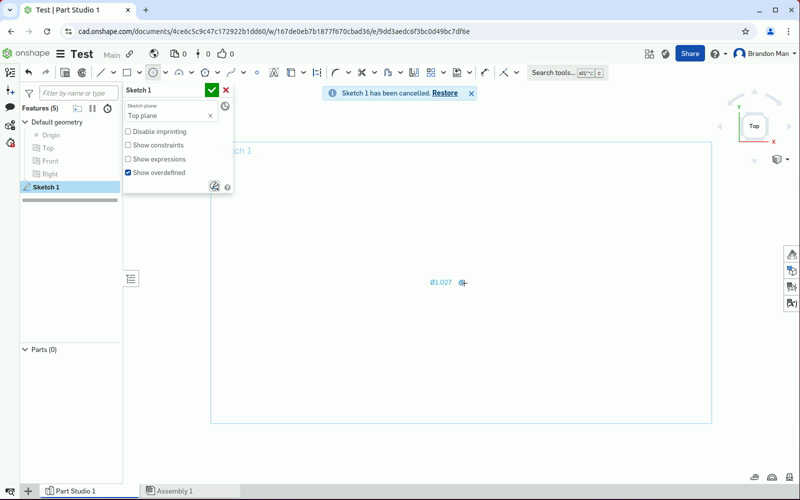
scroll(6)
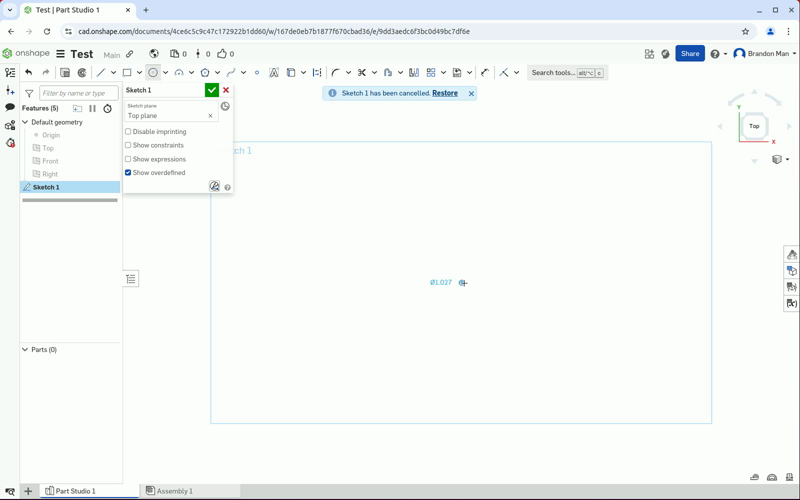
scroll(6)
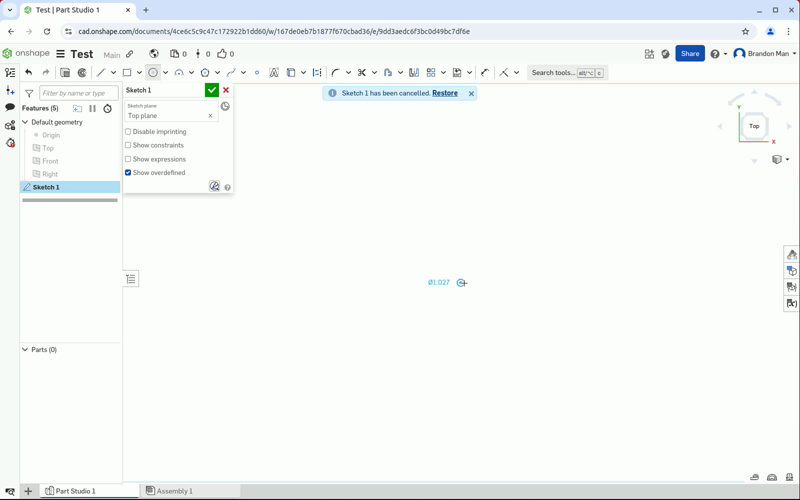
scroll(6)
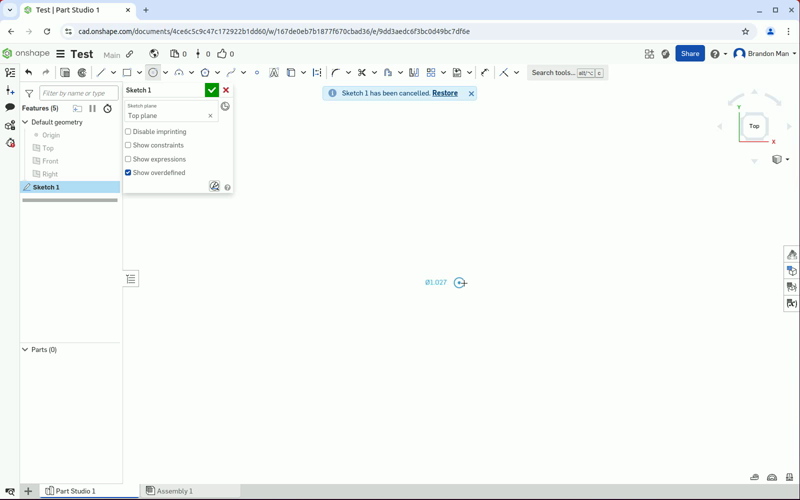
scroll(6)
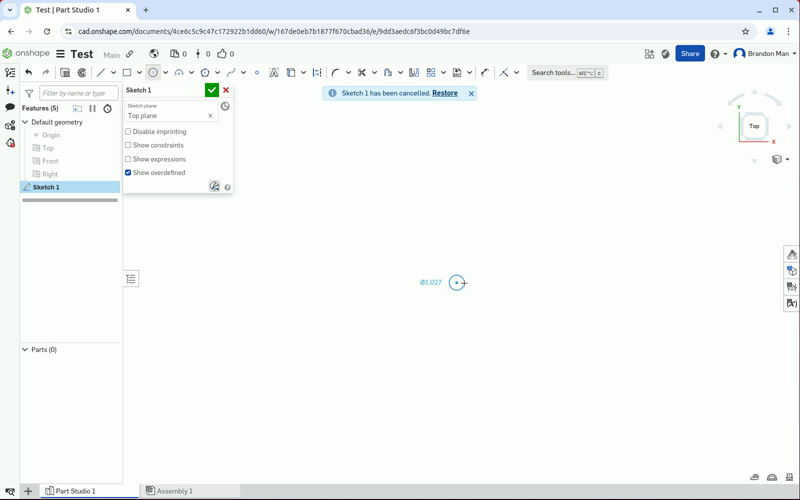
scroll(6)
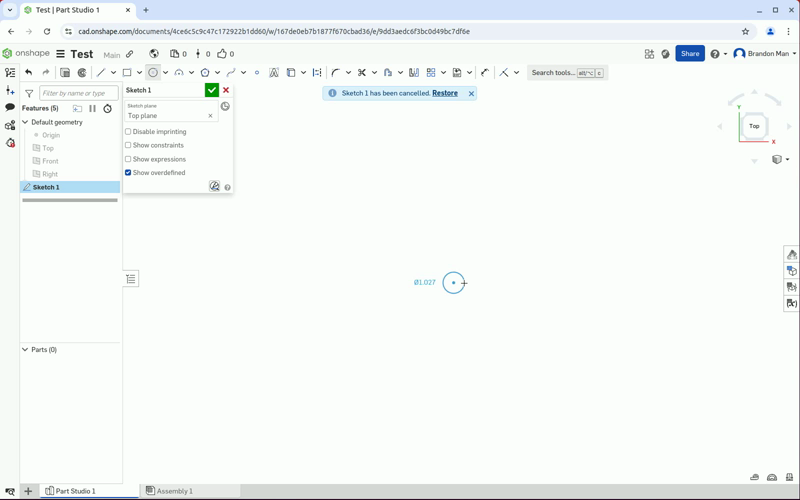
scroll(6)
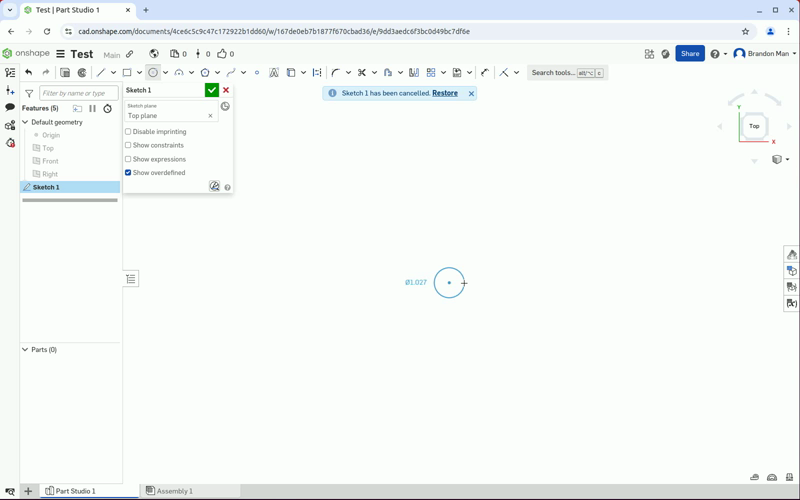
scroll(6)
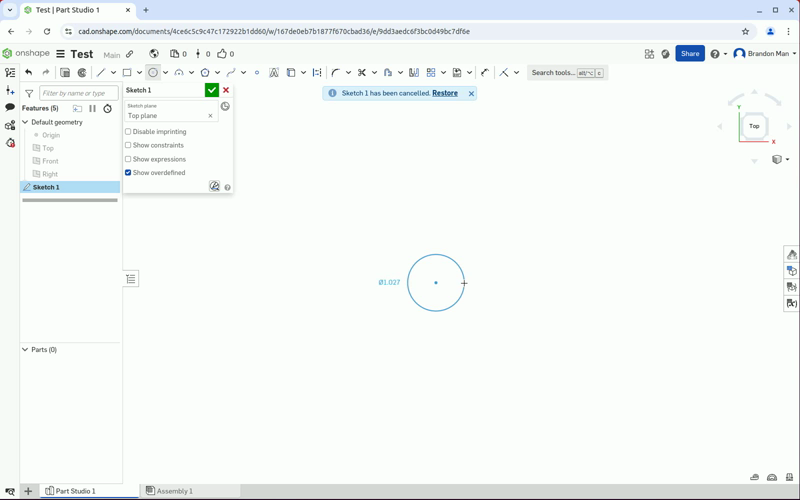
click(464, 282)
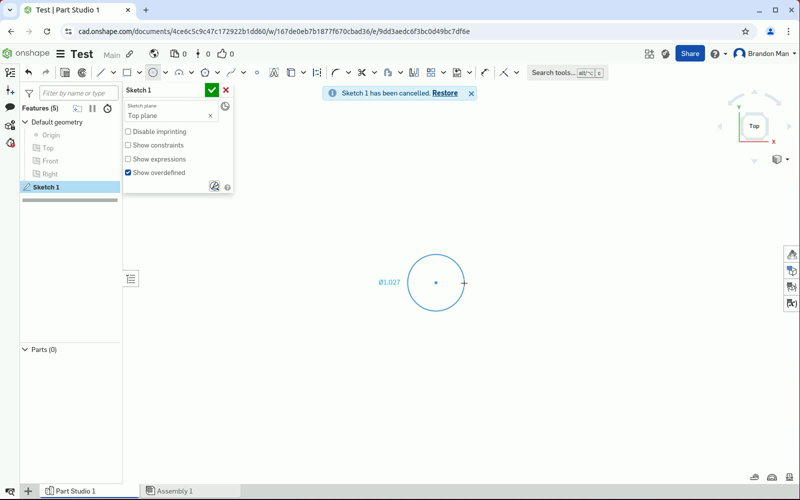
scroll(-6)
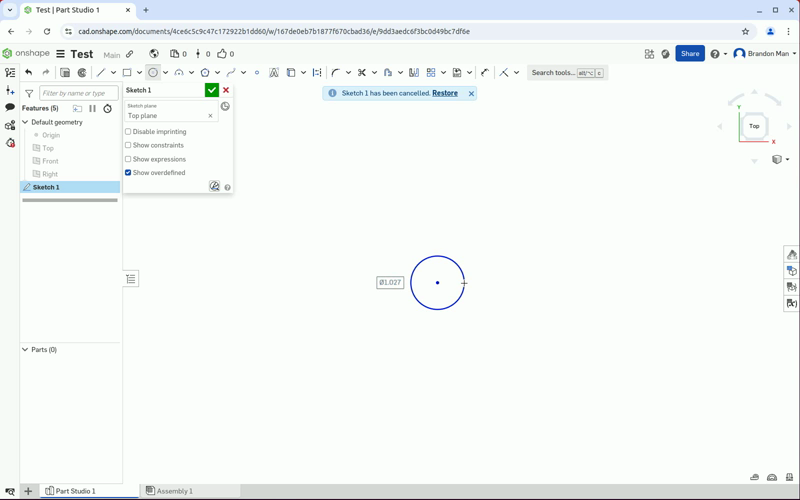
scroll(-6)
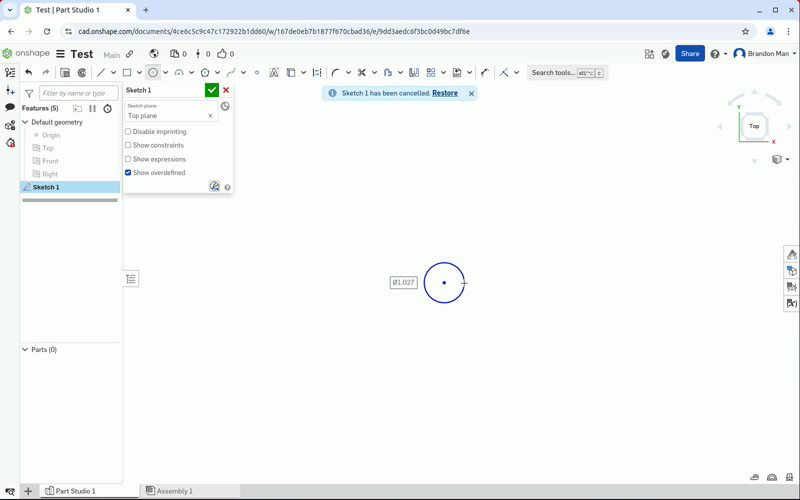
scroll(-6)
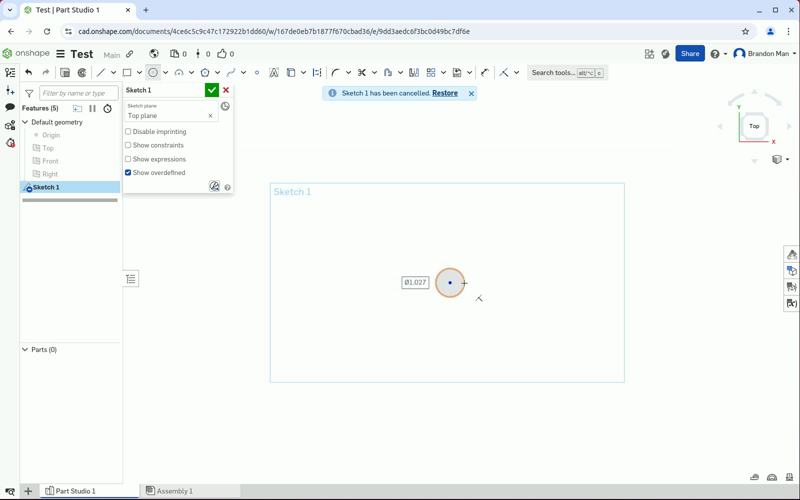
scroll(-6)
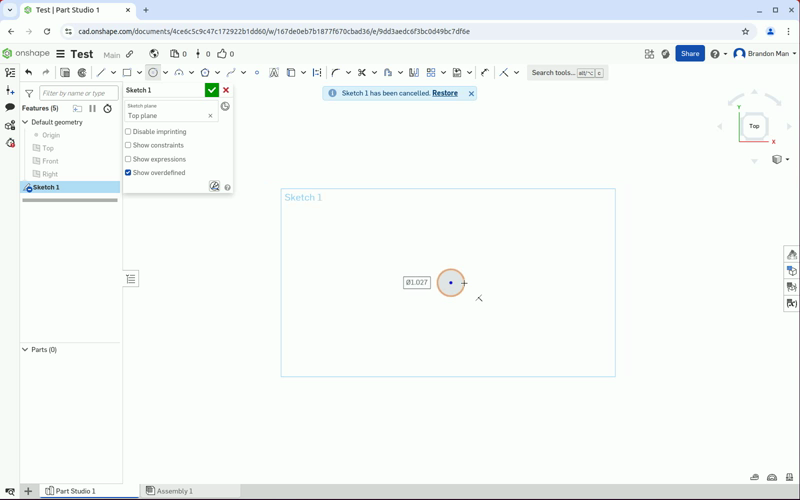
scroll(-6)
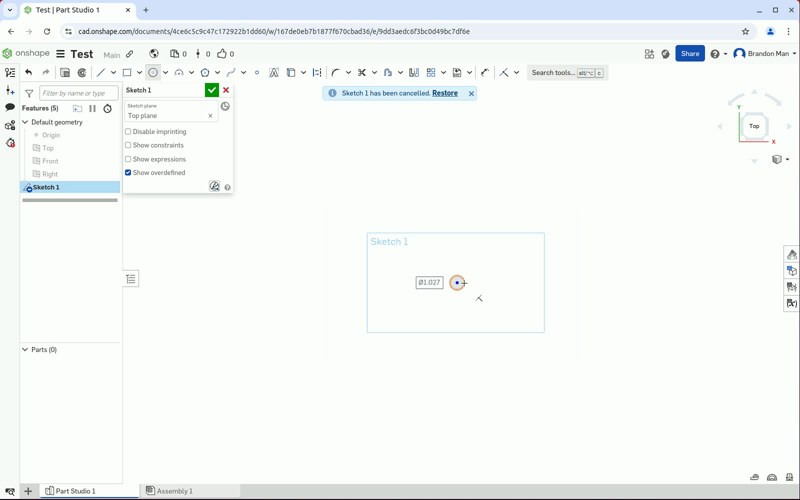
scroll(-6)
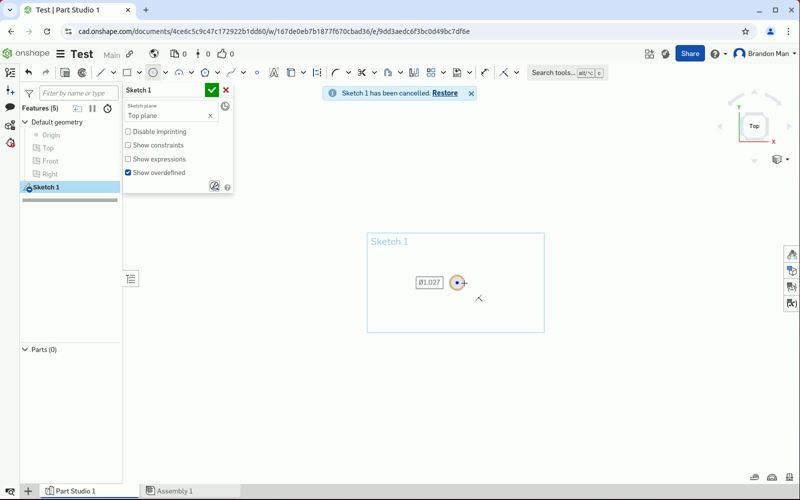
scroll(-6)
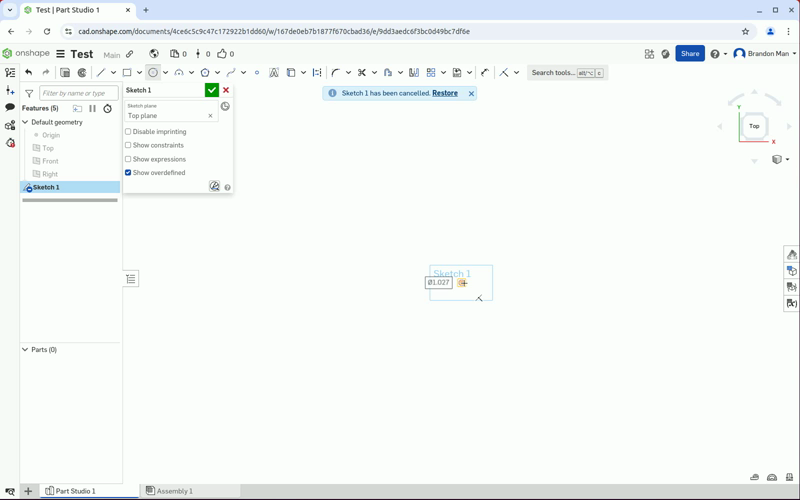
key(esc)
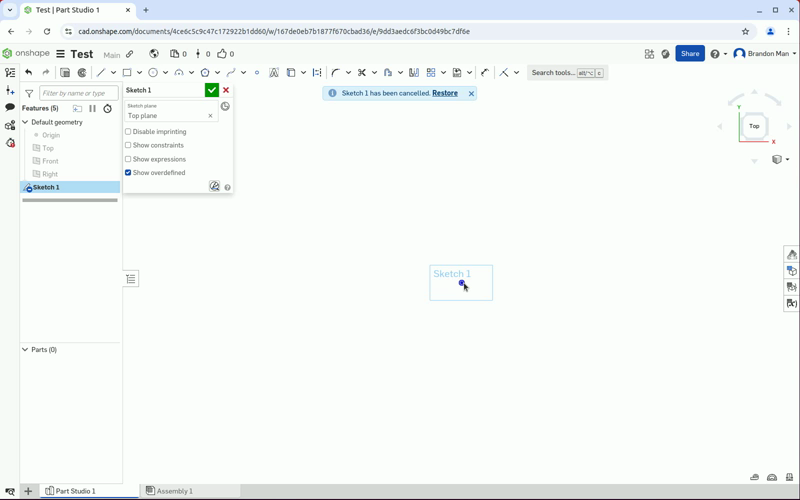
mouse_move(461, 282)
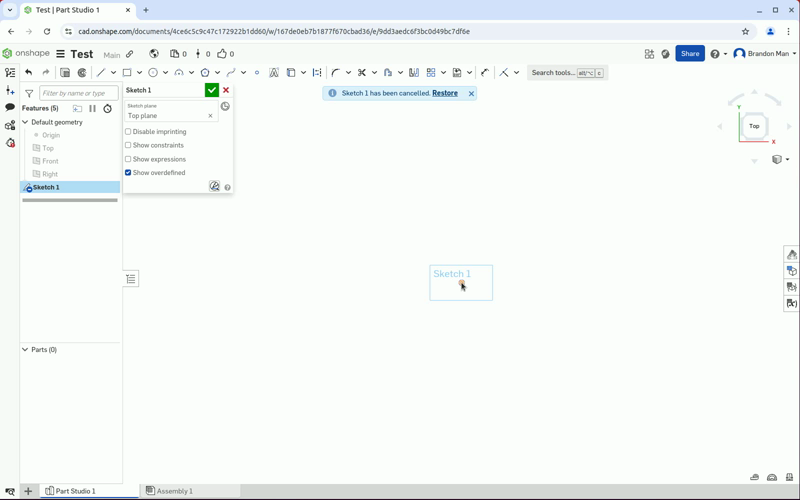
scroll(6)
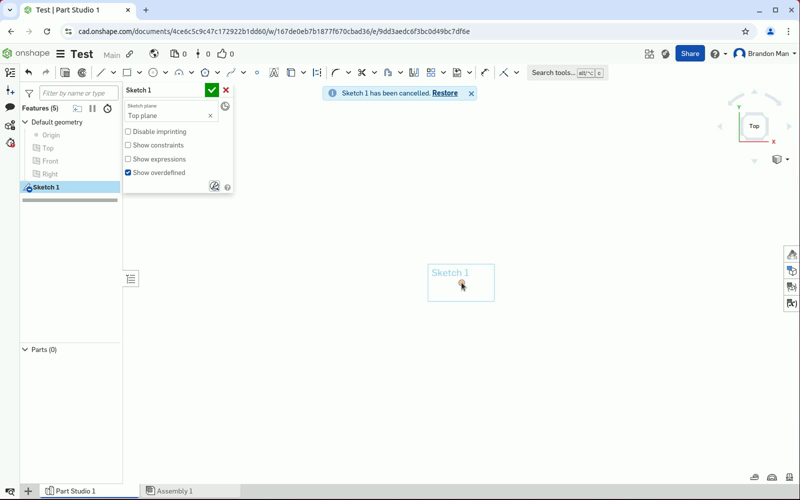
scroll(6)
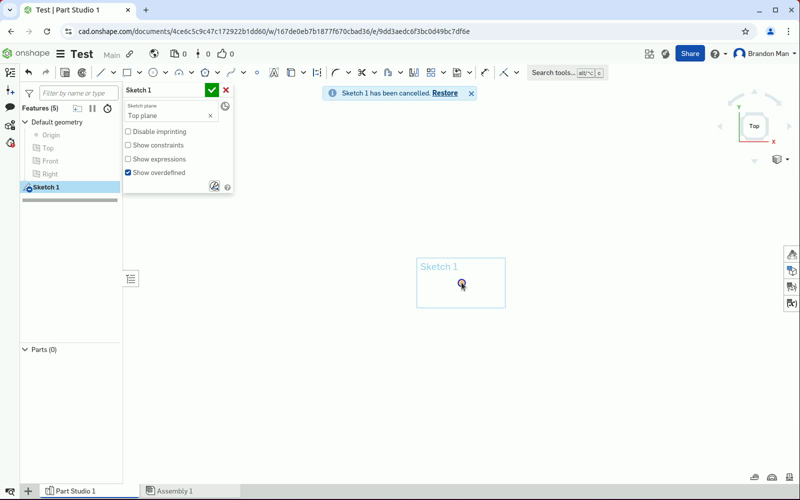
scroll(6)
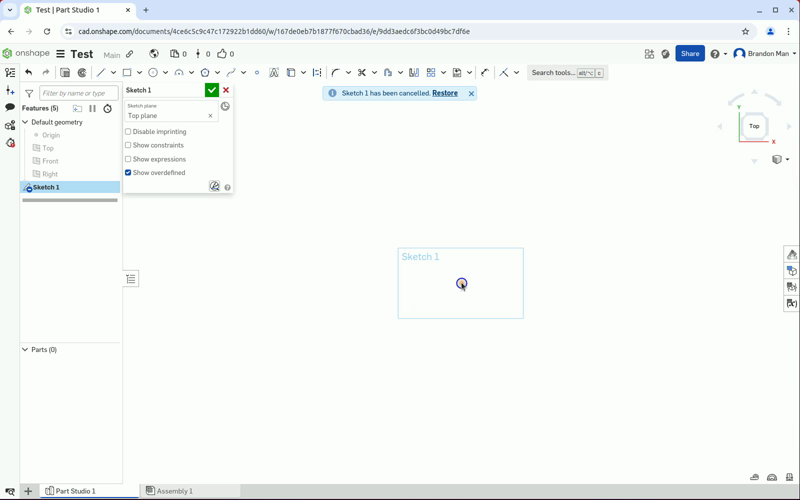
scroll(6)
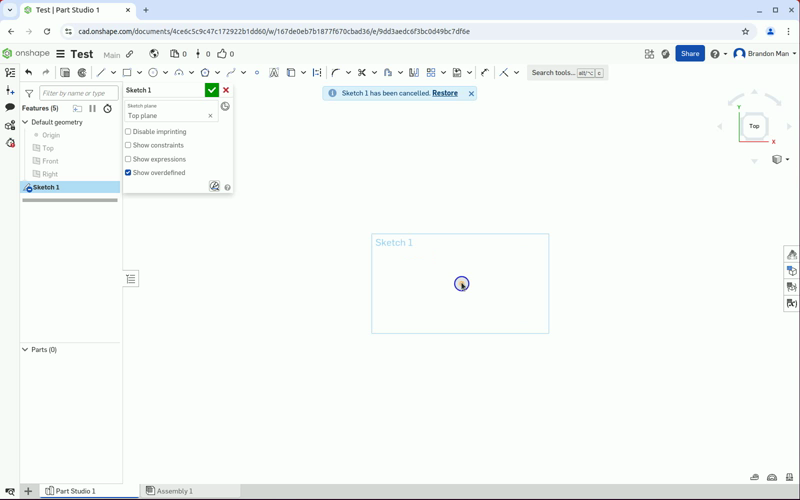
scroll(6)
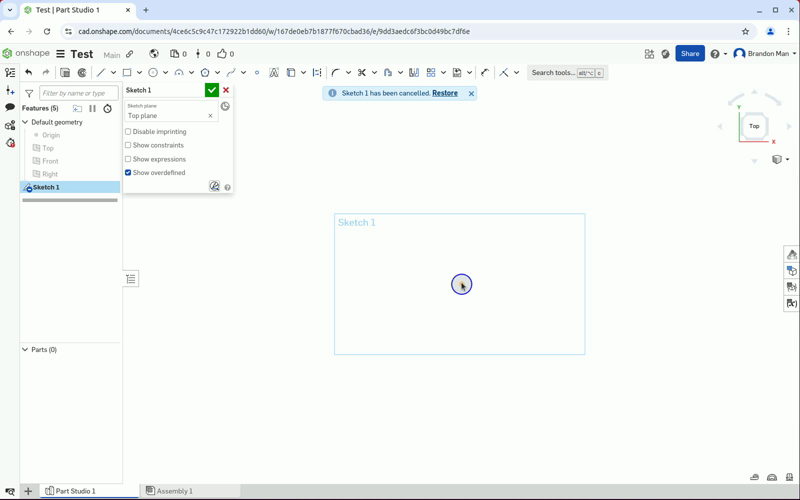
scroll(6)
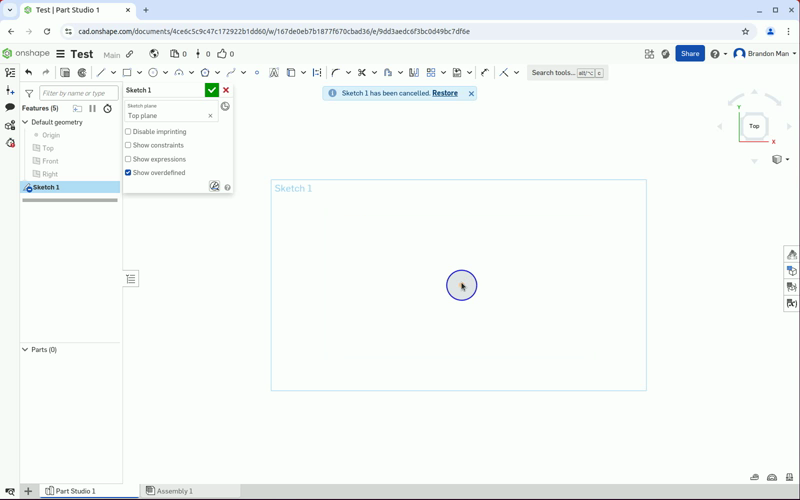
scroll(6)
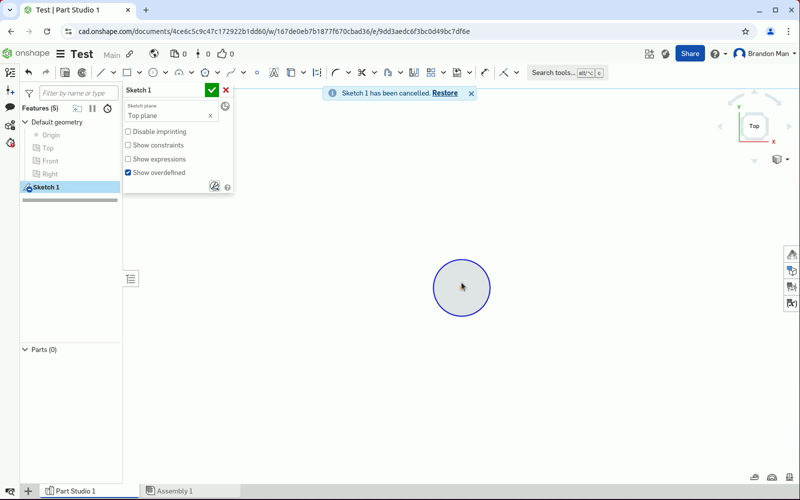
click(461, 282)
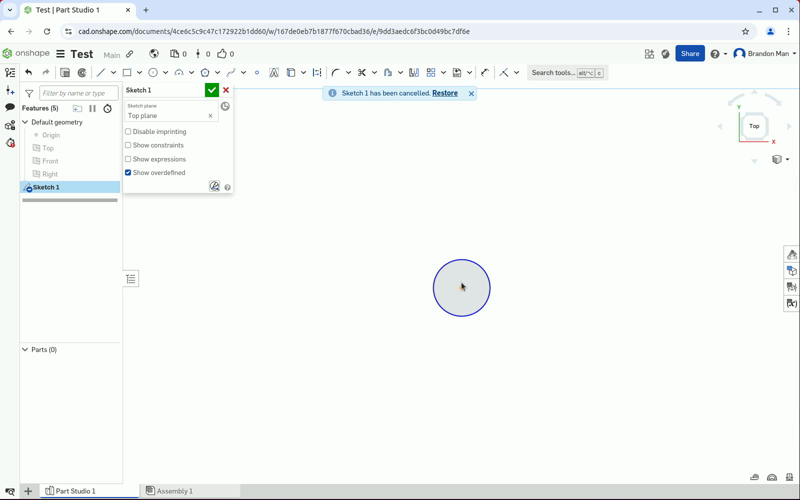
scroll(-6)
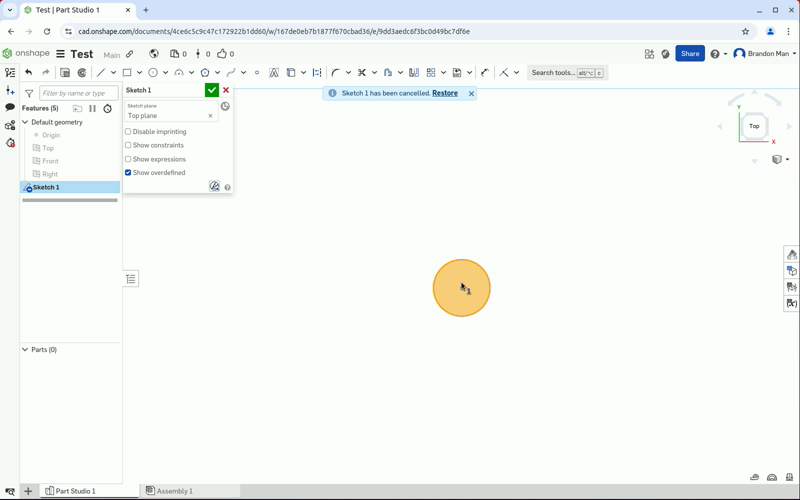
scroll(-6)
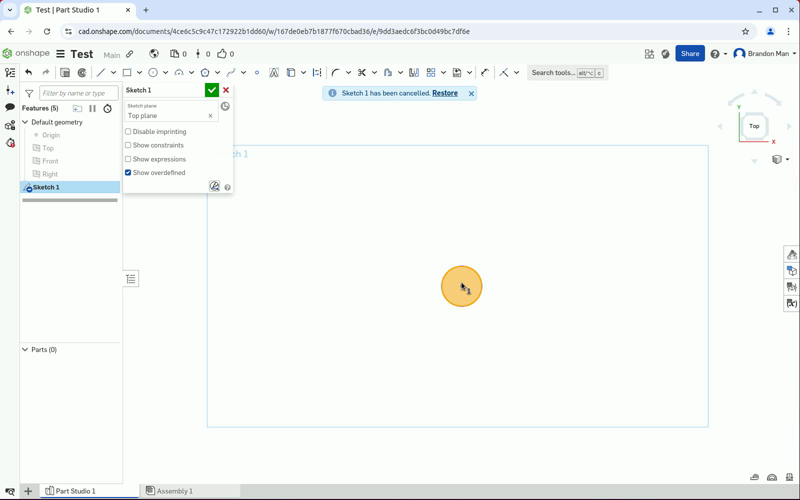
scroll(-6)
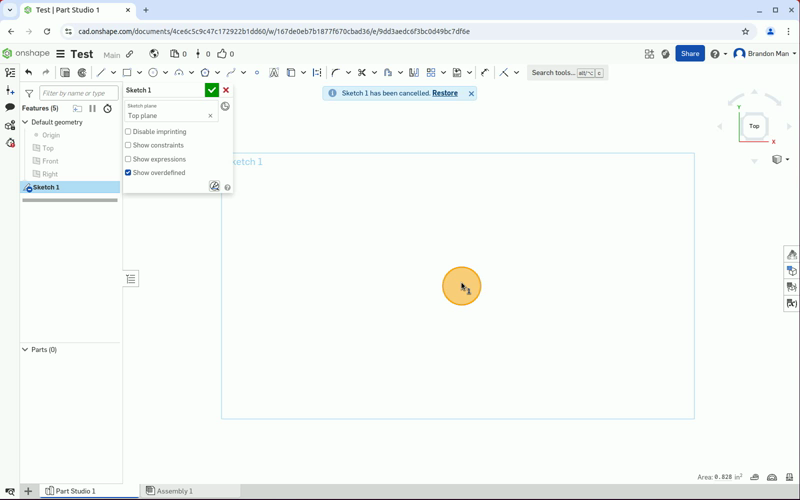
scroll(-6)
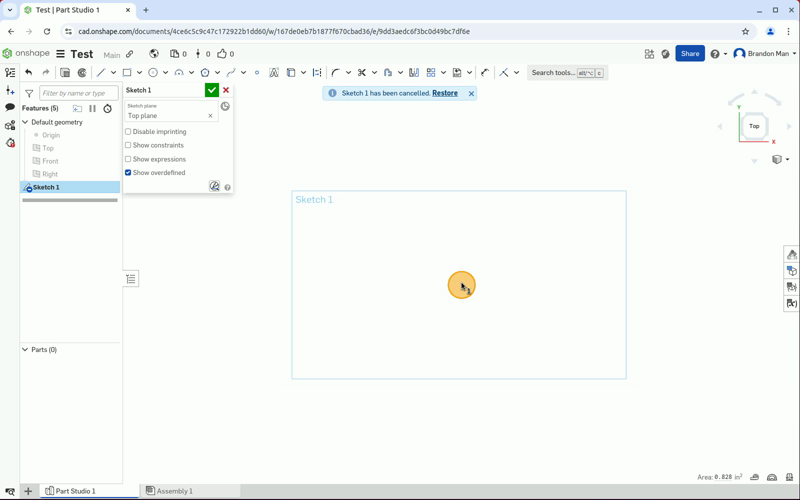
scroll(-6)
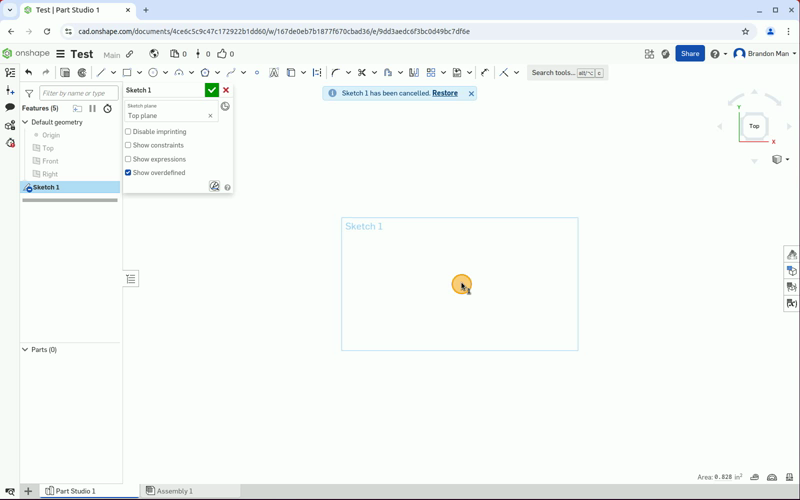
scroll(-6)
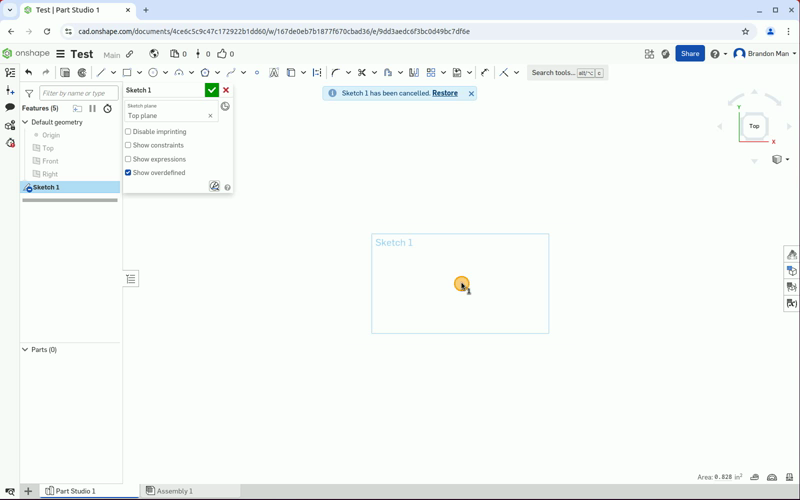
scroll(-6)
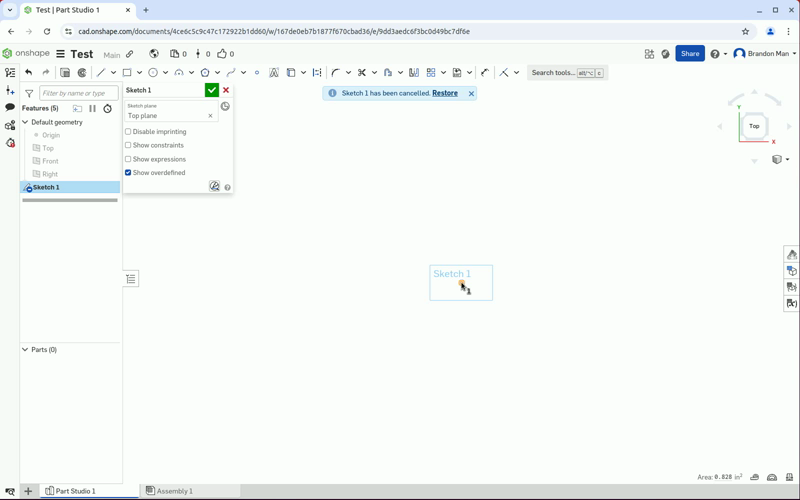
mouse_move(73, 352)
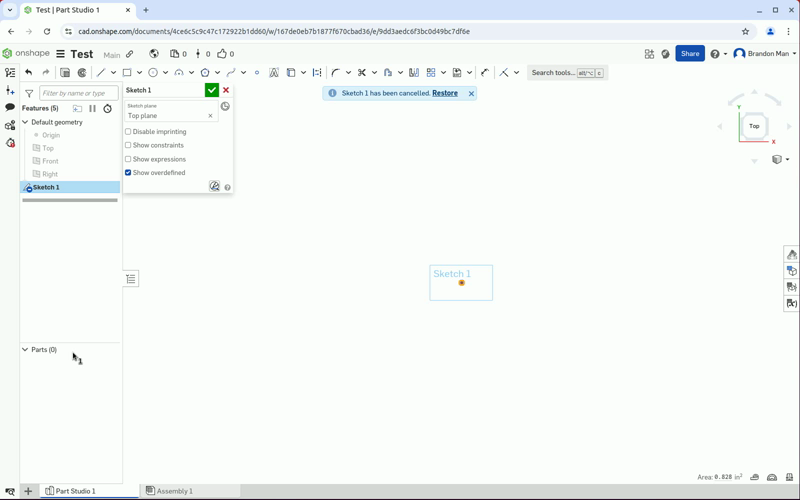
key(shift+y)
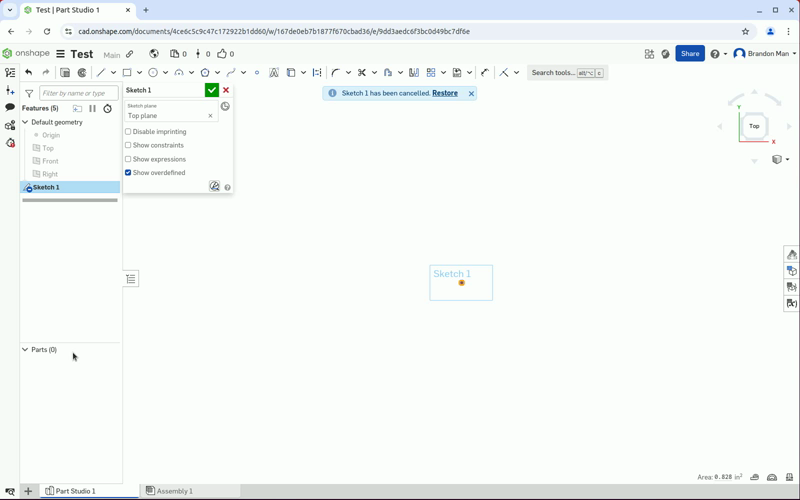
key(shift+e)
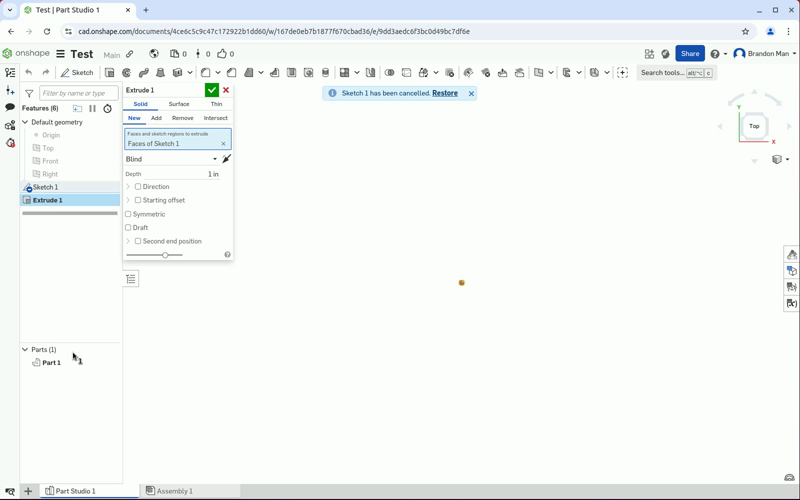
mouse_move(143, 106)
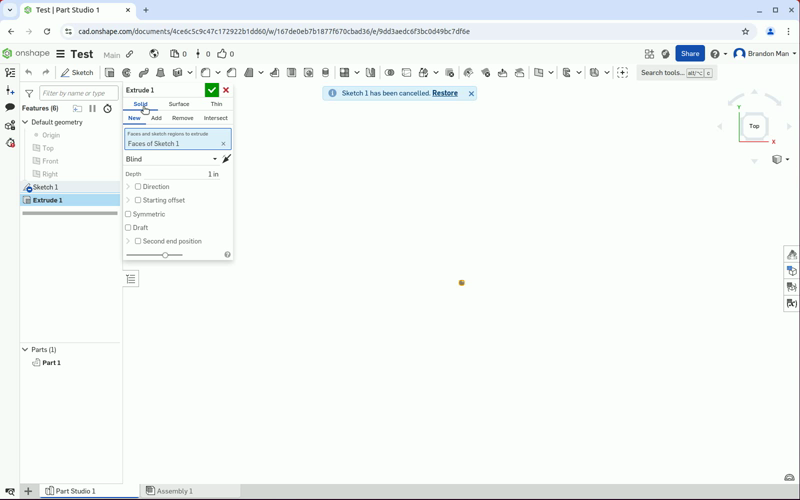
click(143, 106)
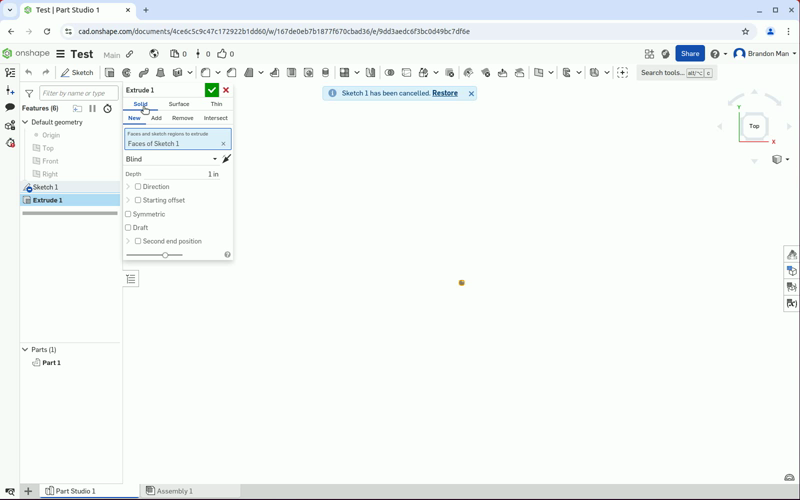
mouse_move(137, 120)
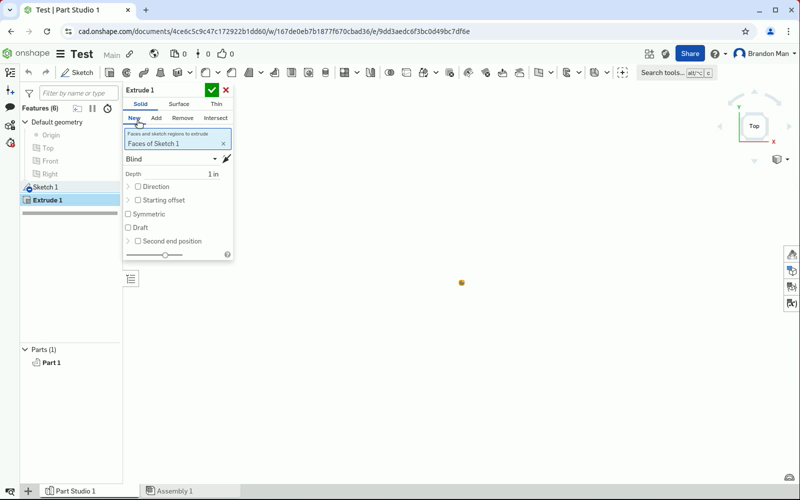
click(137, 120)
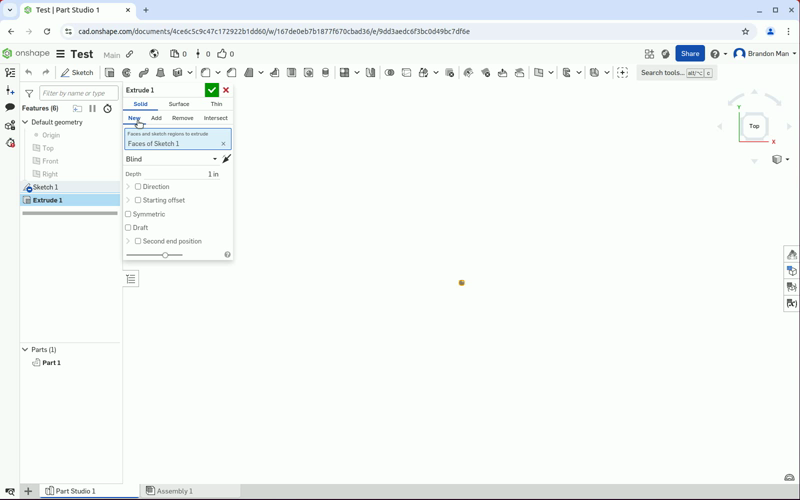
key(tab, 4)
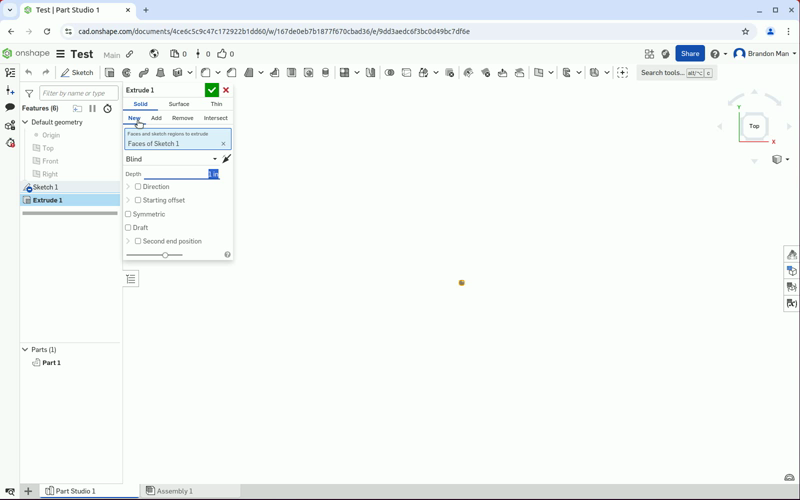
text(23.108)
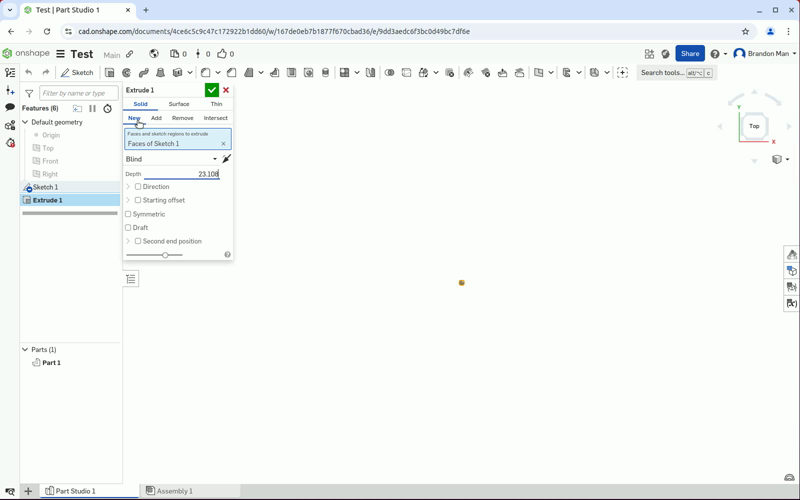
key(enter)
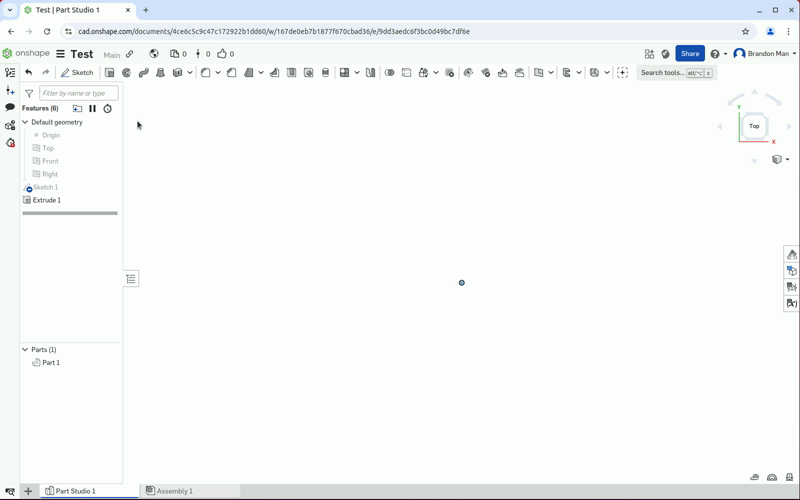
key(shift+h)
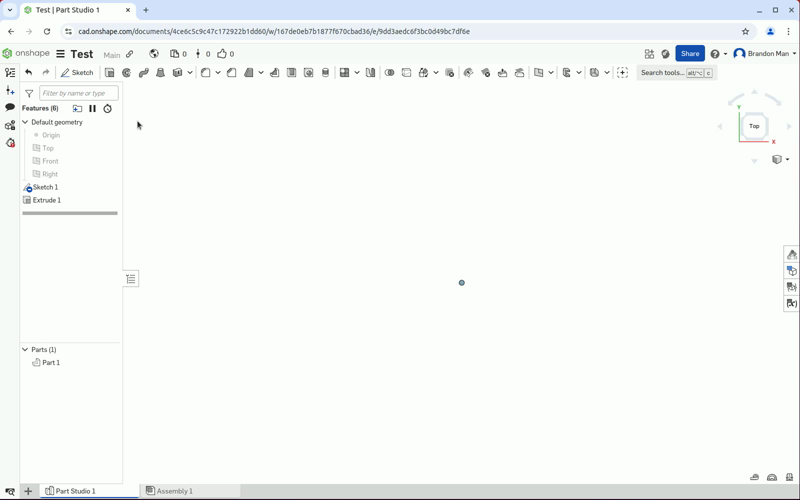
key(shift+h)
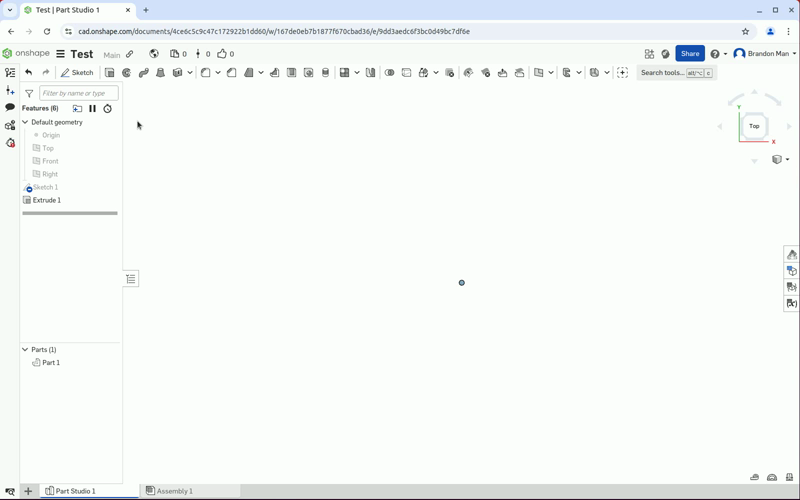
mouse_move(73, 189)
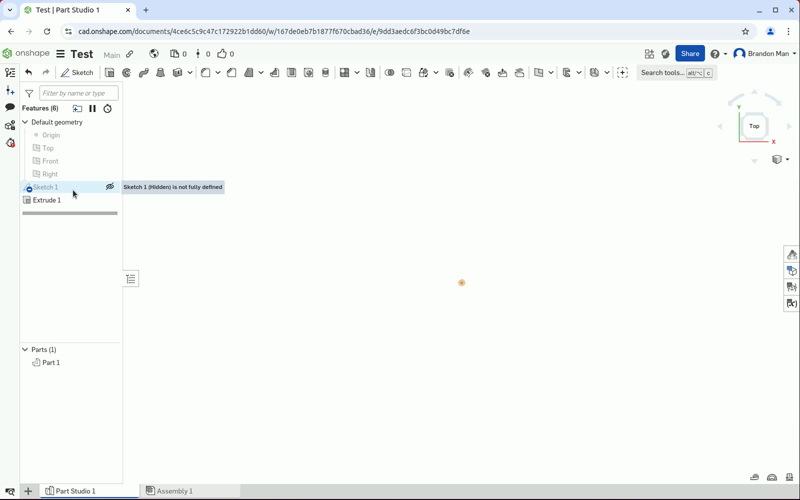
click(73, 189)
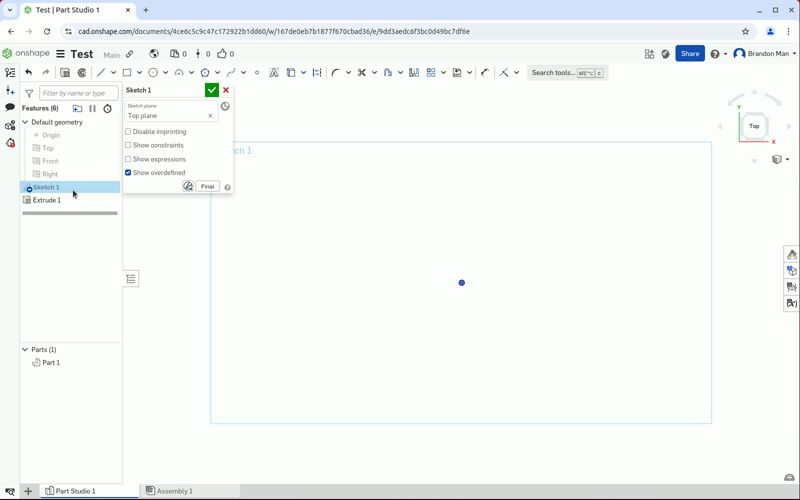
mouse_move(229, 92)
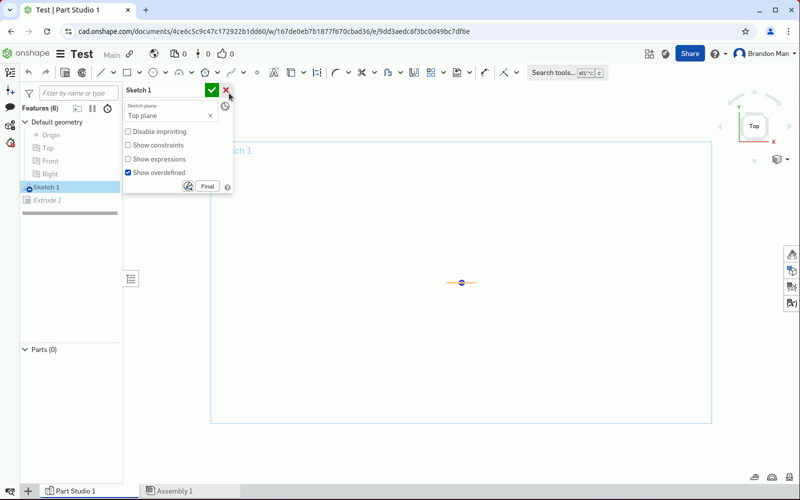
click(229, 92)
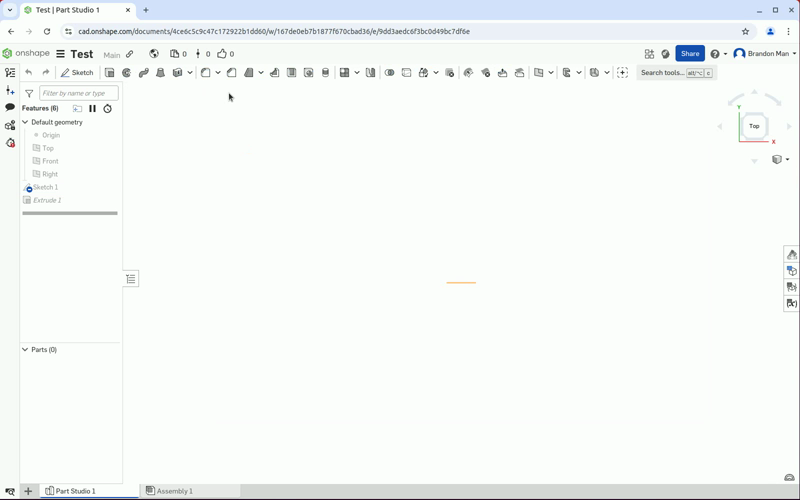
mouse_move(73, 352)
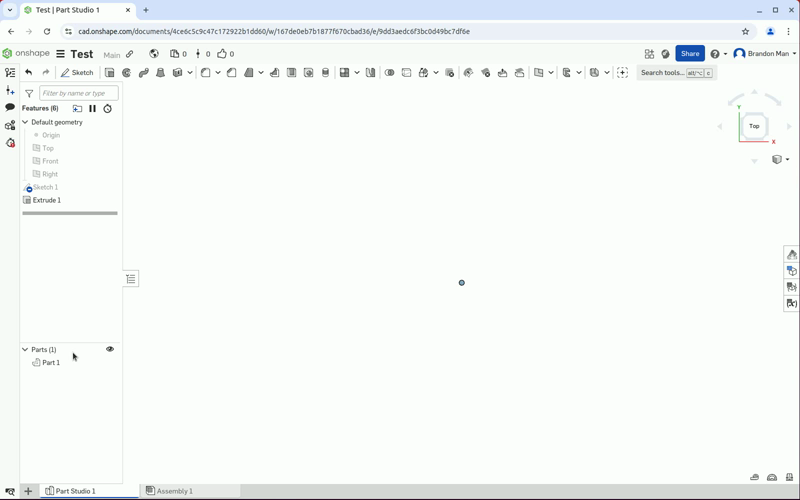
key(y)
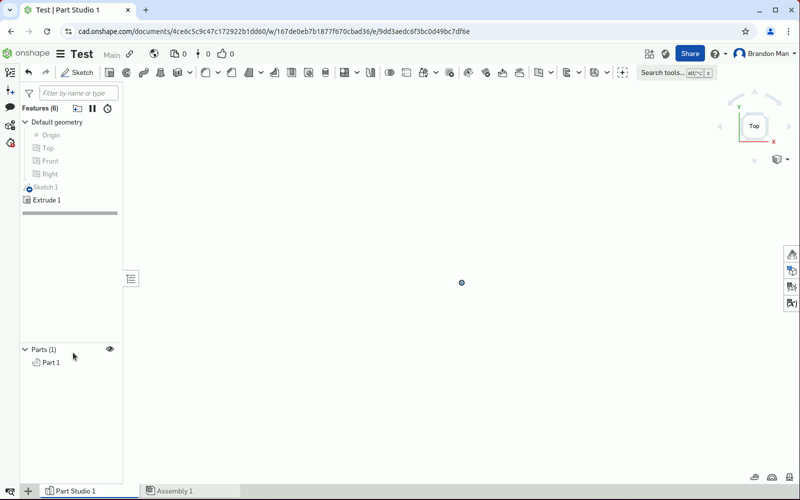
key(shift+p)
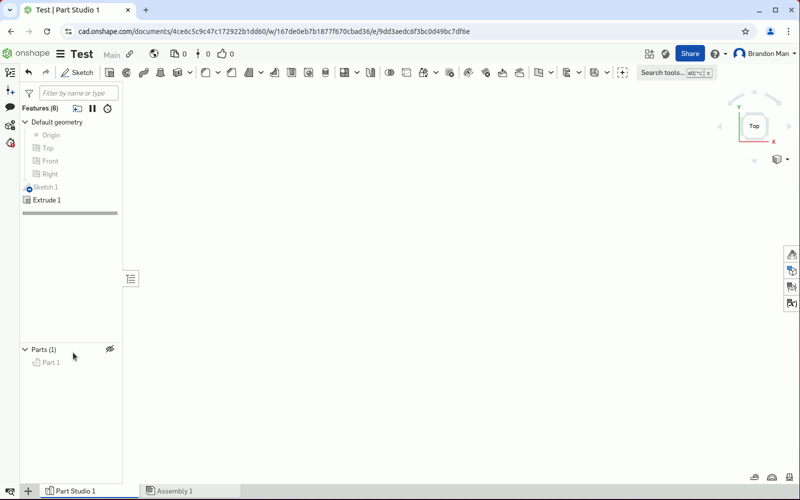
key(space)
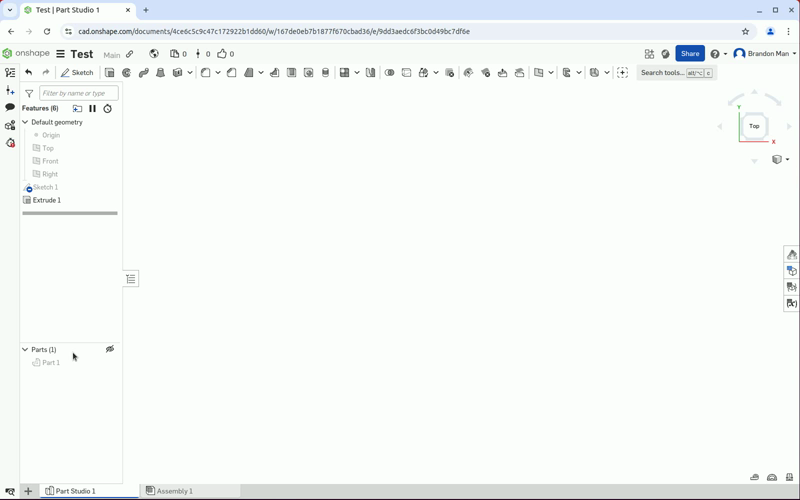
key_down(shift)
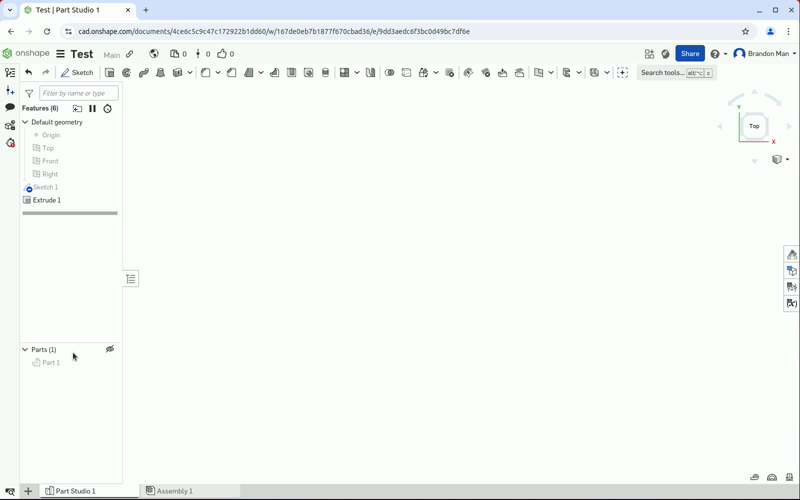
key(up)
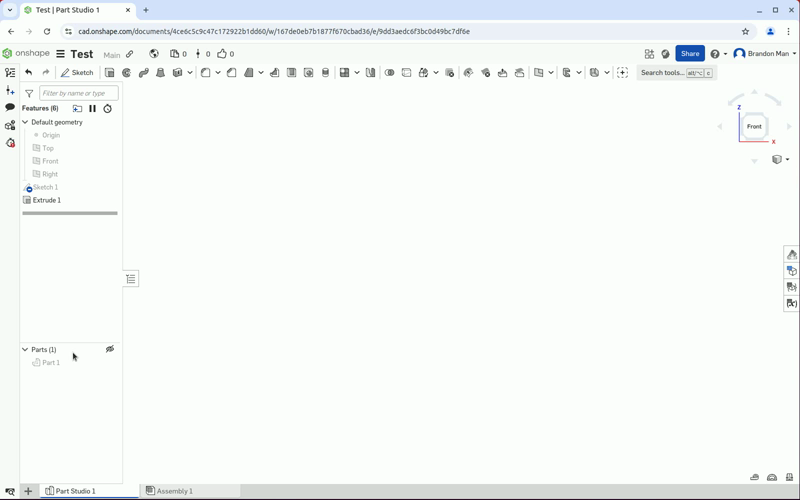
key_up(shift)
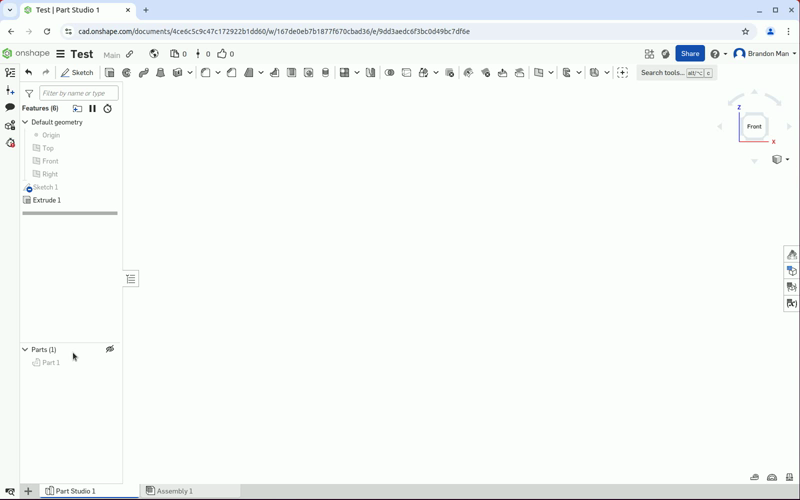
key(space)
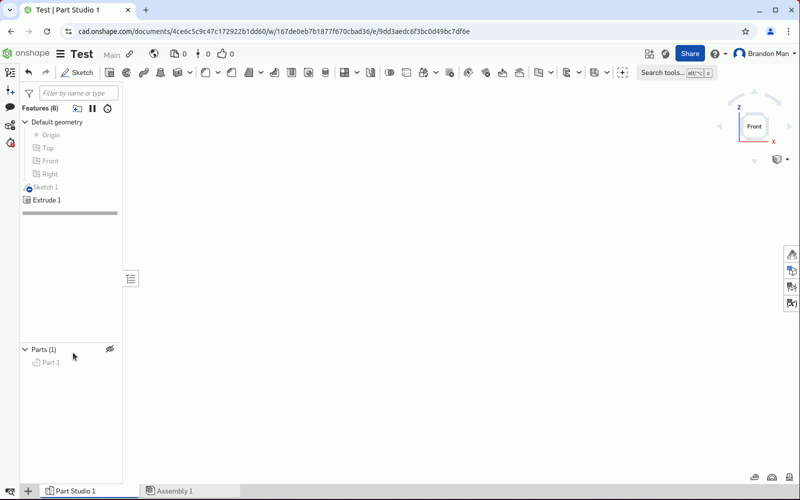
key_down(shift)
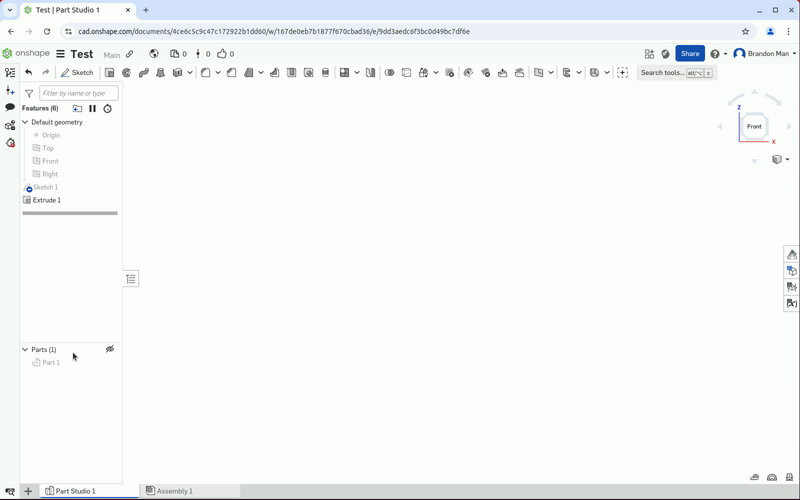
key(left)
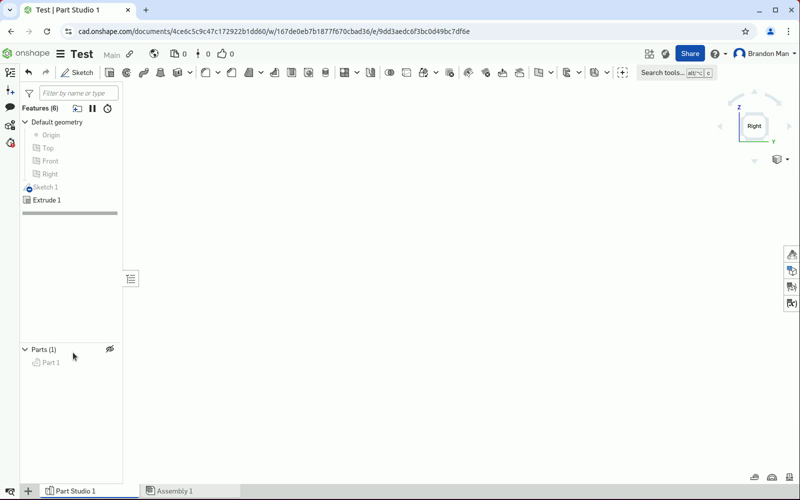
key_up(shift)
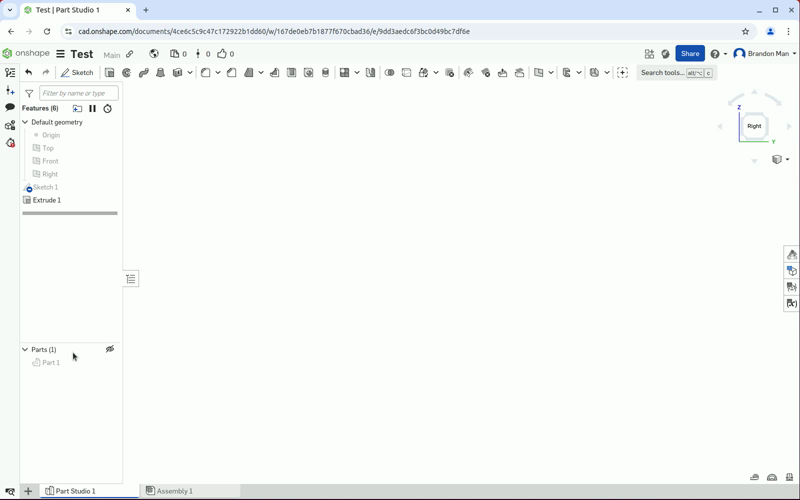
mouse_move(73, 352)
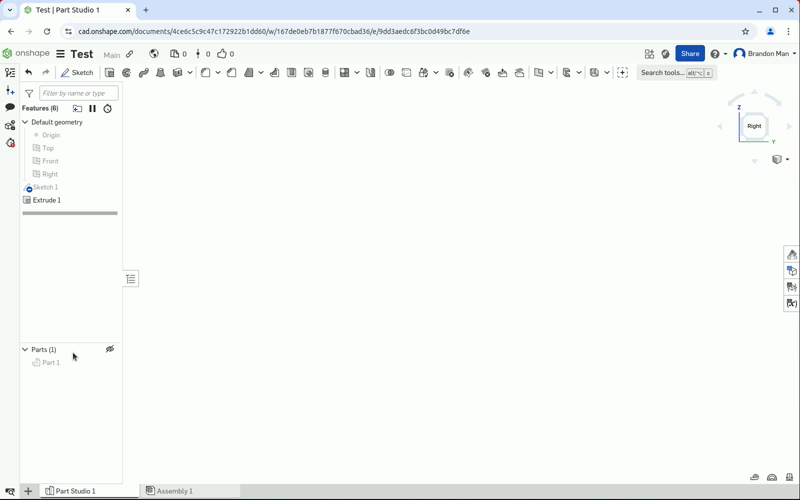
key(shift+y)
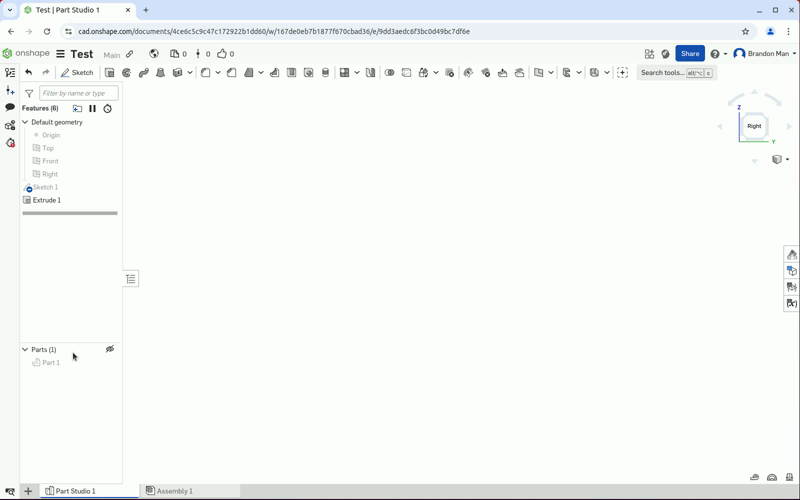
key(shift+s)
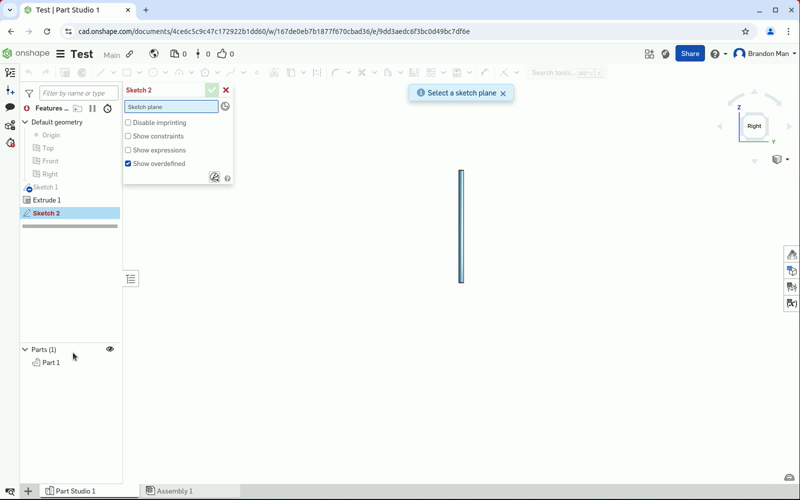
mouse_move(73, 176)
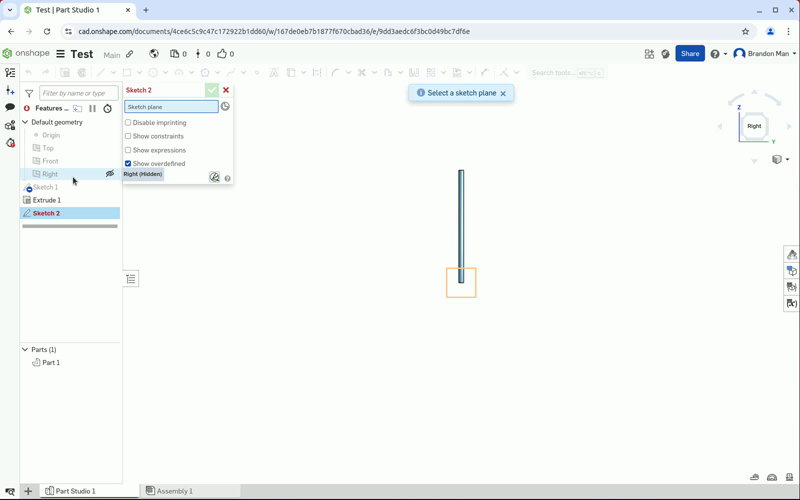
click(73, 176)
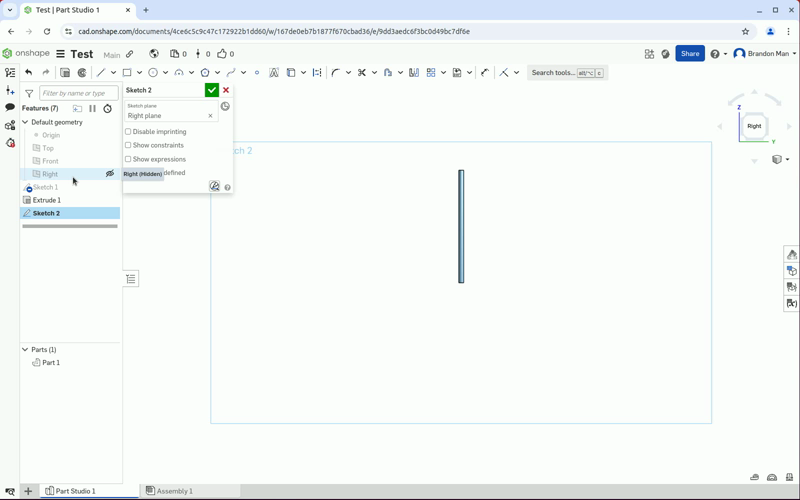
mouse_move(73, 352)
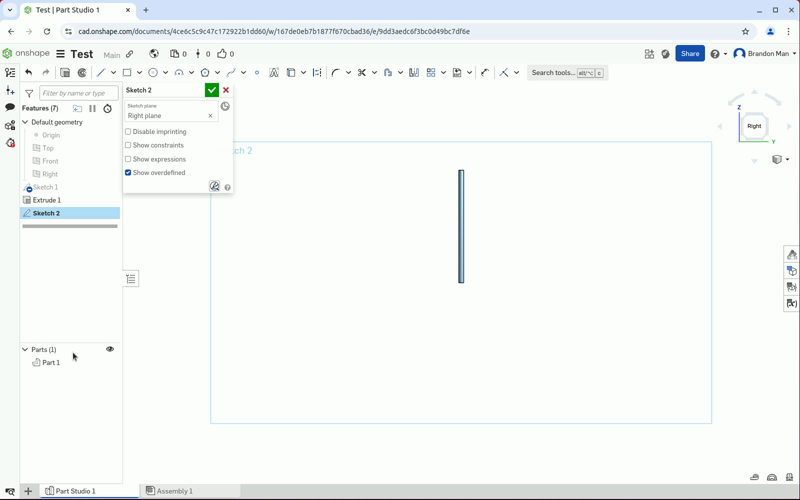
key(y)
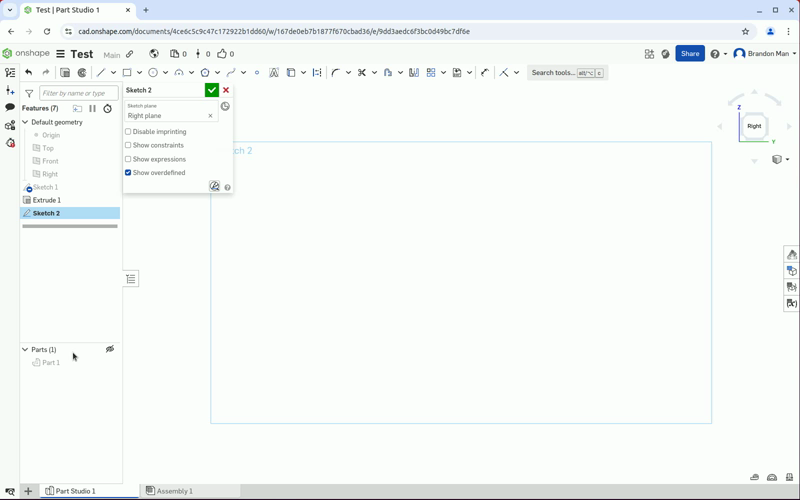
key(c)
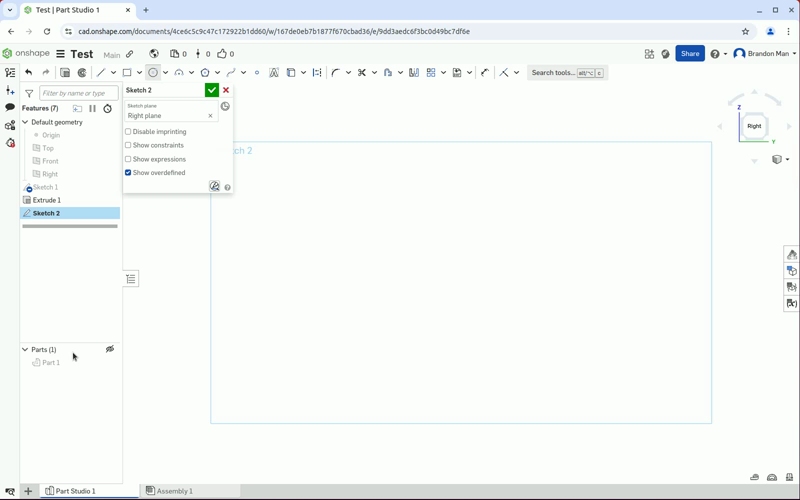
key_down(shift)
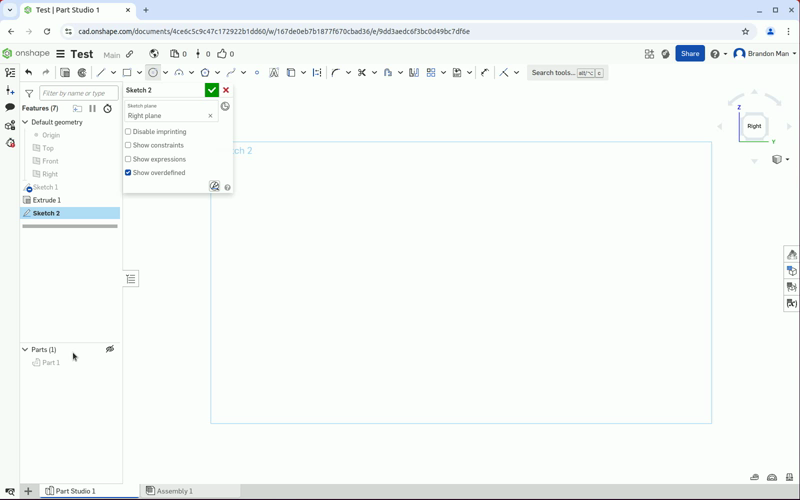
mouse_move(461, 279)
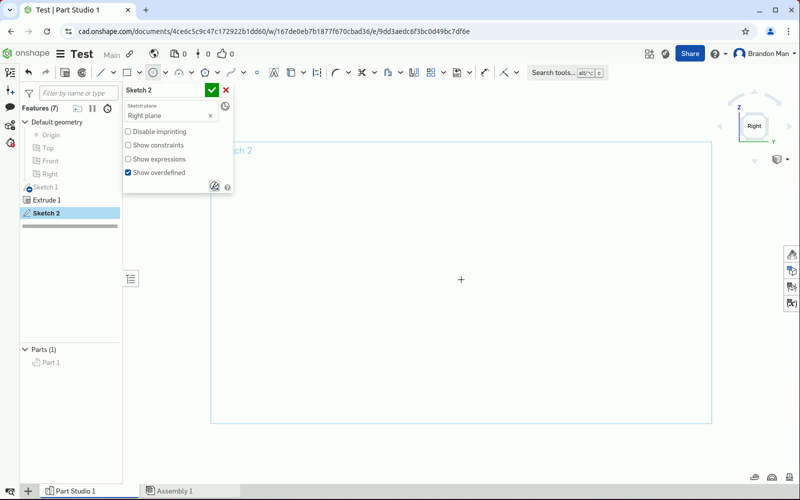
click(461, 279)
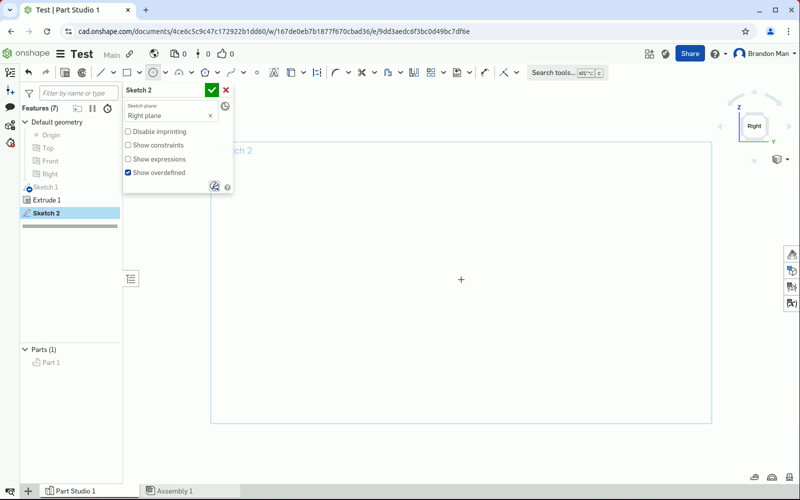
key_up(shift)
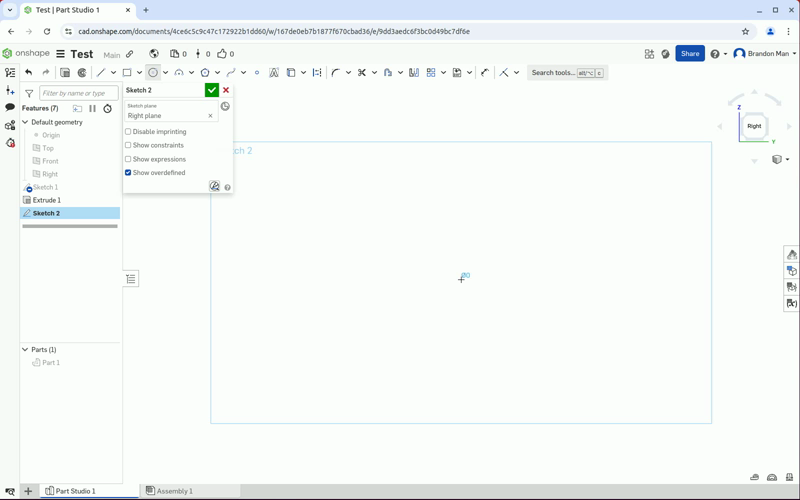
mouse_move(463, 279)
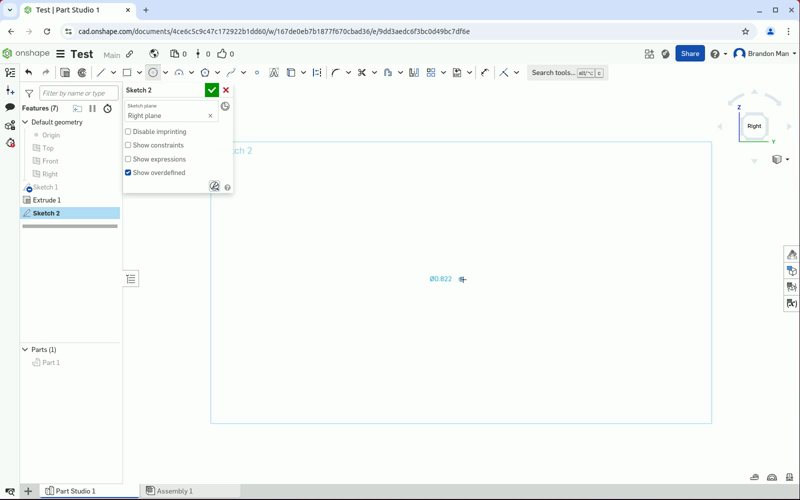
scroll(6)
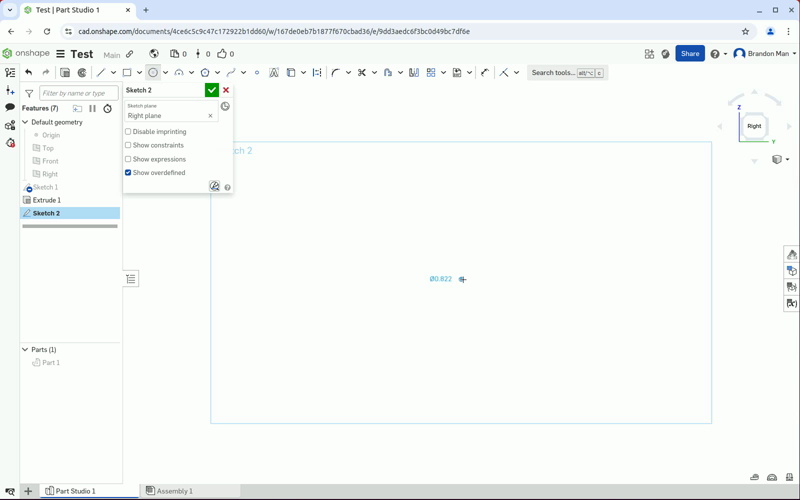
scroll(6)
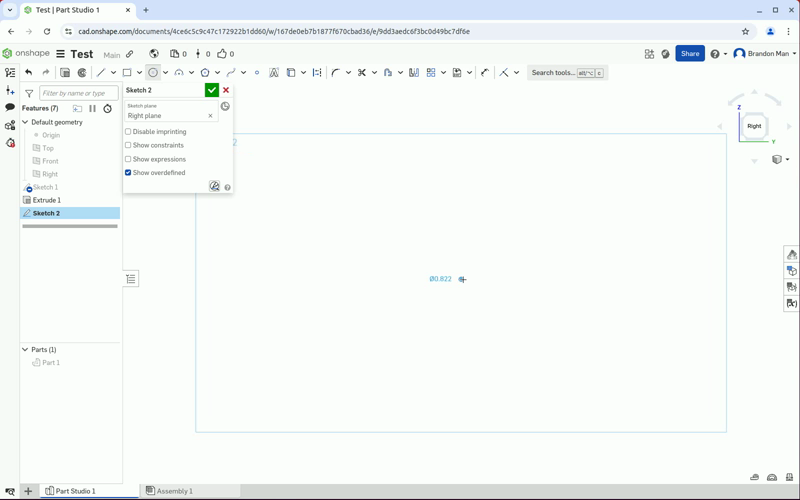
scroll(6)
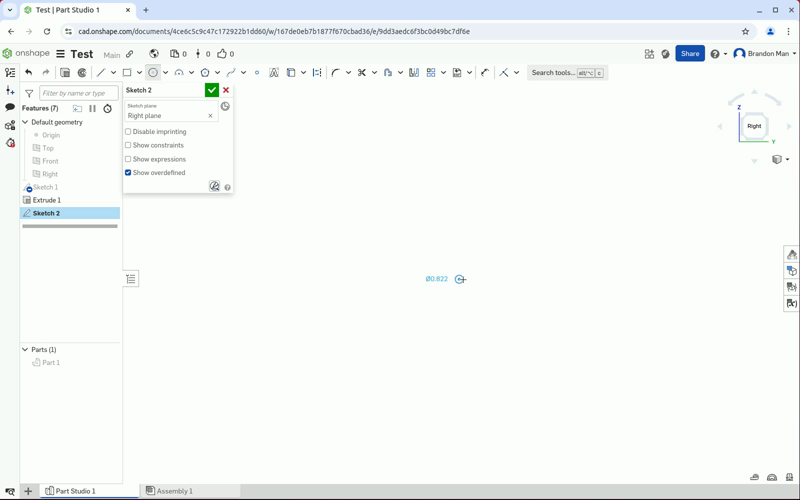
scroll(6)
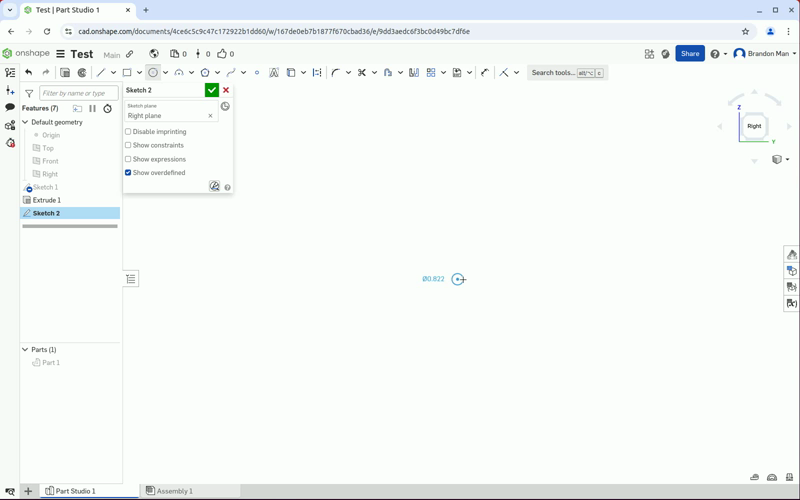
scroll(6)
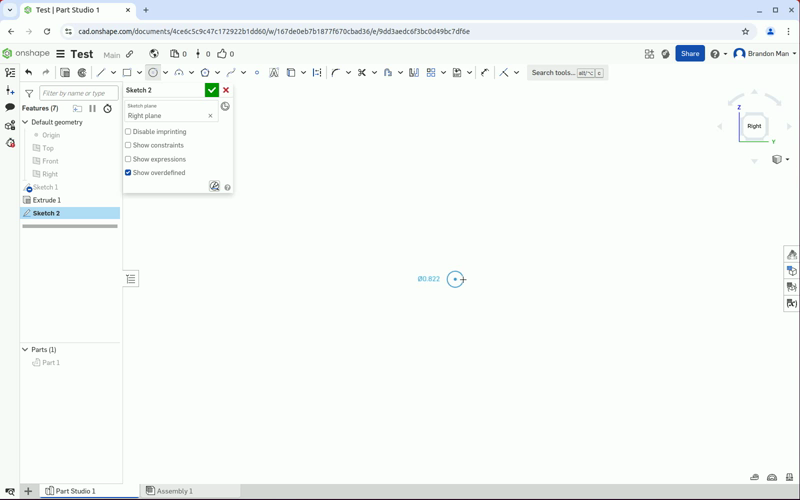
scroll(6)
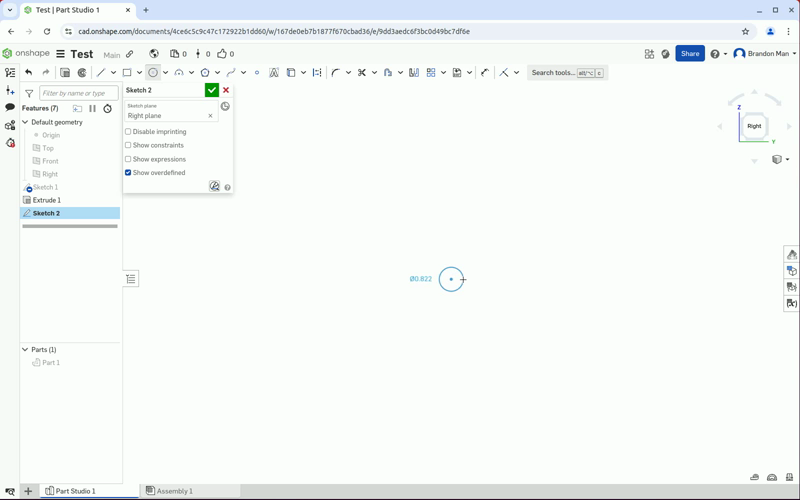
scroll(6)
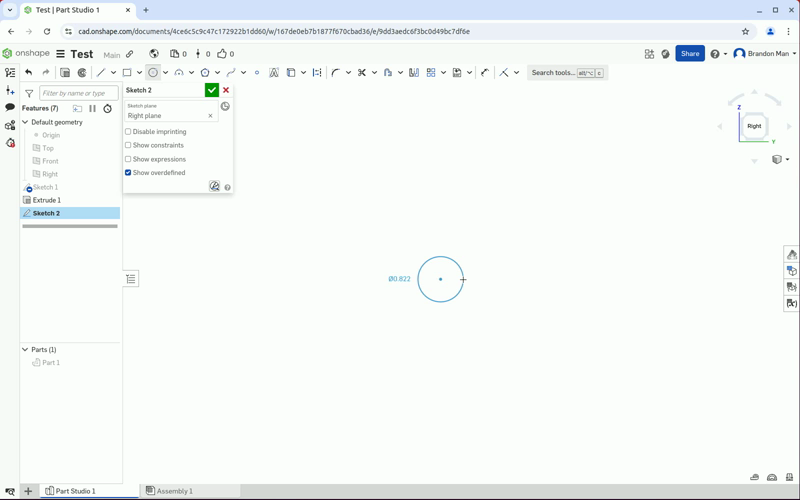
click(463, 279)
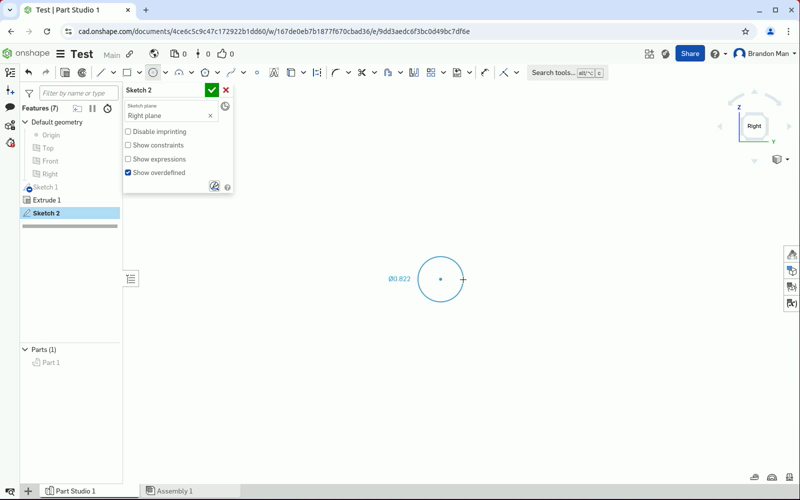
scroll(-6)
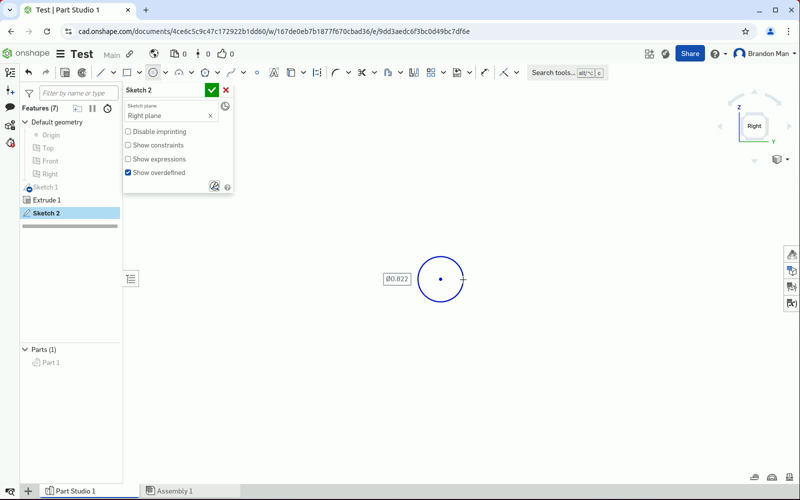
scroll(-6)
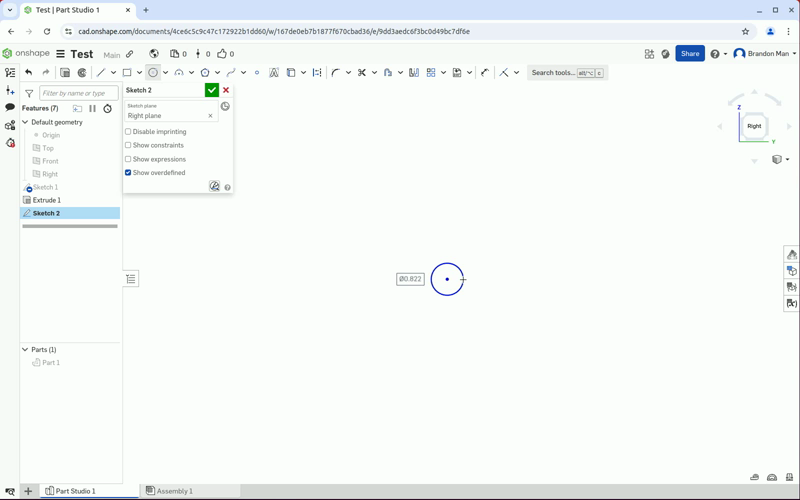
scroll(-6)
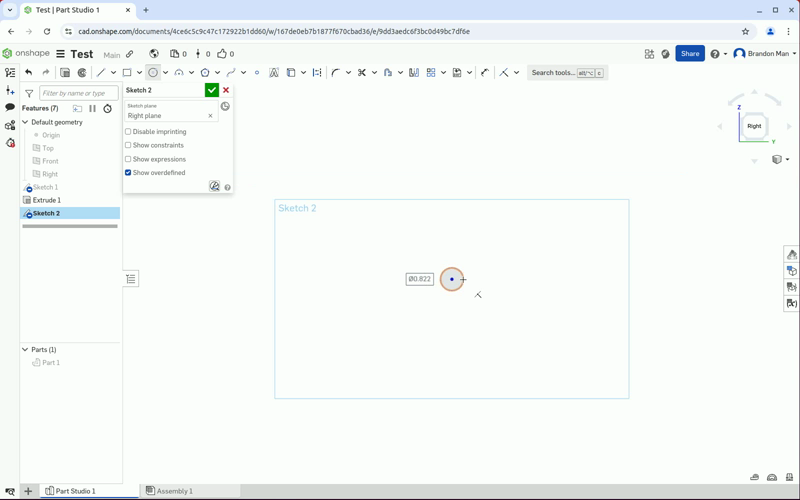
scroll(-6)
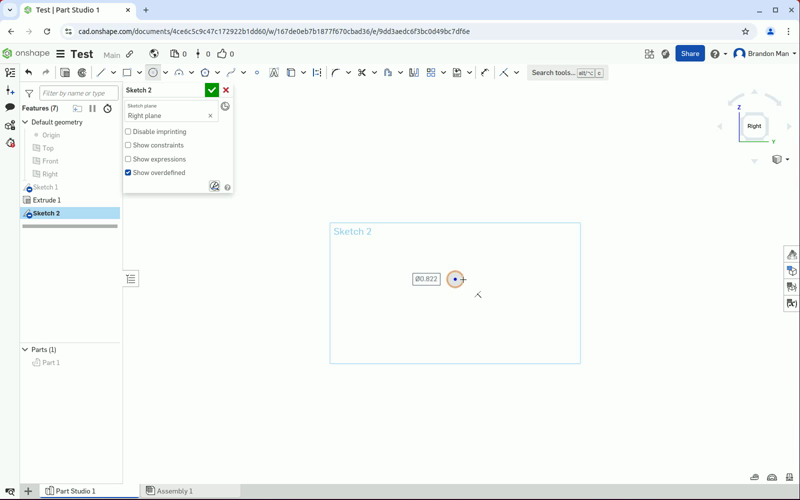
scroll(-6)
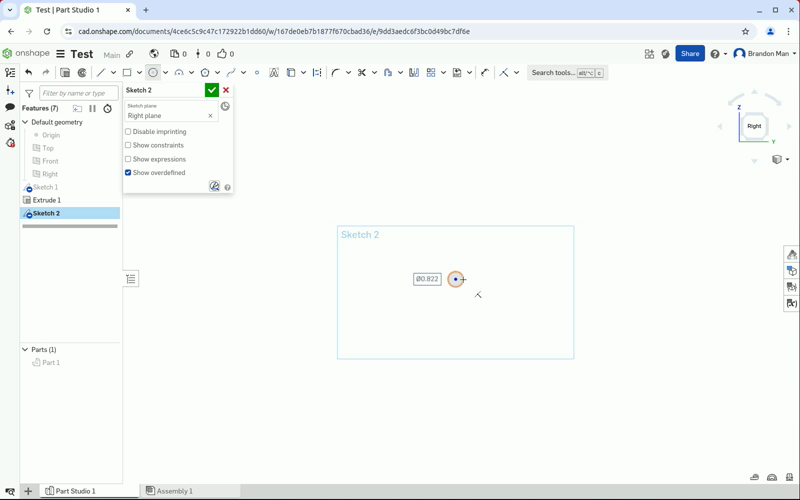
scroll(-6)
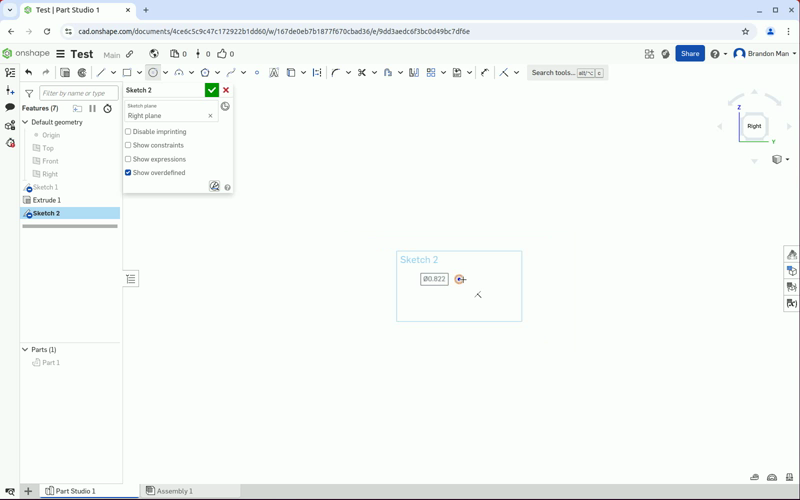
scroll(-6)
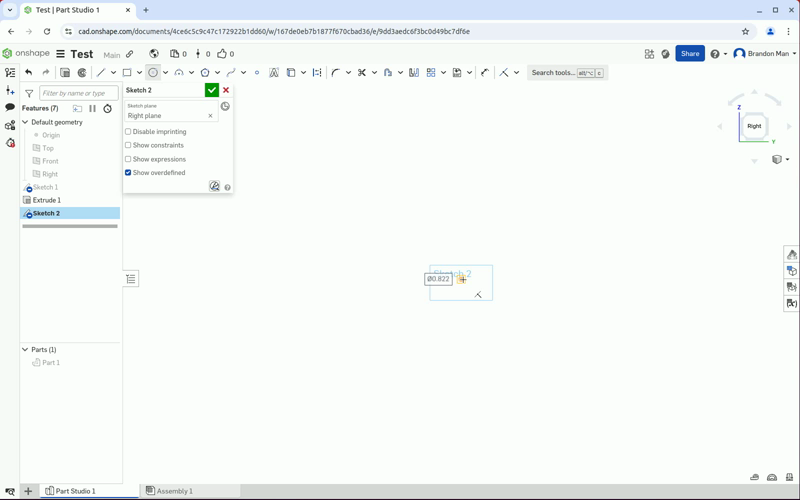
key(esc)
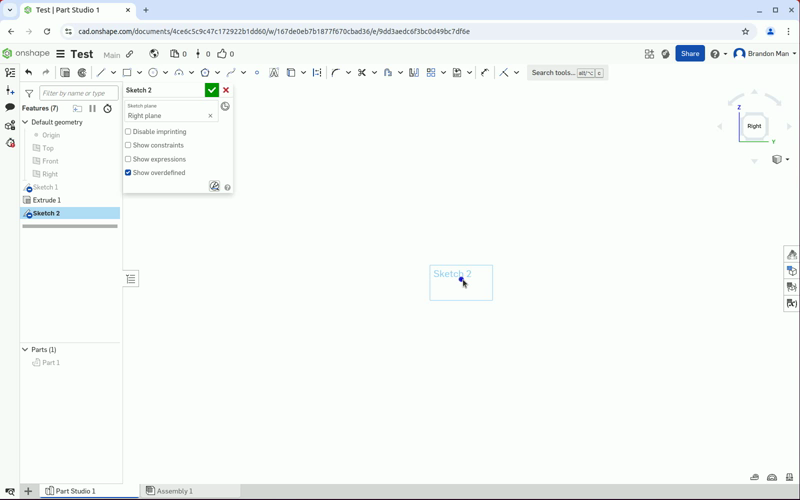
mouse_move(461, 279)
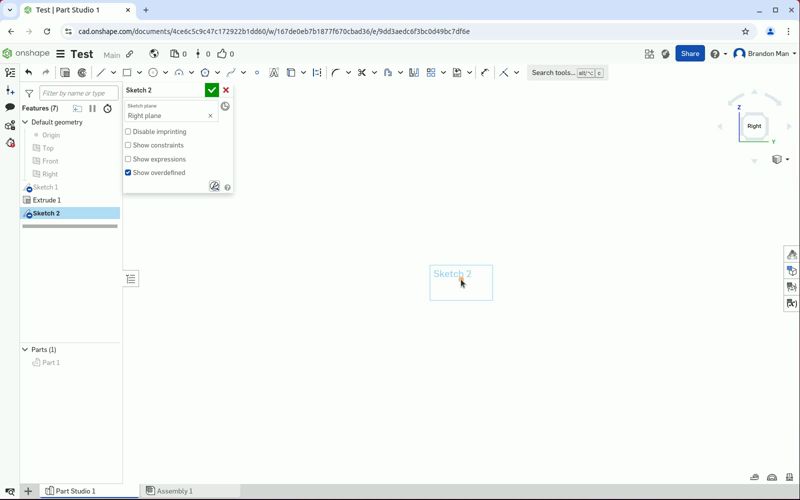
scroll(6)
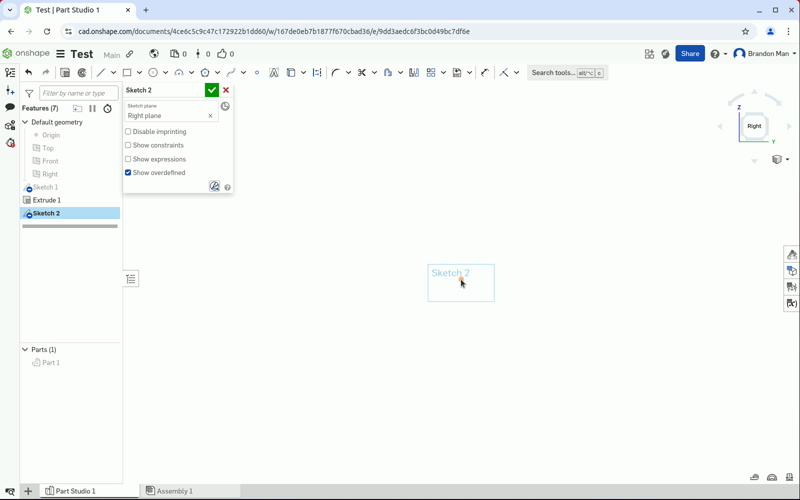
scroll(6)
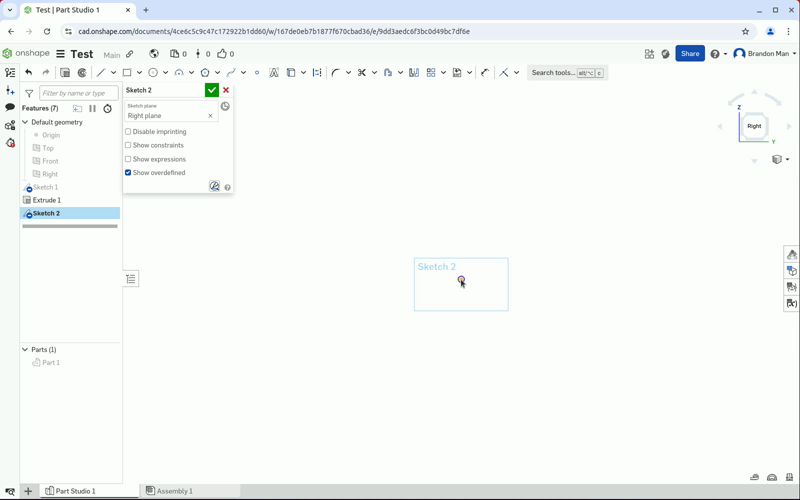
scroll(6)
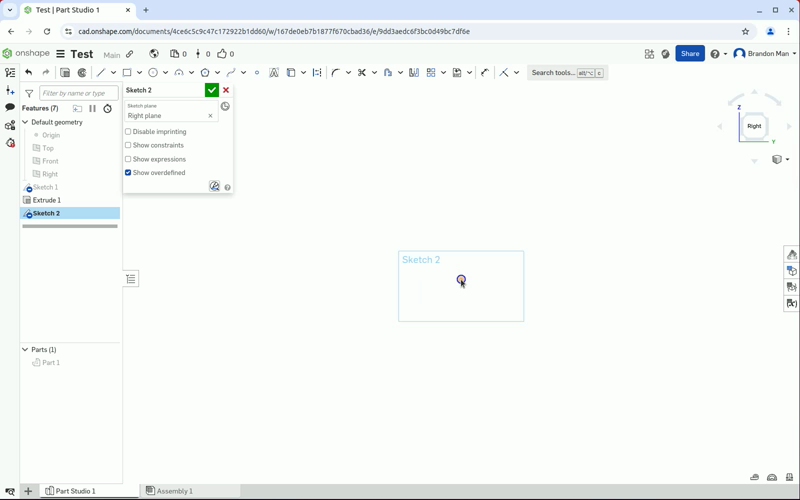
scroll(6)
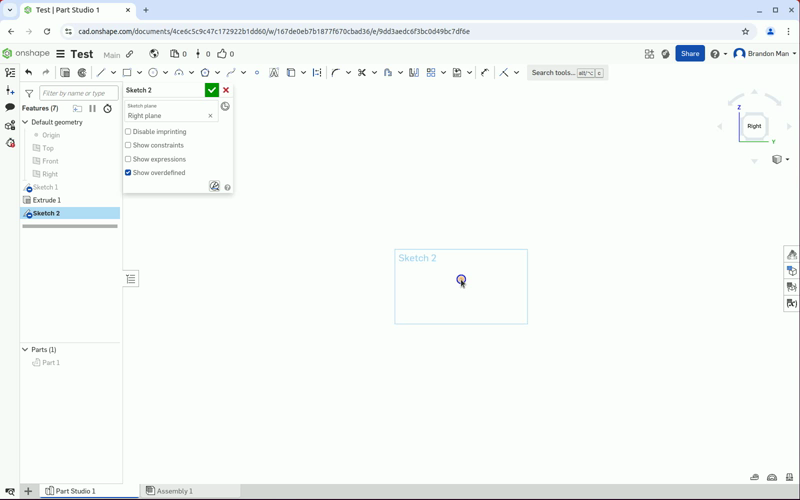
scroll(6)
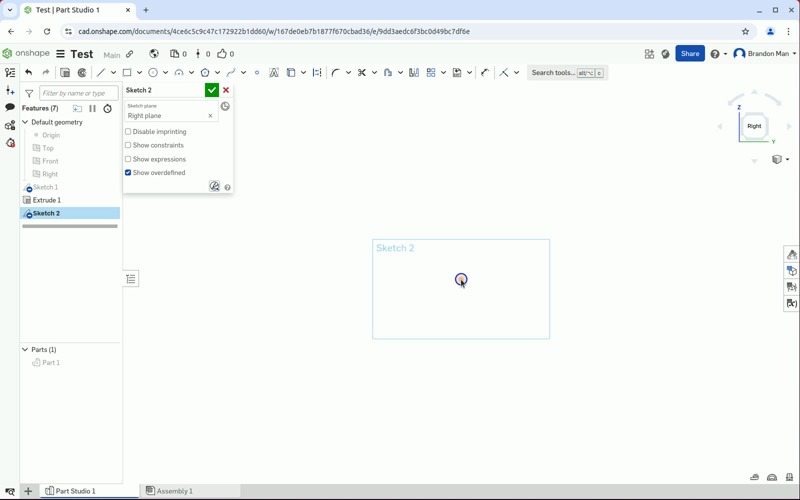
scroll(6)
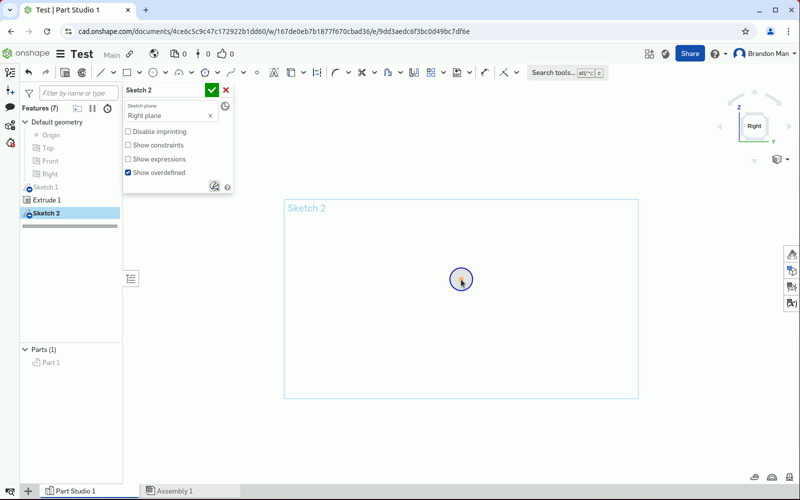
scroll(6)
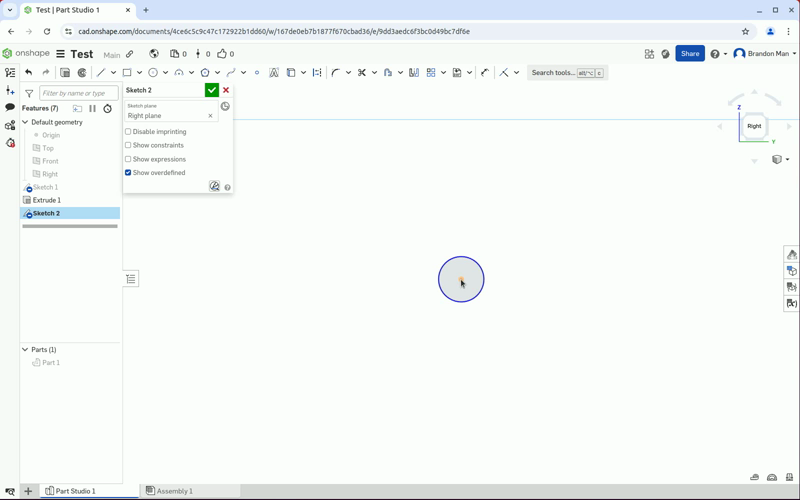
click(461, 279)
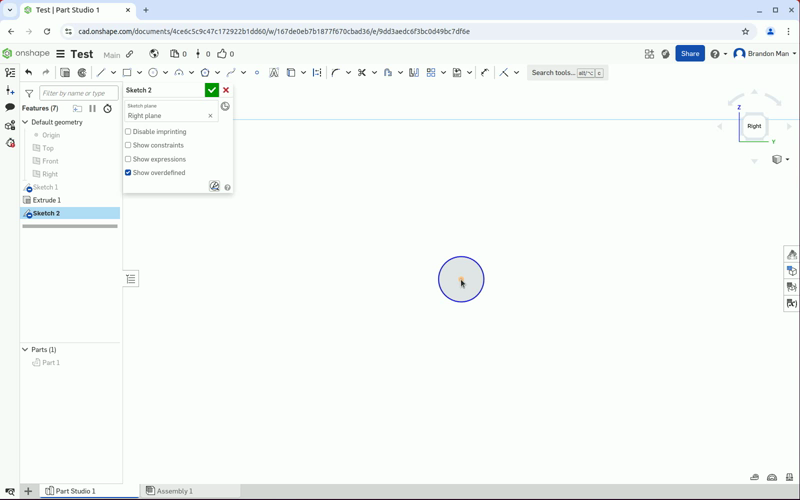
scroll(-6)
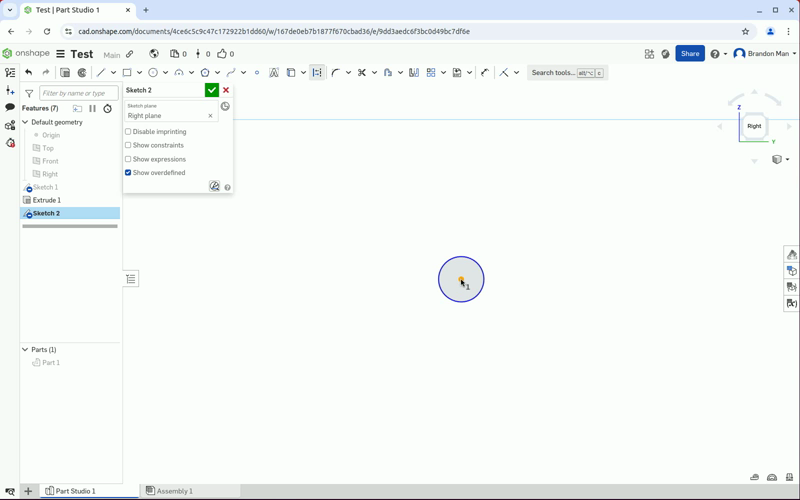
scroll(-6)
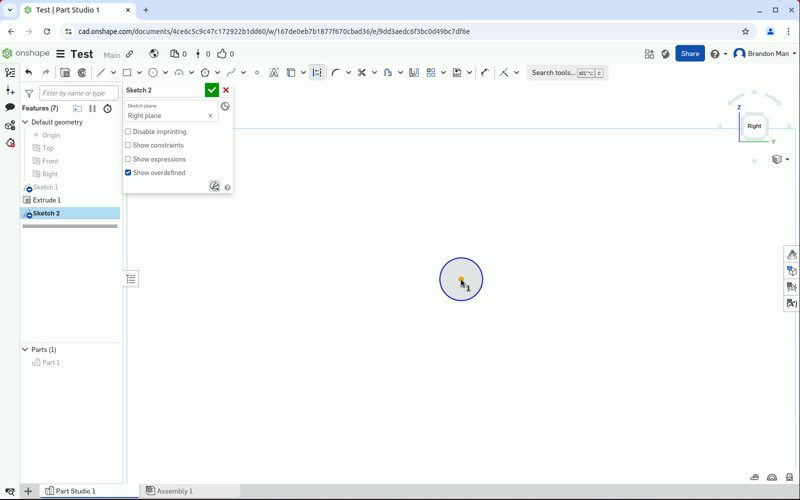
scroll(-6)
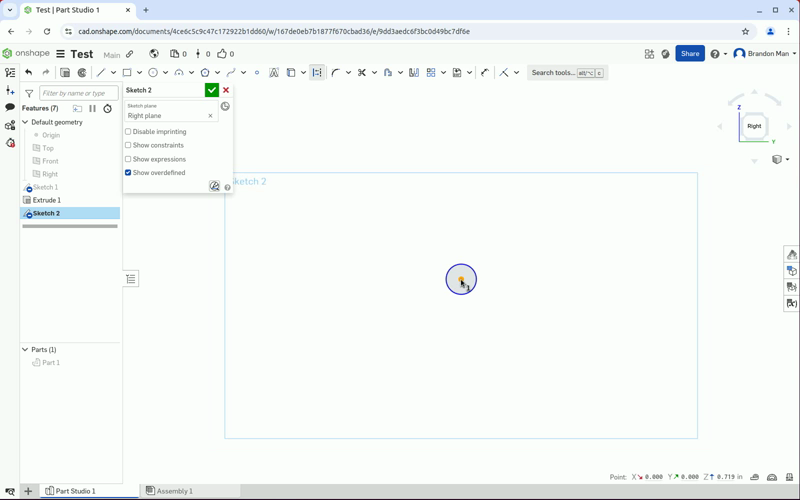
scroll(-6)
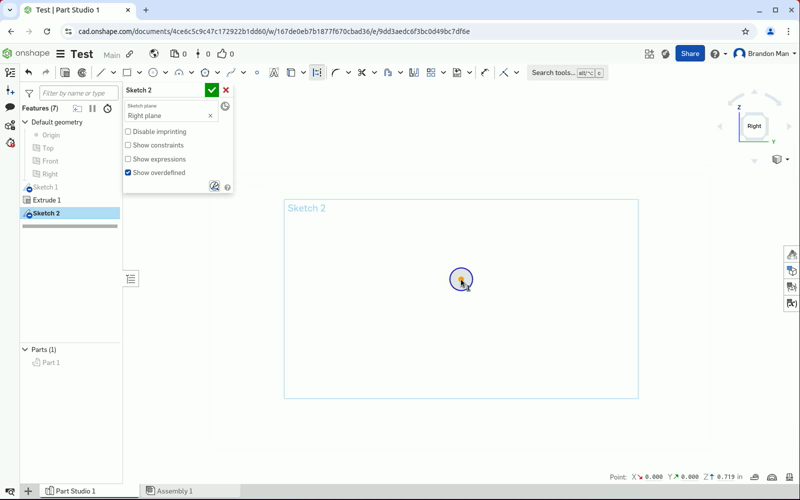
scroll(-6)
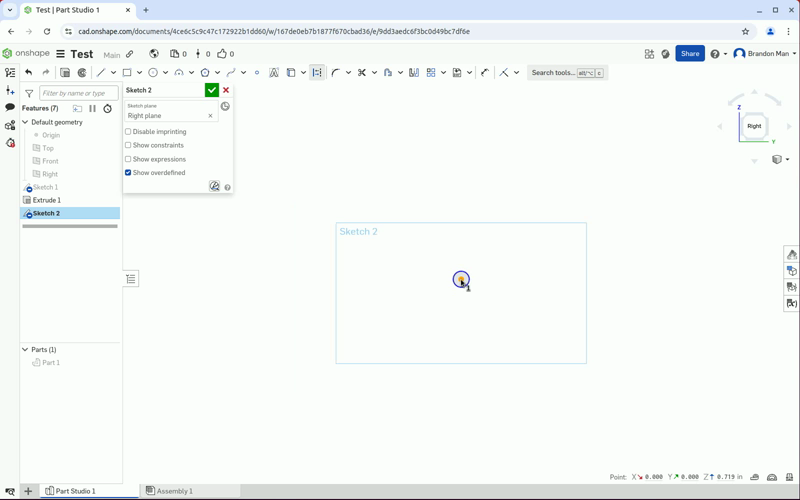
scroll(-6)
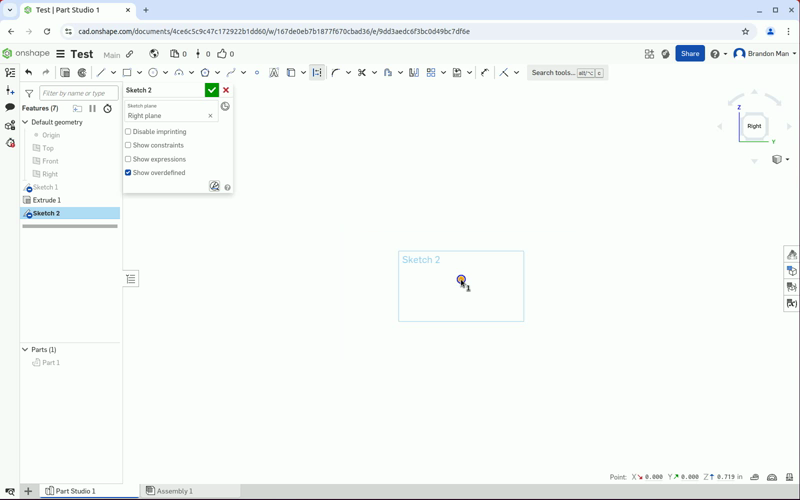
scroll(-6)
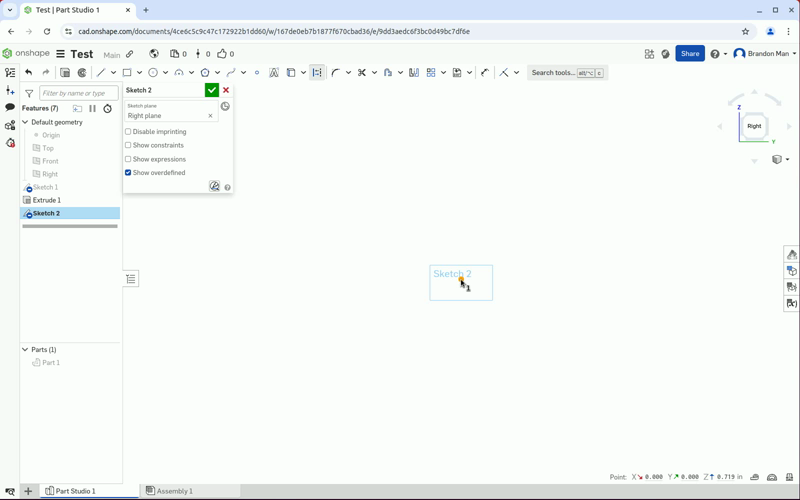
mouse_move(73, 352)
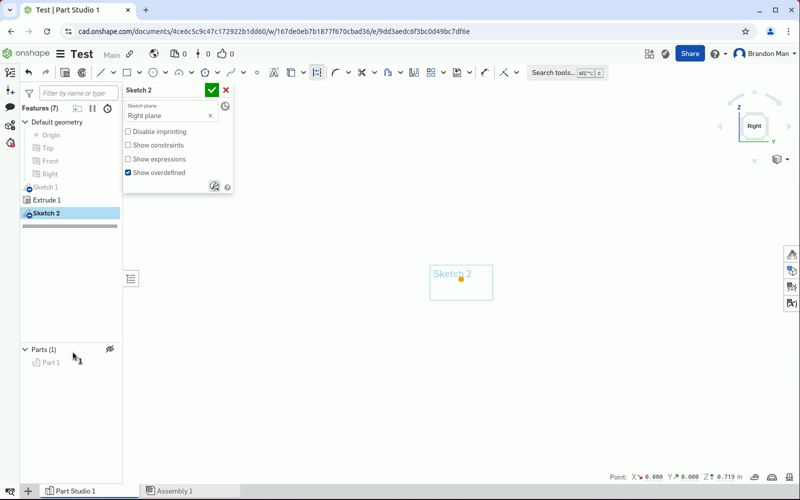
key(shift+y)
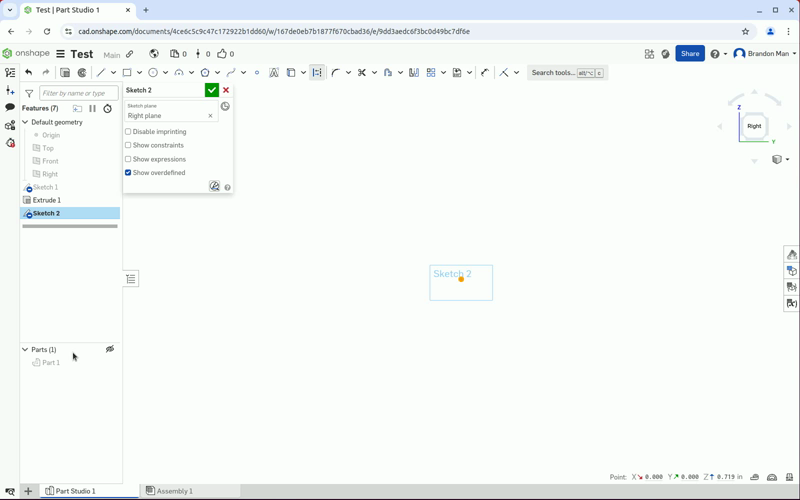
key(shift+e)
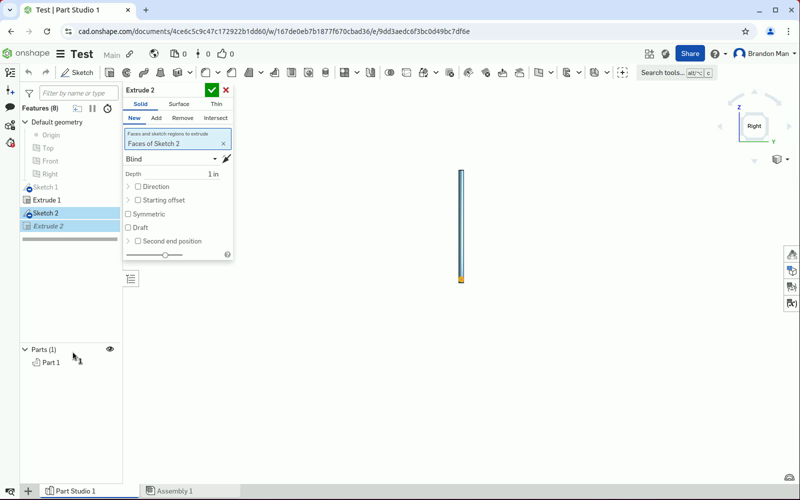
mouse_move(143, 106)
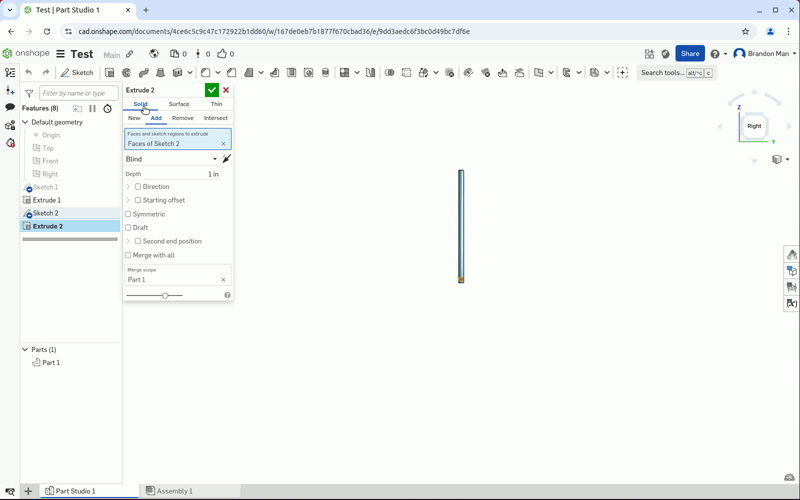
click(143, 106)
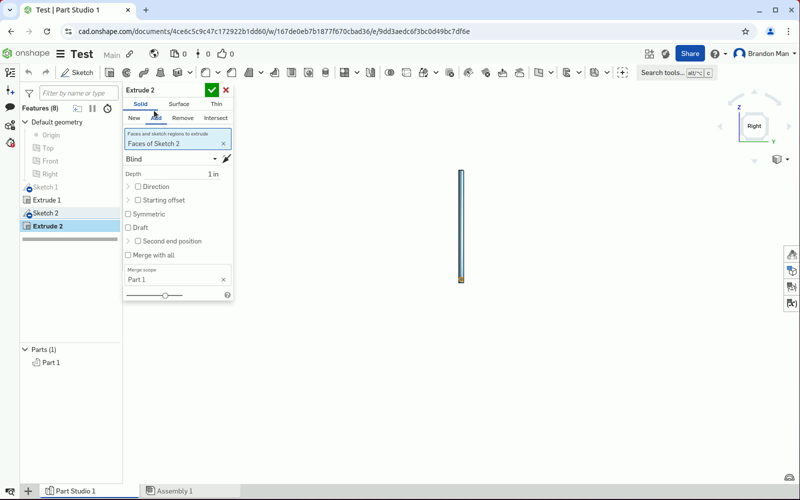
mouse_move(186, 120)
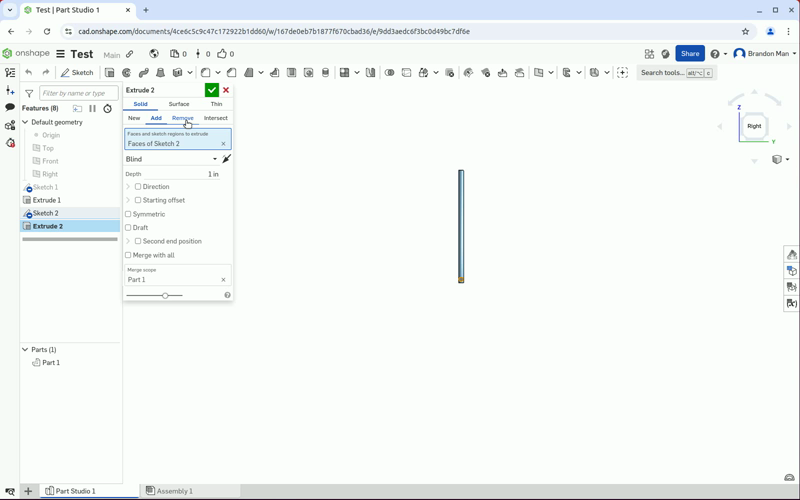
click(186, 120)
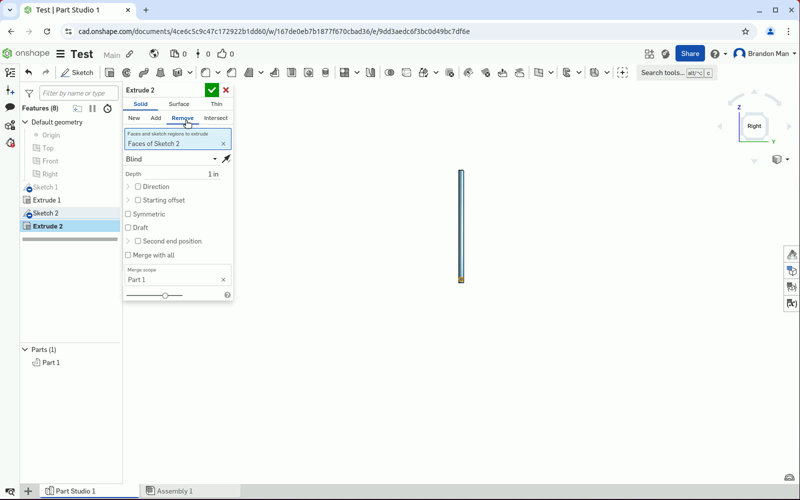
key(tab, 4)
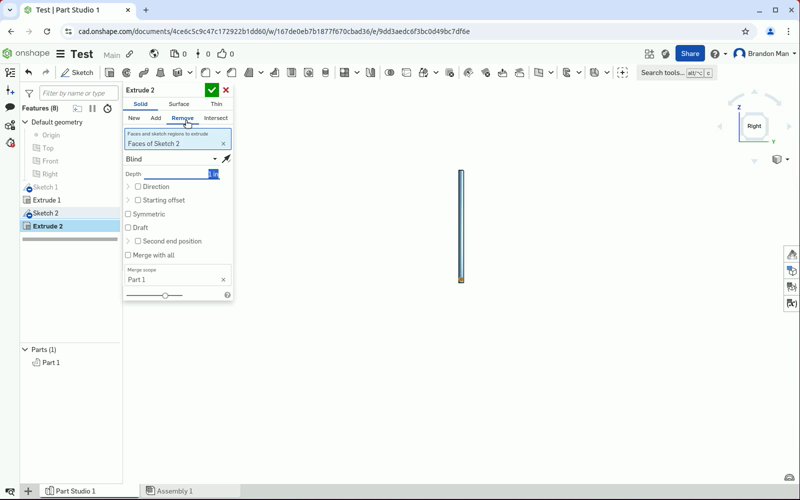
text(2.889)
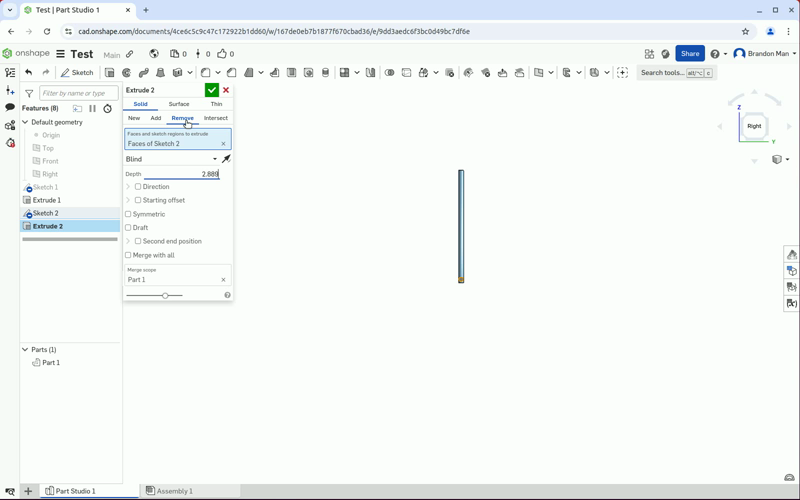
key(tab, 3)
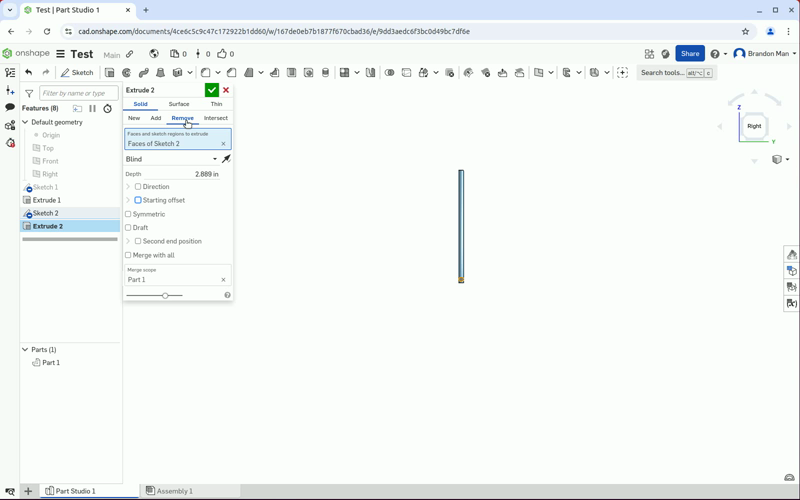
key(tab, 2)
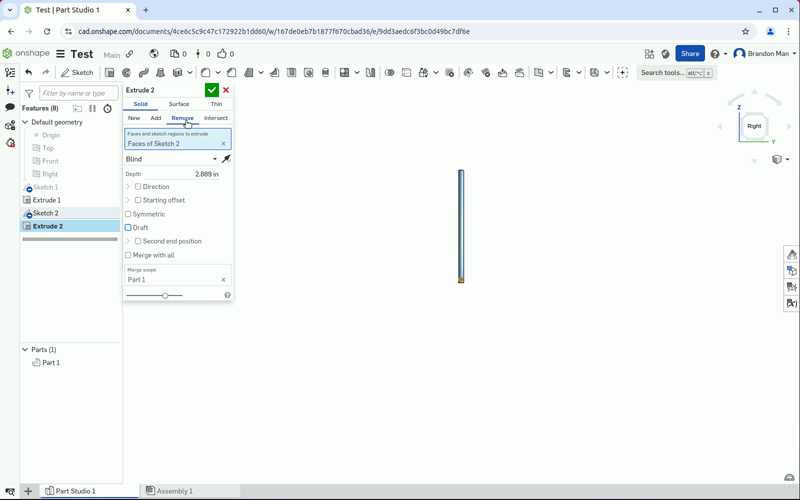
key(space)
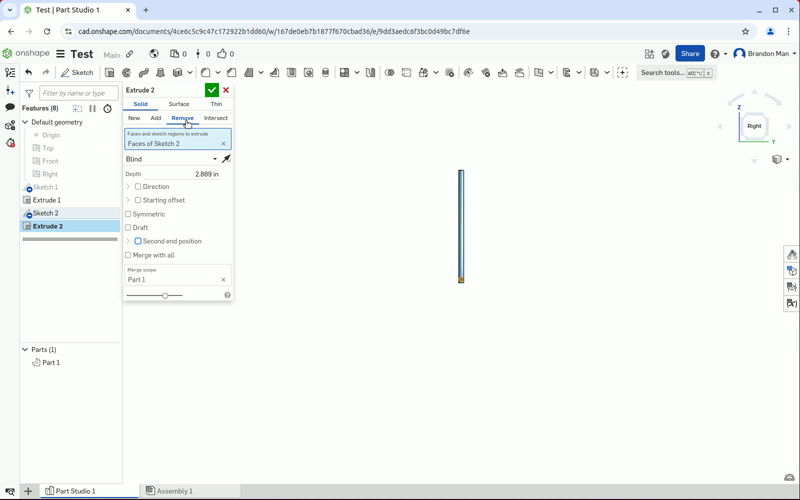
key(tab, 3)
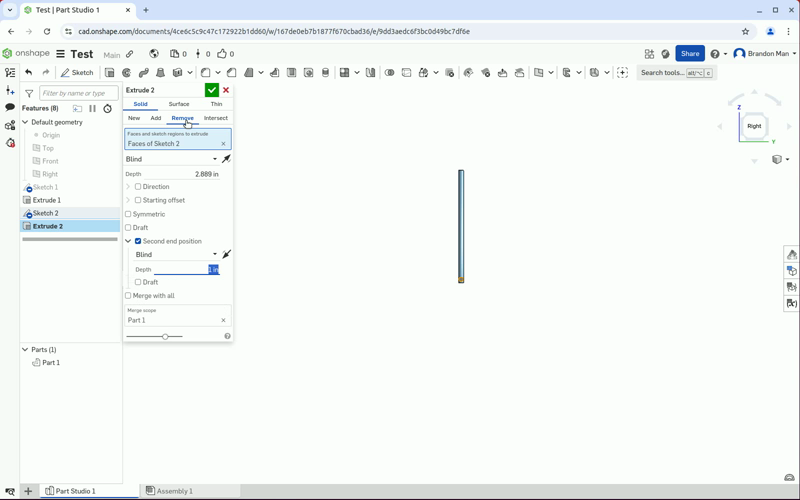
text(0.722)
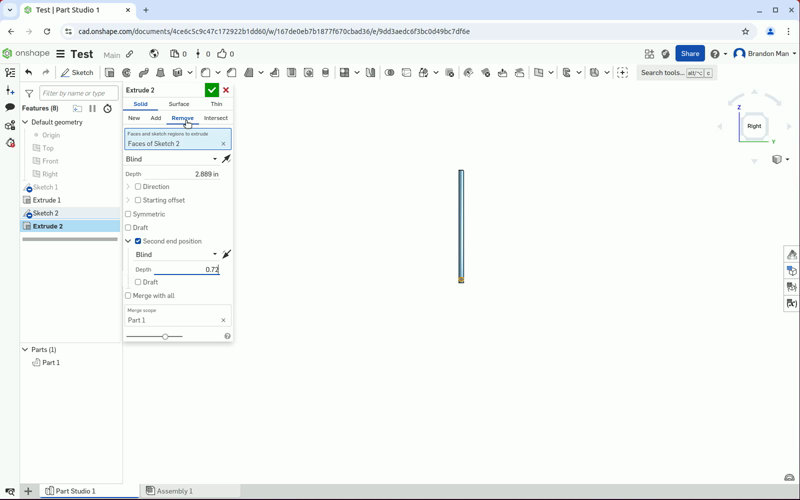
key(tab, 2)
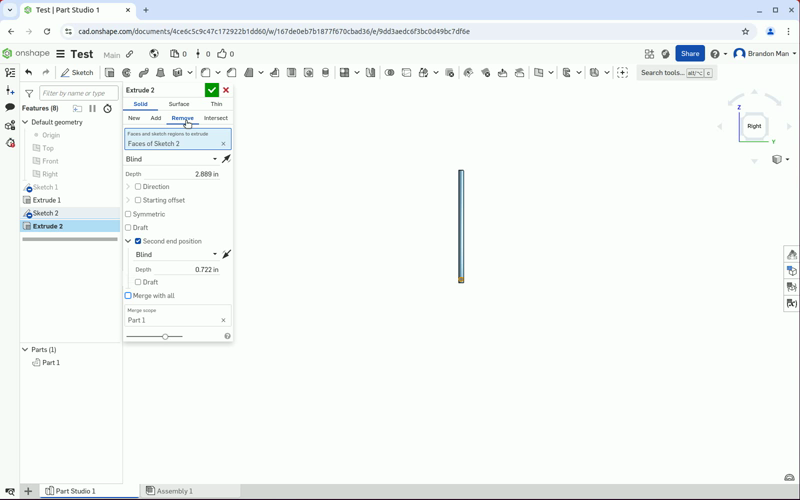
key(space)
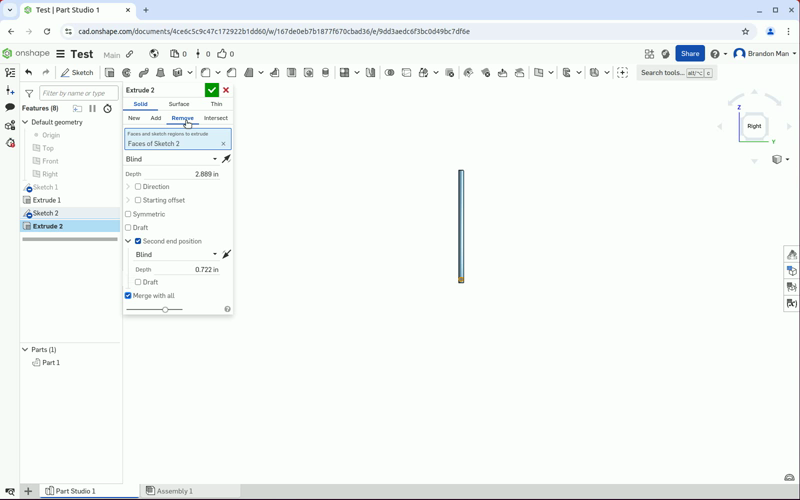
key(enter)
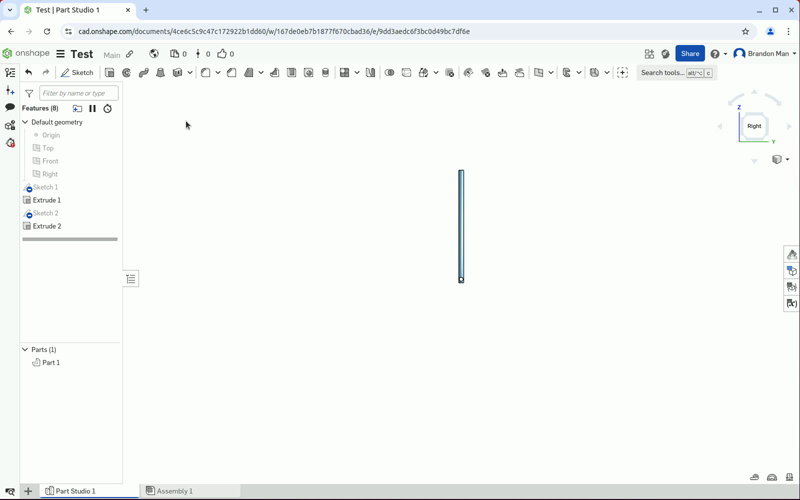
key(shift+h)
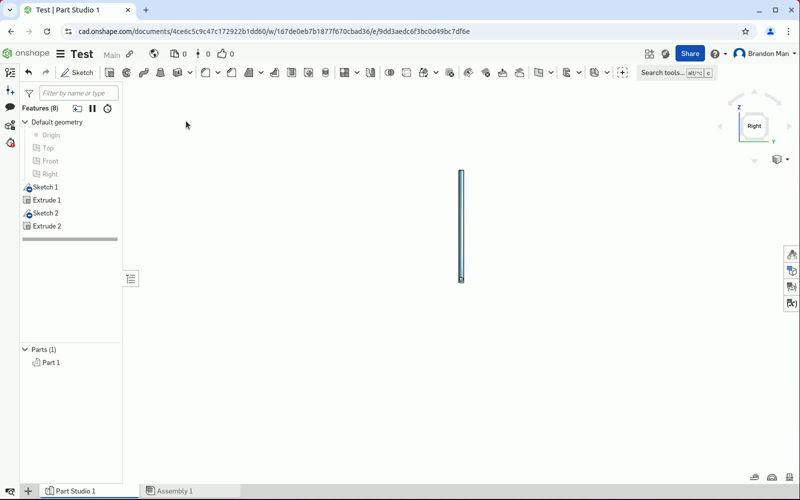
key(shift+h)
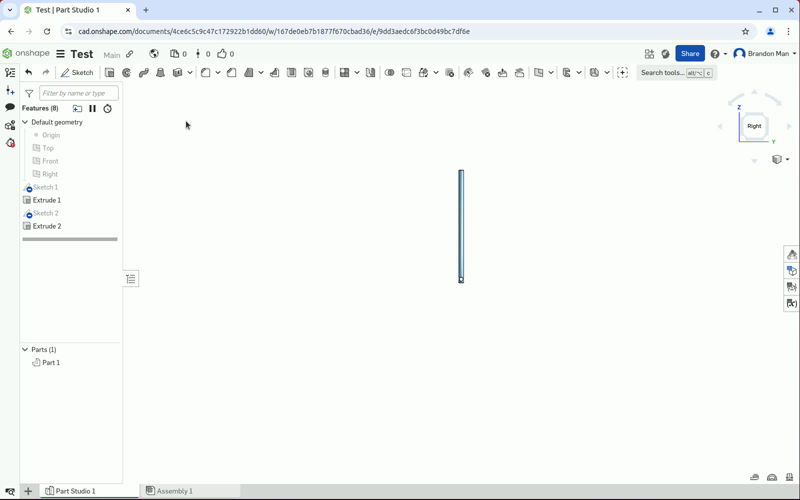
mouse_move(73, 189)
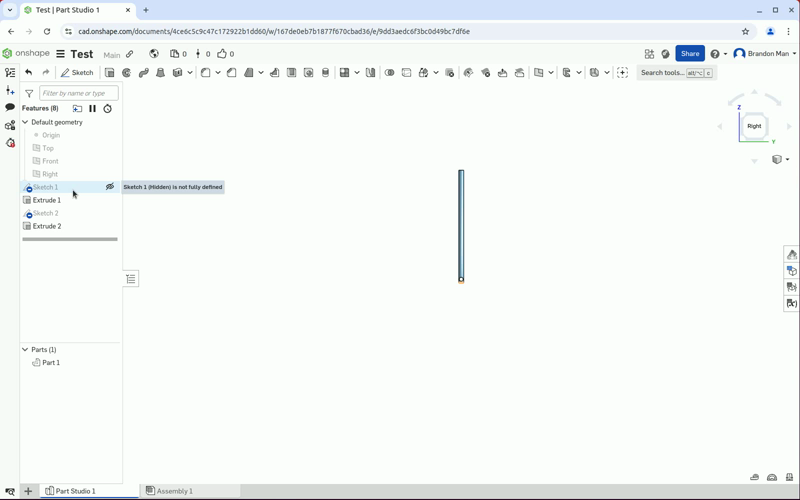
click(73, 189)
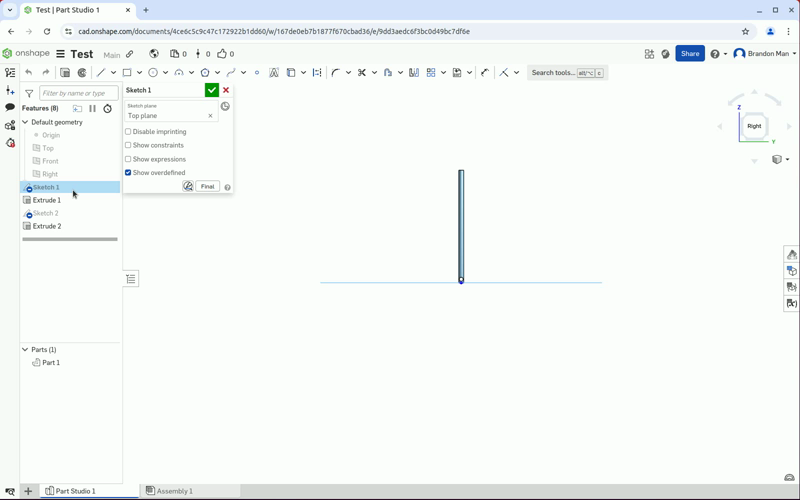
mouse_move(229, 92)
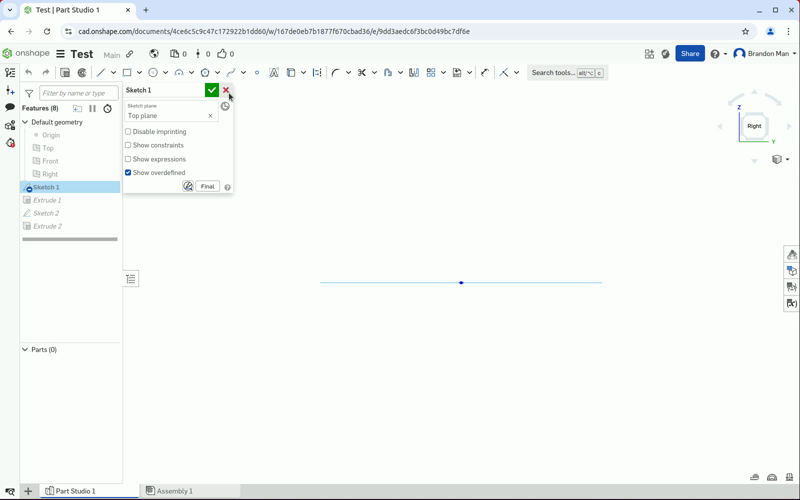
click(229, 92)
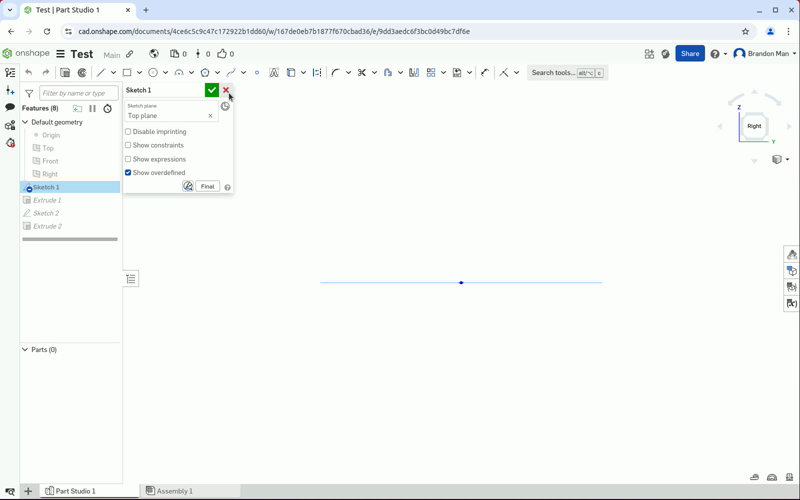
key(shift+s)
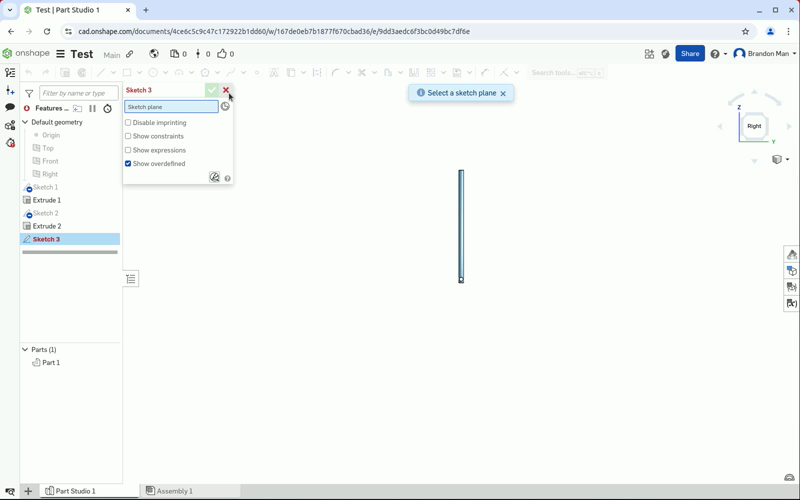
mouse_move(73, 176)
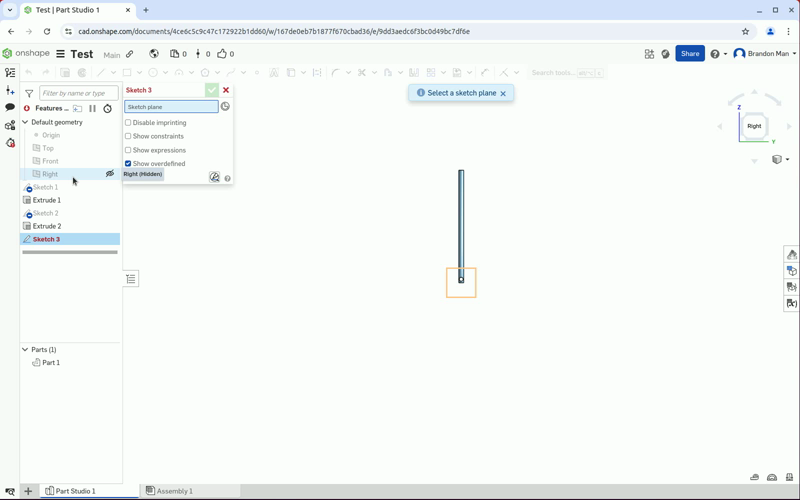
click(73, 176)
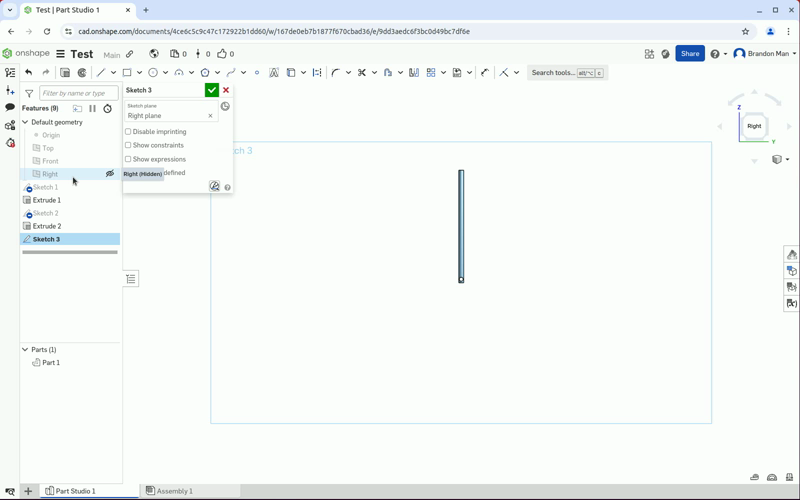
mouse_move(73, 352)
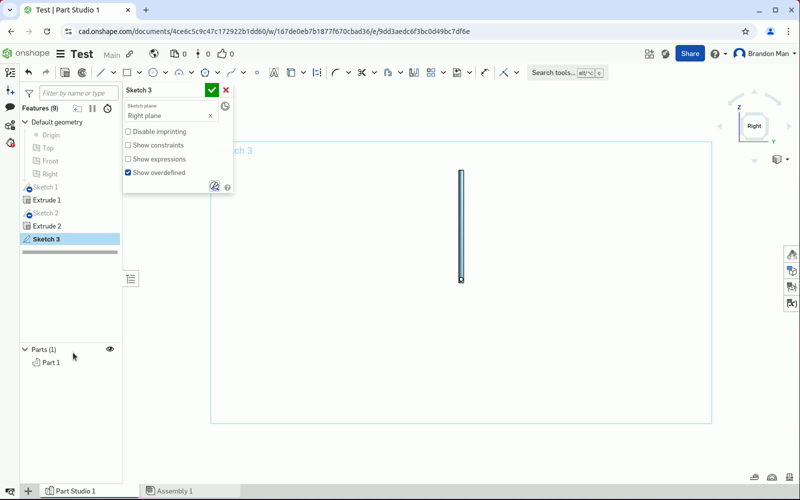
key(y)
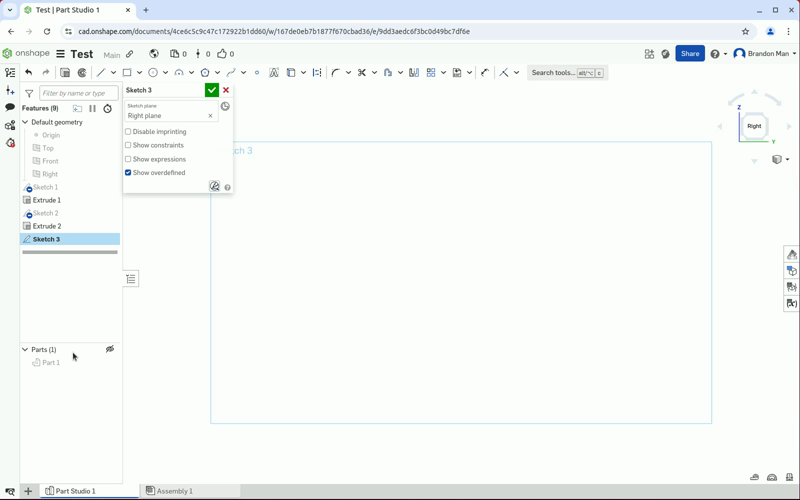
key(c)
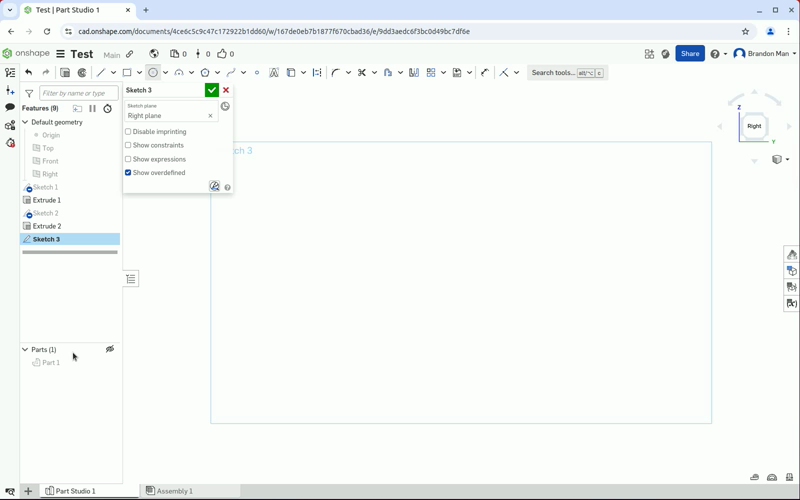
key_down(shift)
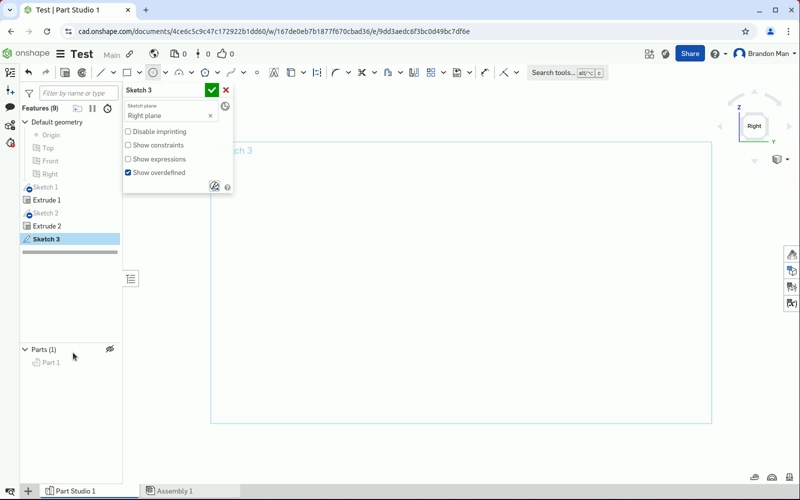
mouse_move(461, 270)
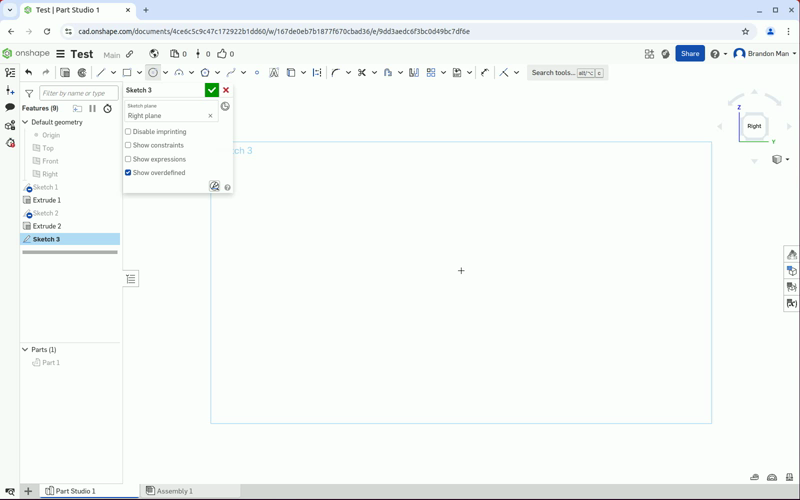
click(461, 270)
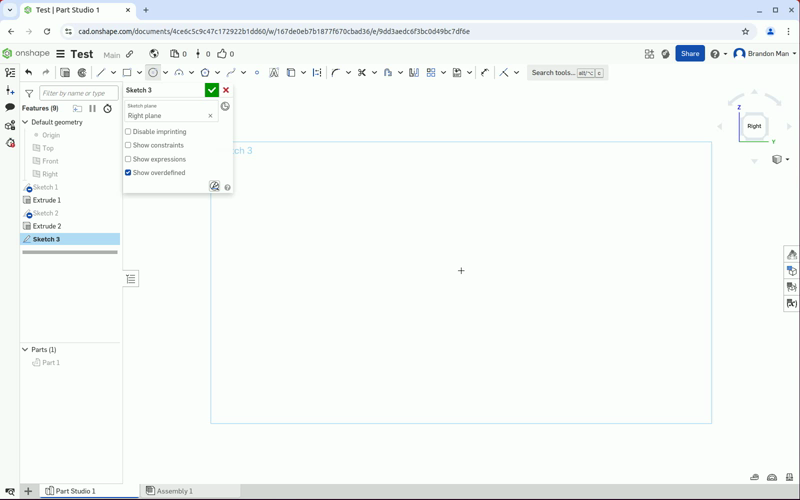
key_up(shift)
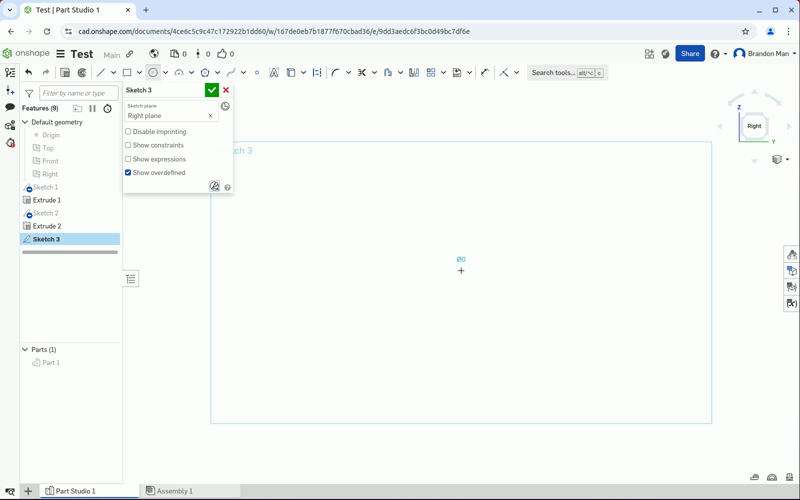
mouse_move(463, 270)
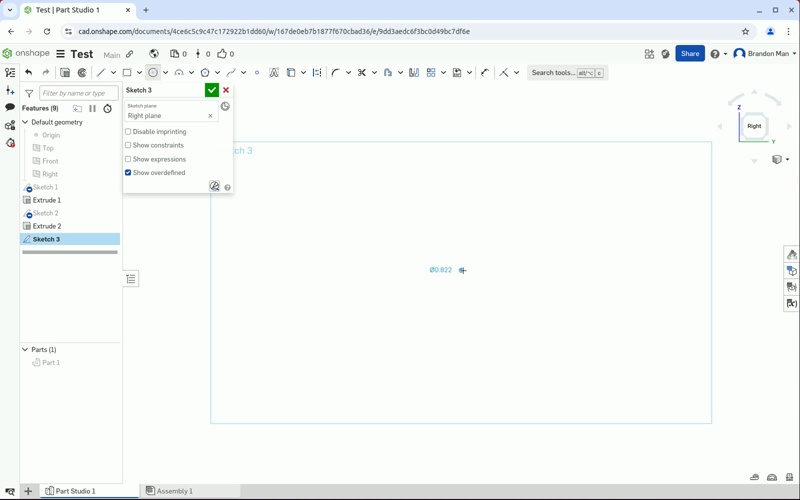
scroll(6)
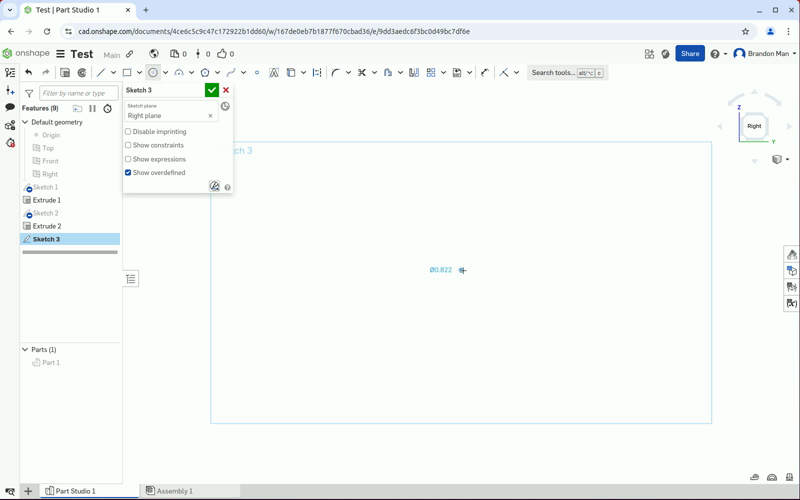
scroll(6)
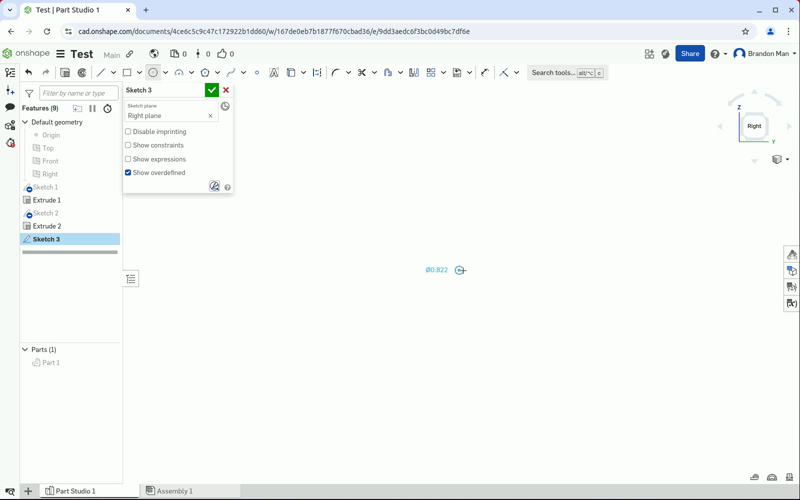
scroll(6)
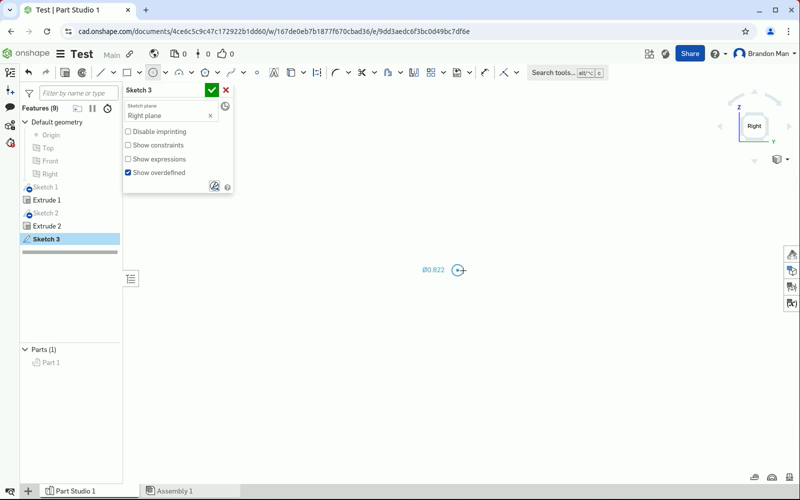
scroll(6)
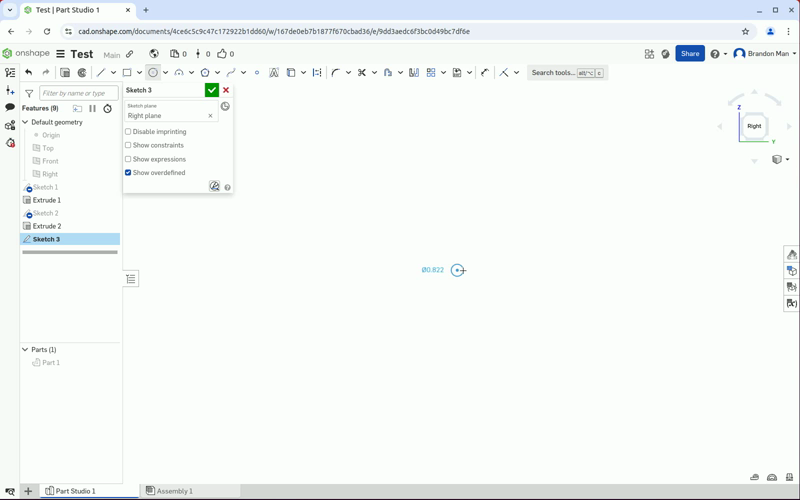
scroll(6)
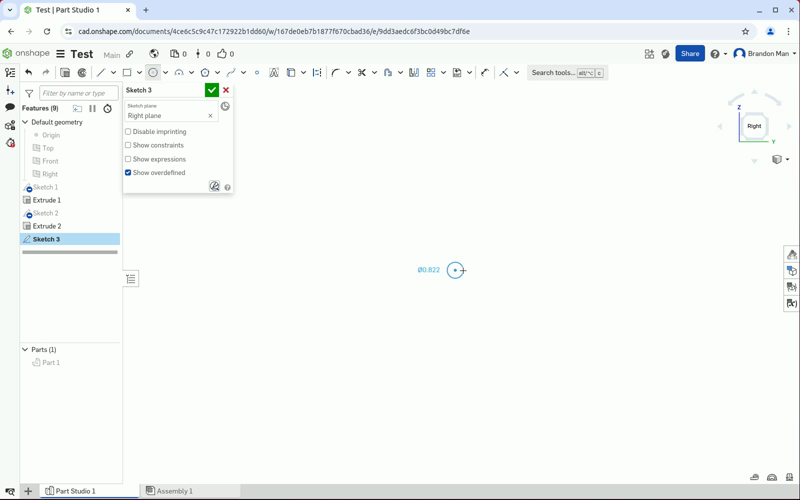
scroll(6)
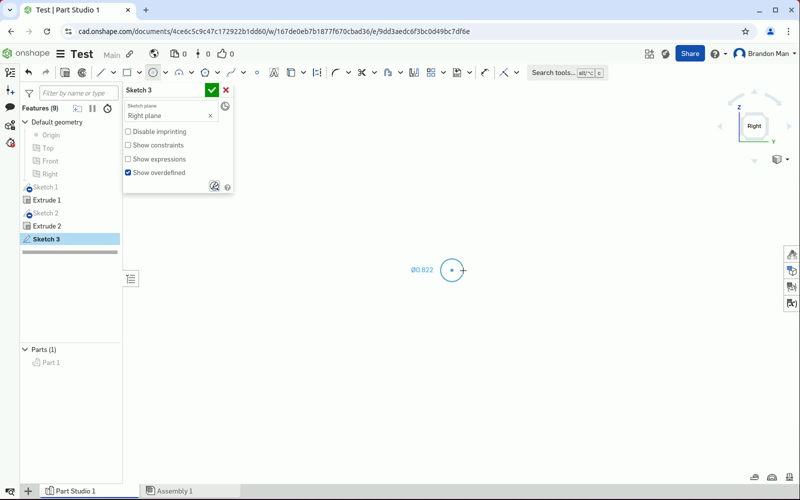
scroll(6)
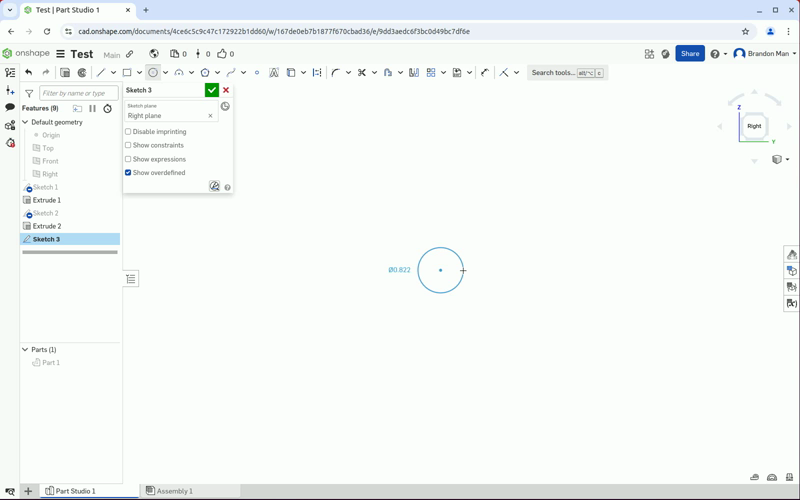
click(463, 270)
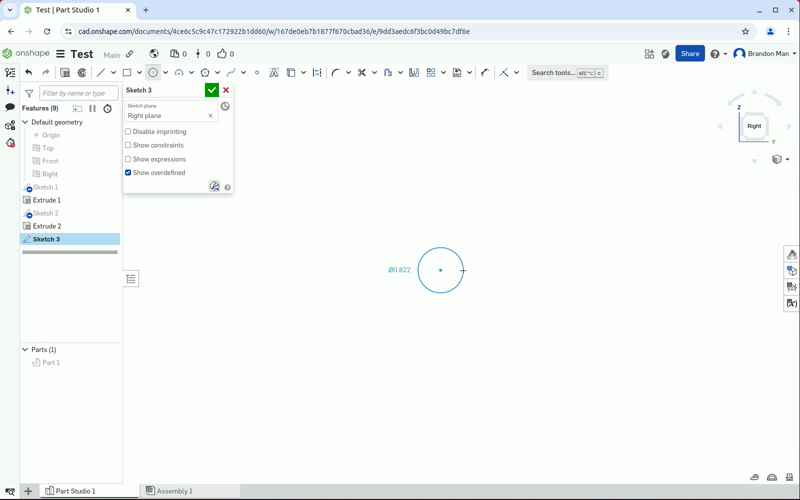
scroll(-6)
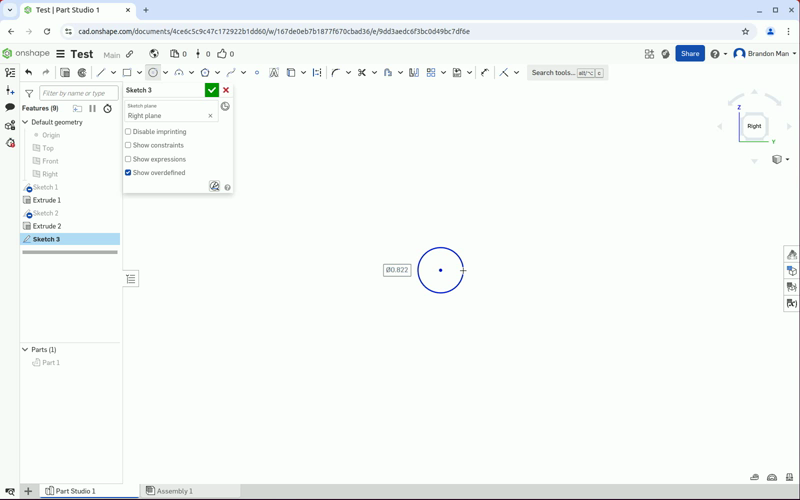
scroll(-6)
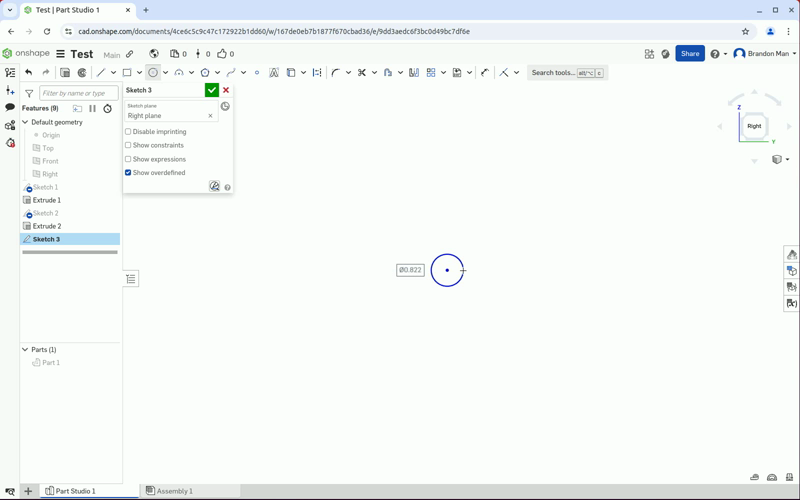
scroll(-6)
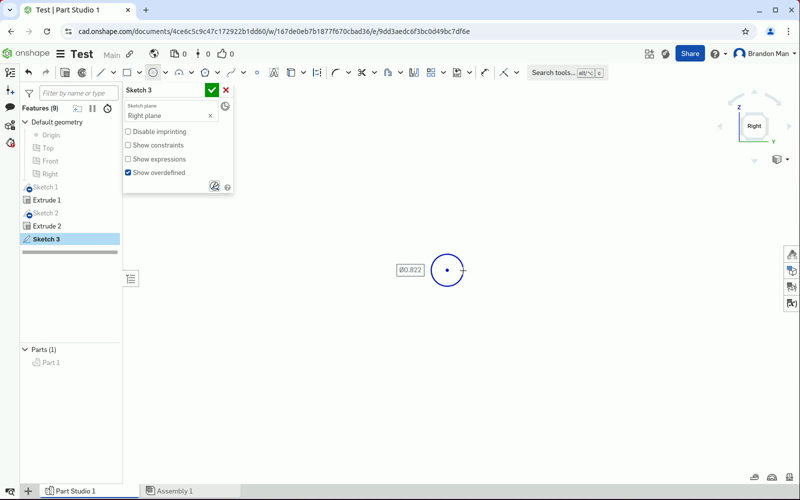
scroll(-6)
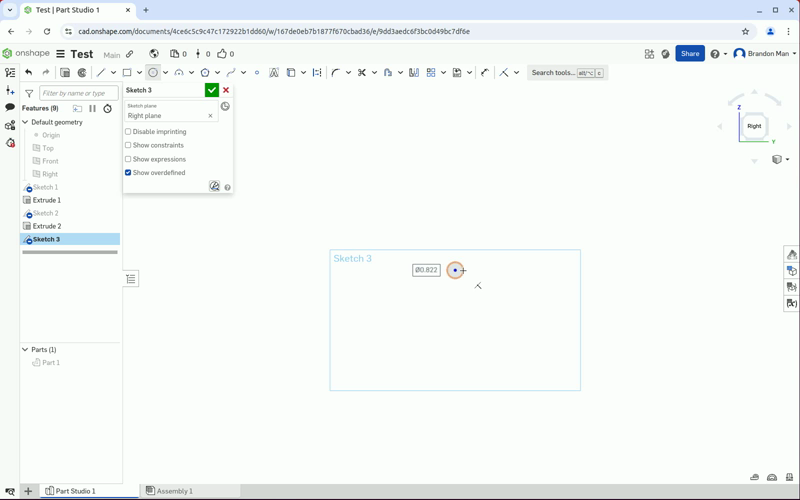
scroll(-6)
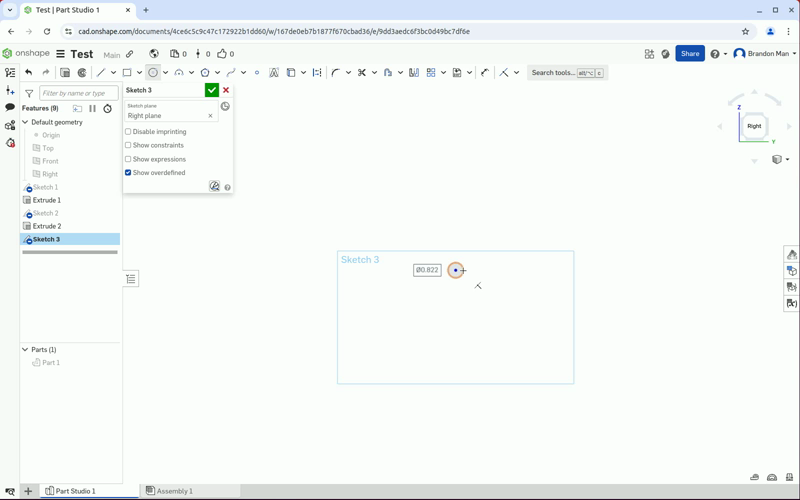
scroll(-6)
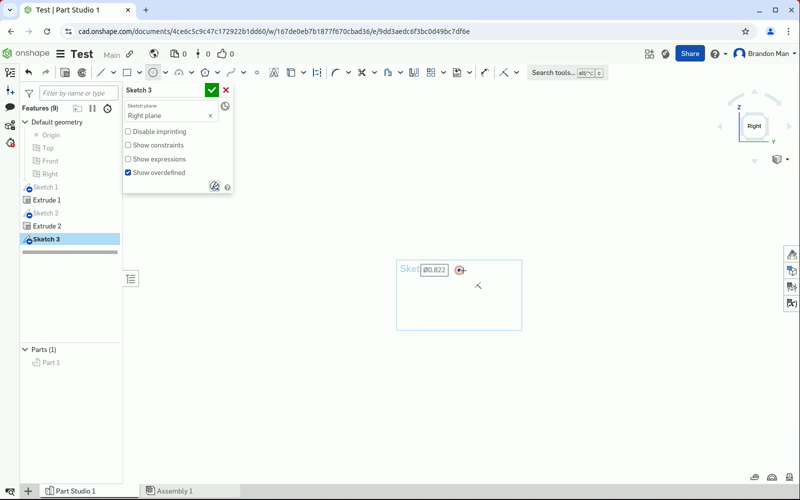
scroll(-6)
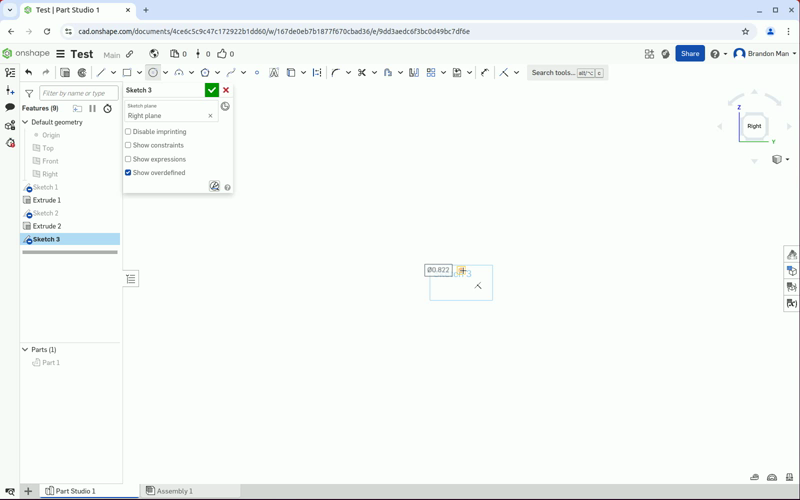
key(esc)
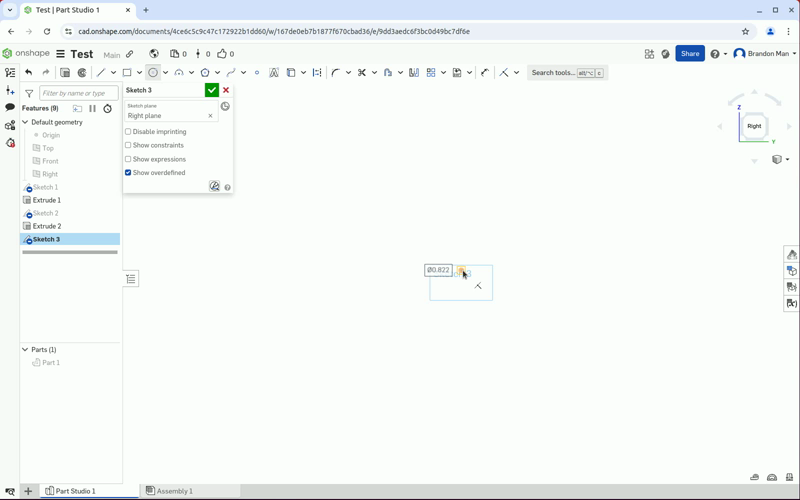
mouse_move(462, 269)
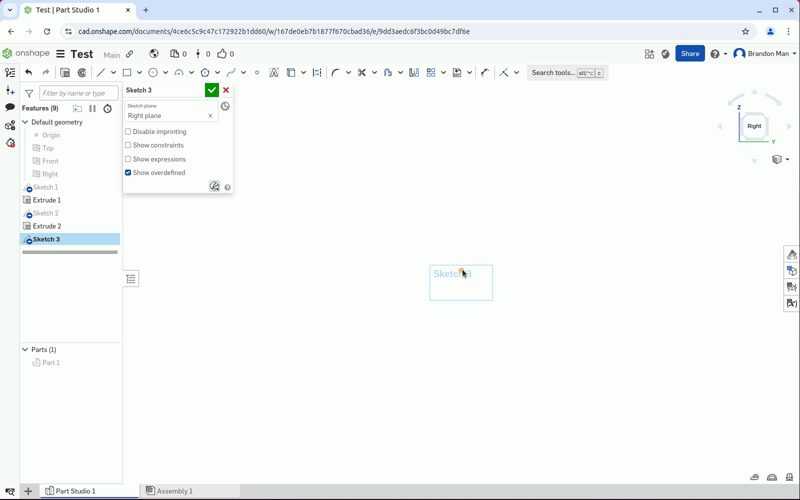
scroll(6)
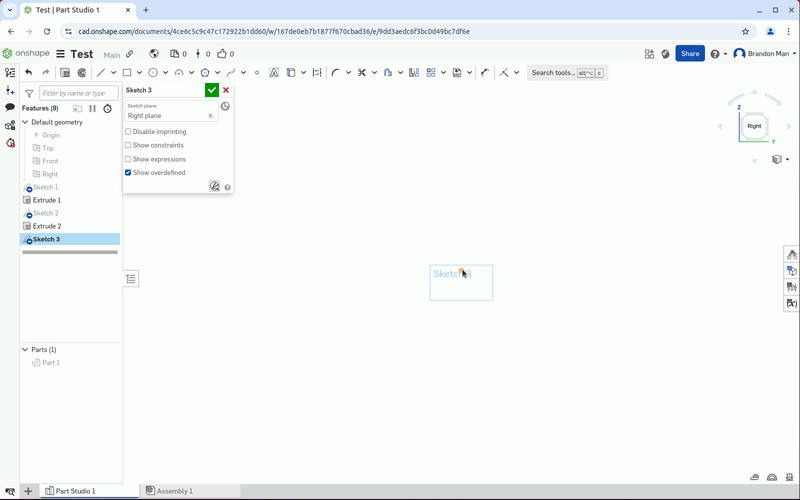
scroll(6)
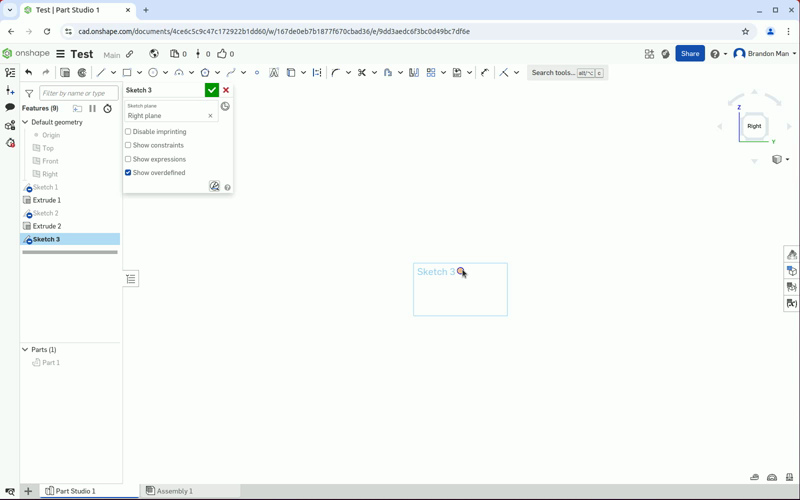
scroll(6)
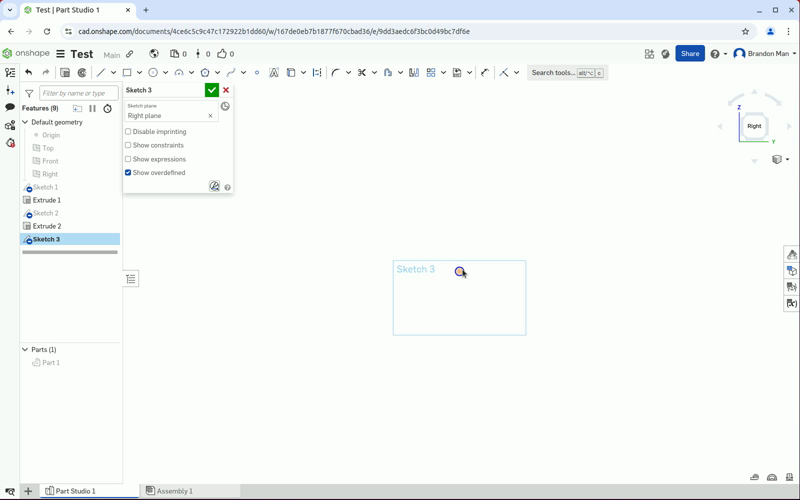
scroll(6)
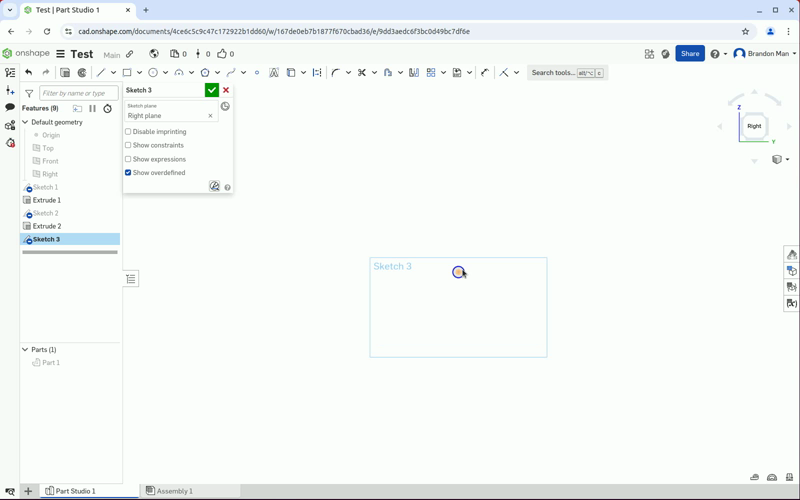
scroll(6)
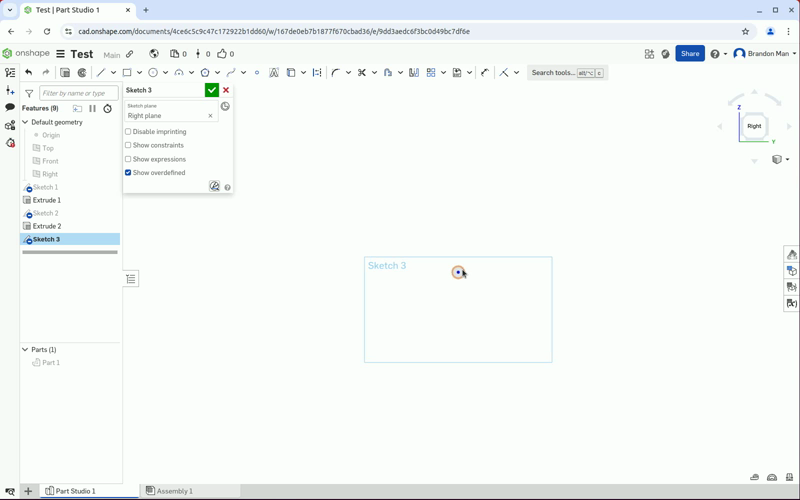
scroll(6)
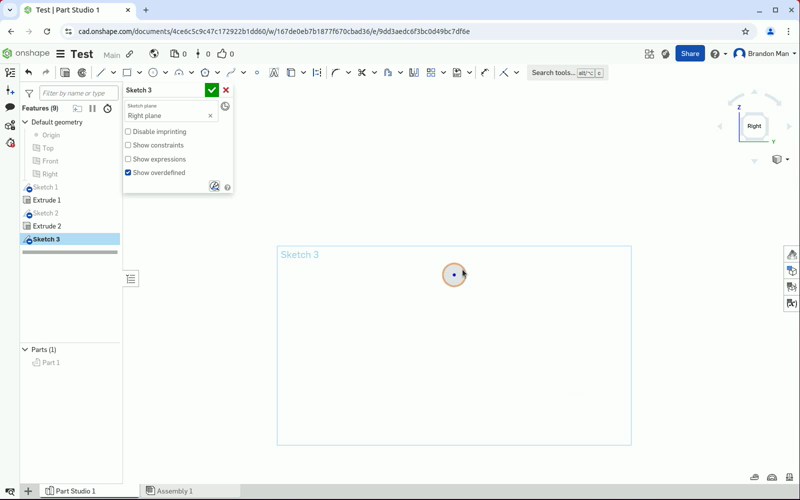
scroll(6)
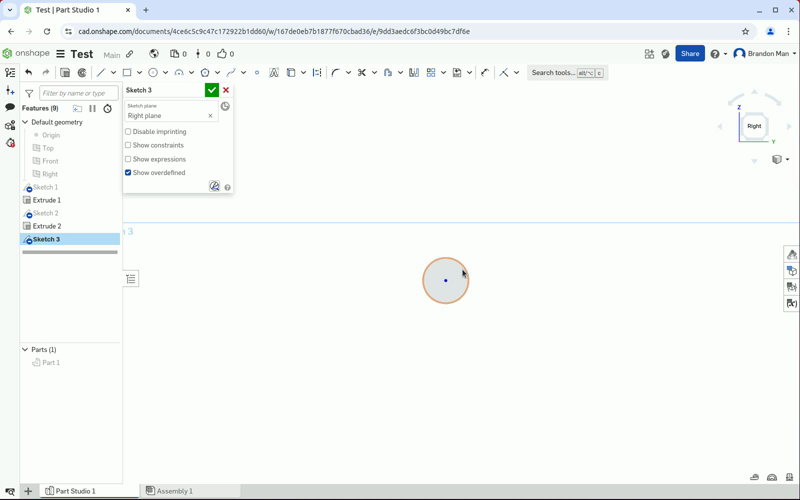
click(462, 269)
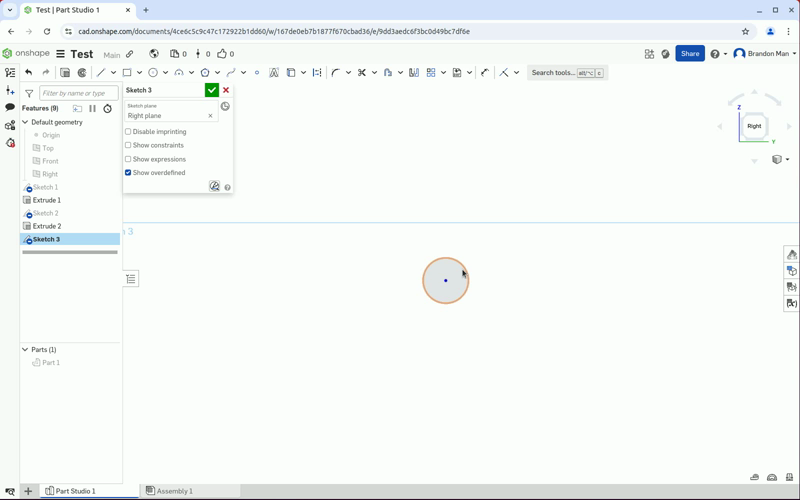
scroll(-6)
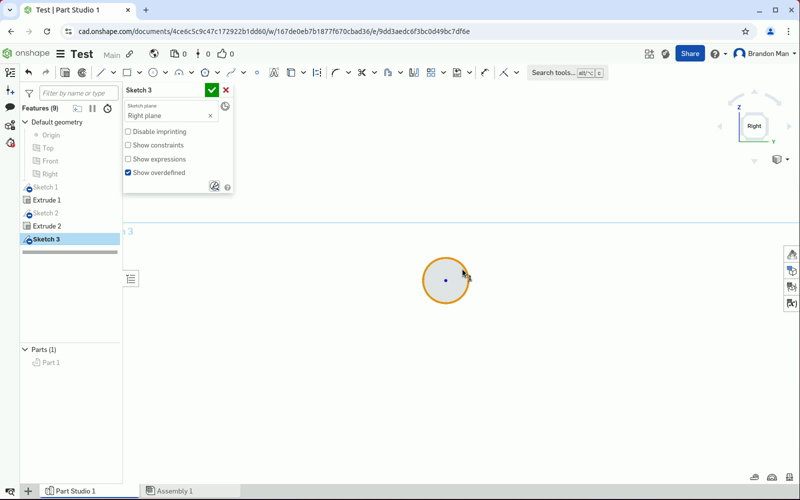
scroll(-6)
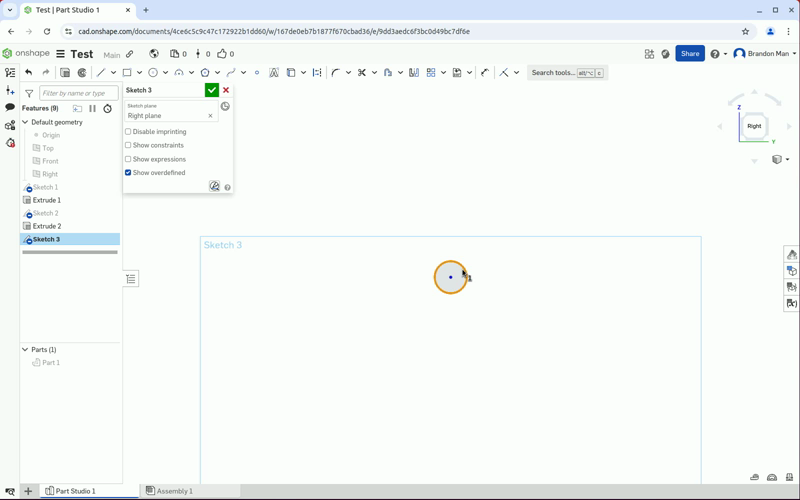
scroll(-6)
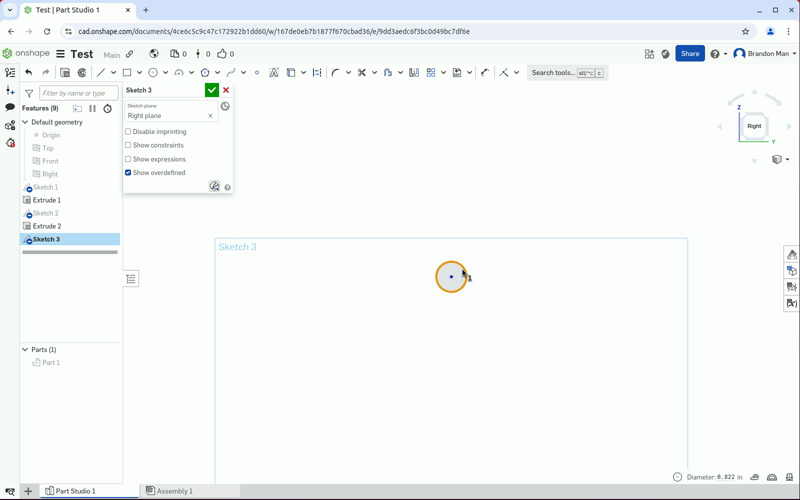
scroll(-6)
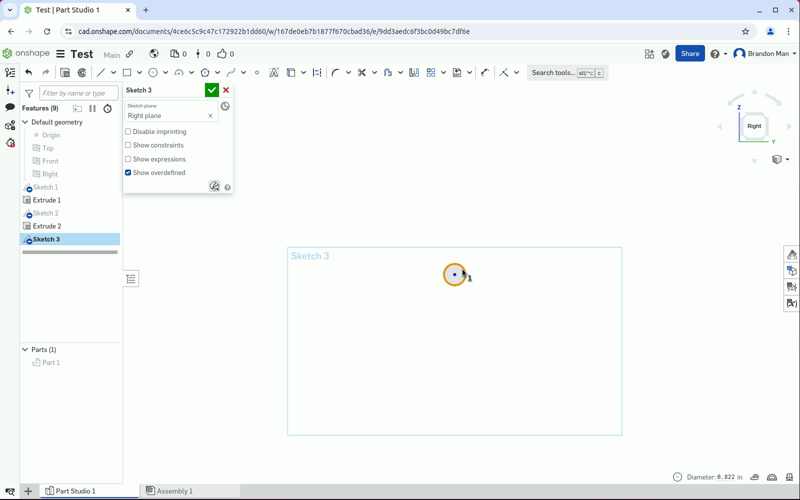
scroll(-6)
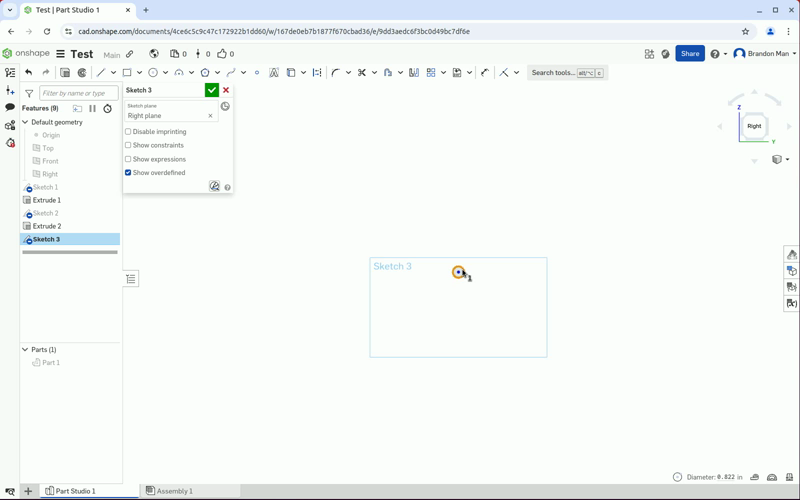
scroll(-6)
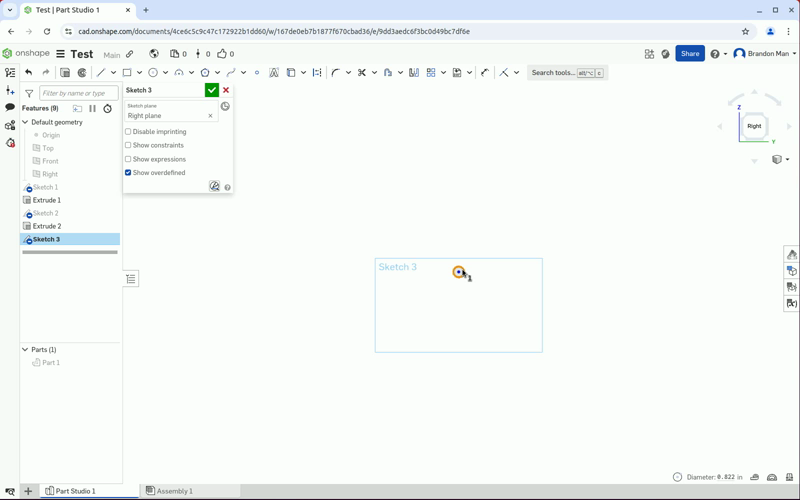
scroll(-6)
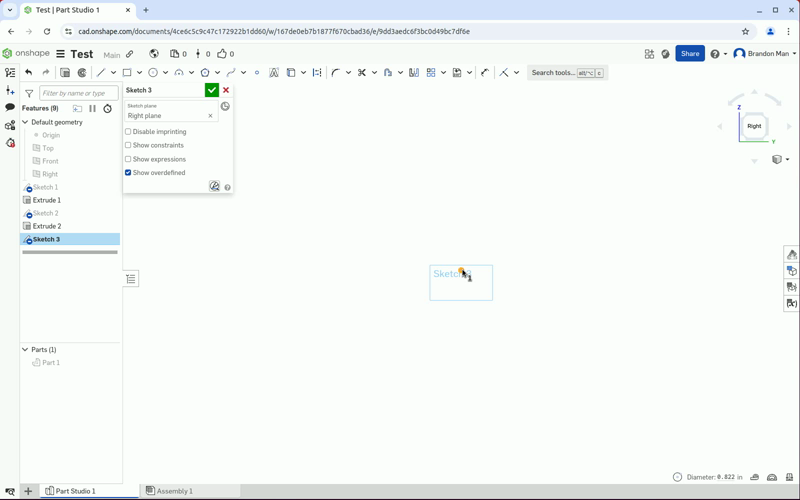
mouse_move(73, 352)
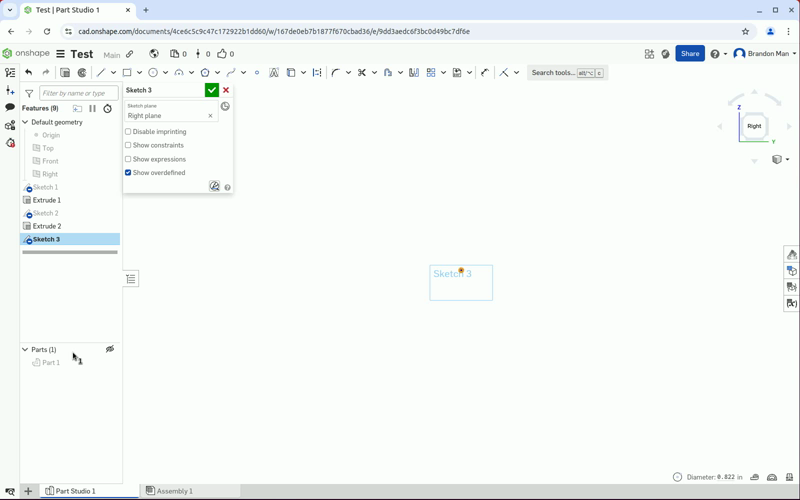
key(shift+y)
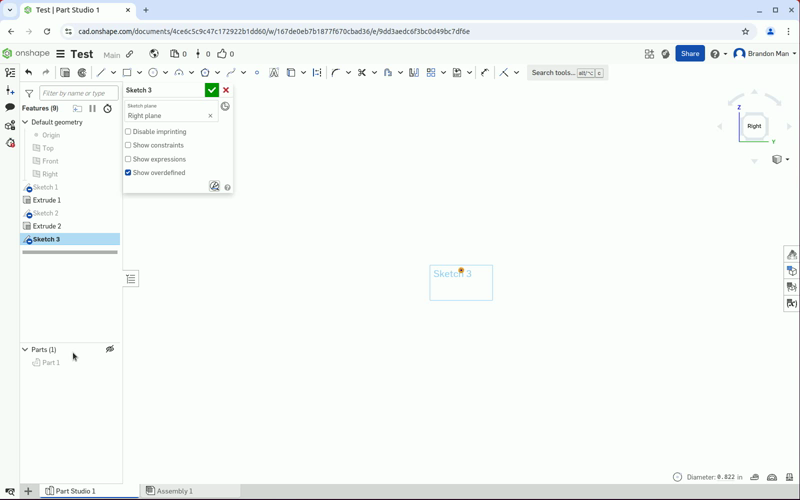
key(shift+e)
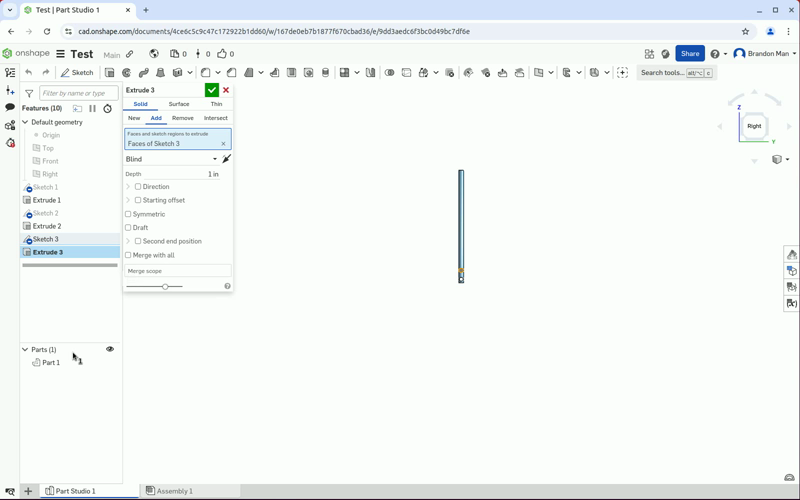
mouse_move(143, 106)
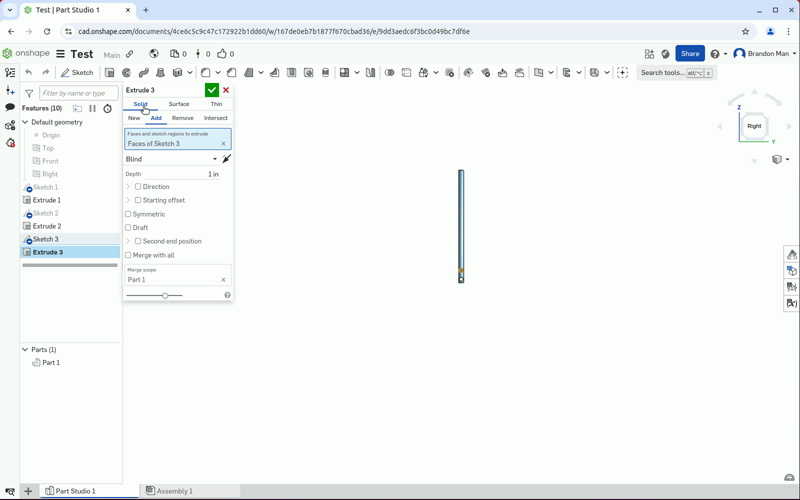
click(143, 106)
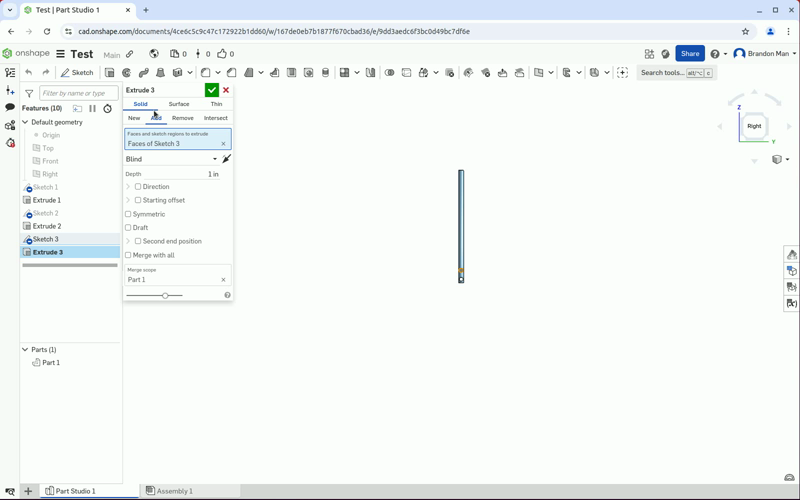
mouse_move(186, 120)
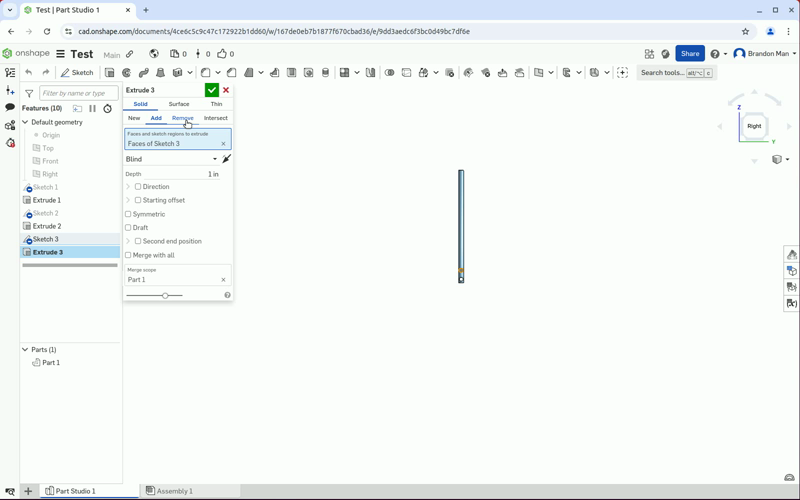
click(186, 120)
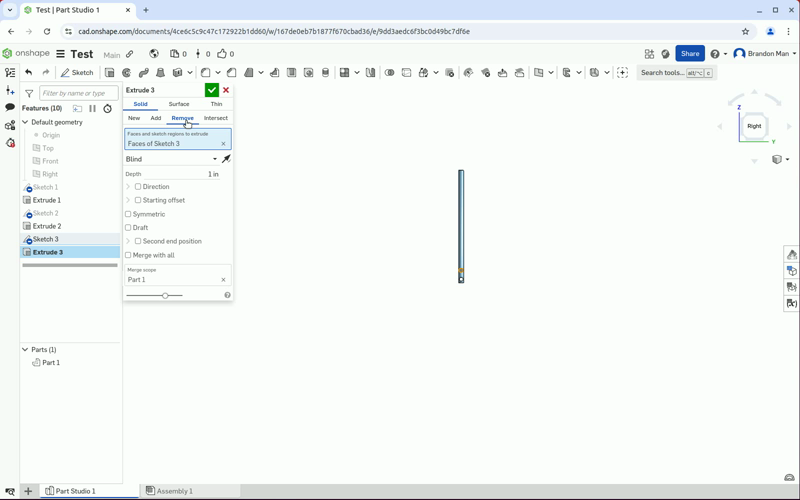
key(tab, 4)
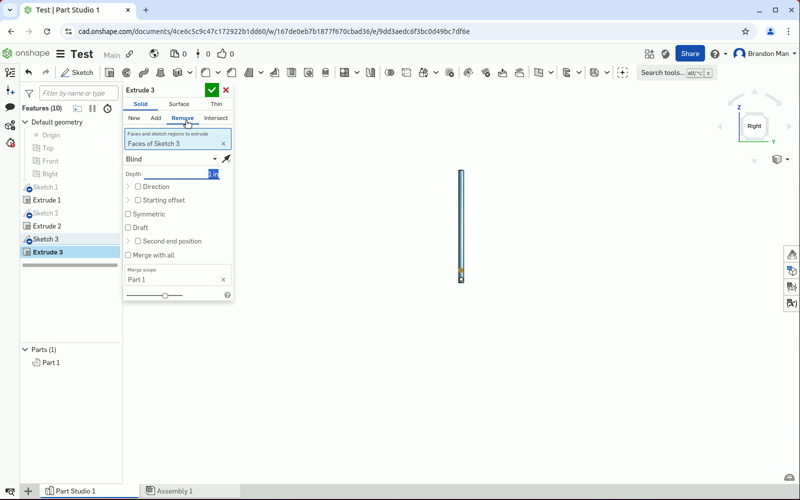
text(2.889)
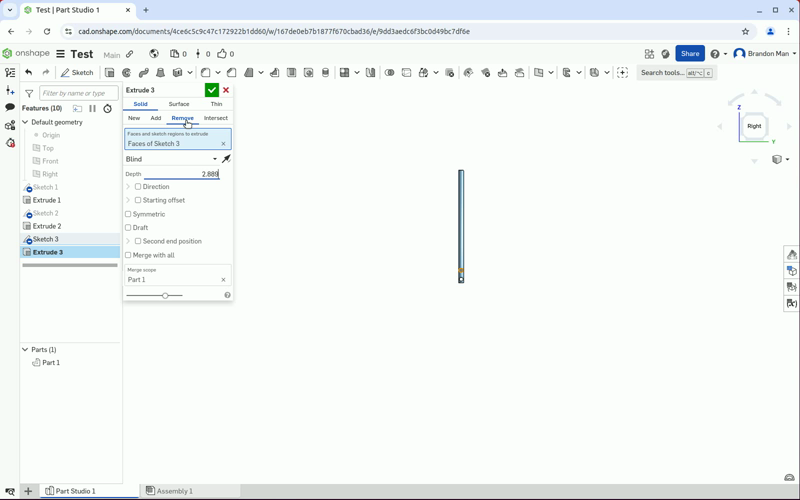
key(tab, 3)
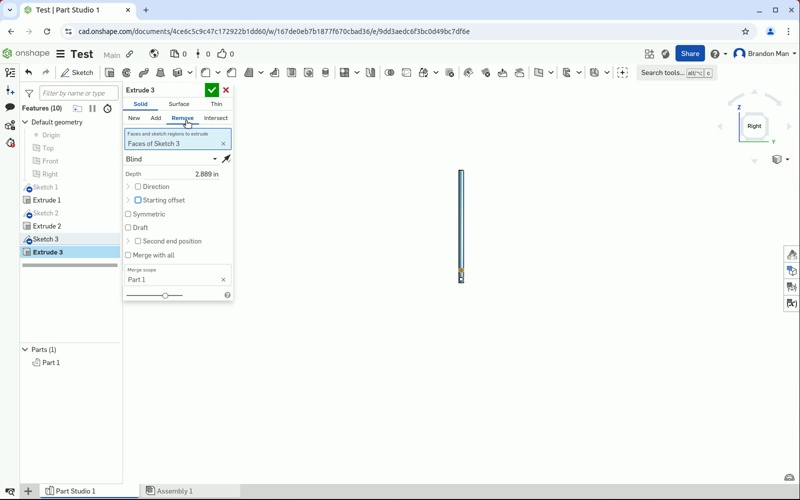
key(tab, 2)
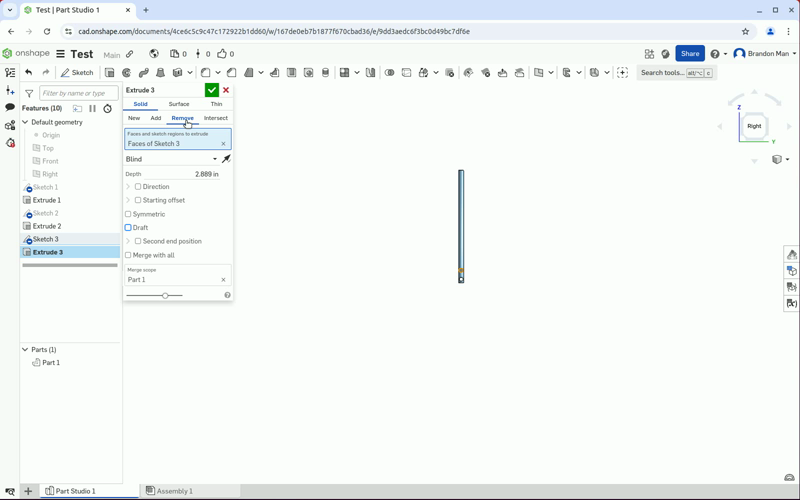
key(space)
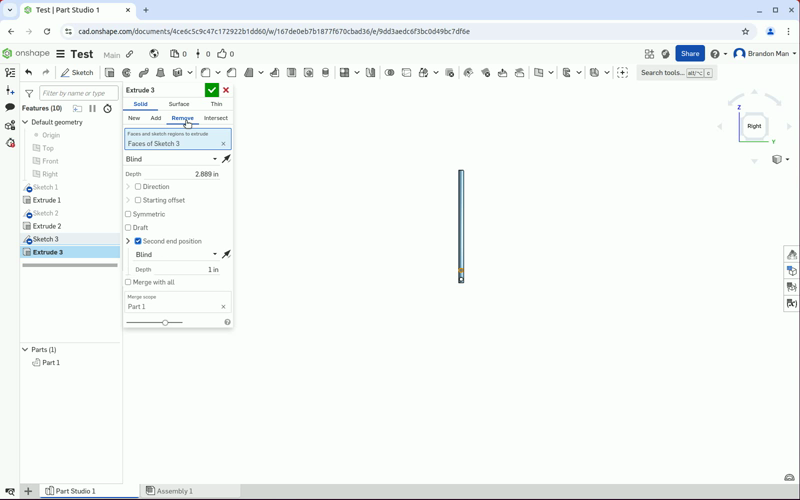
key(tab, 3)
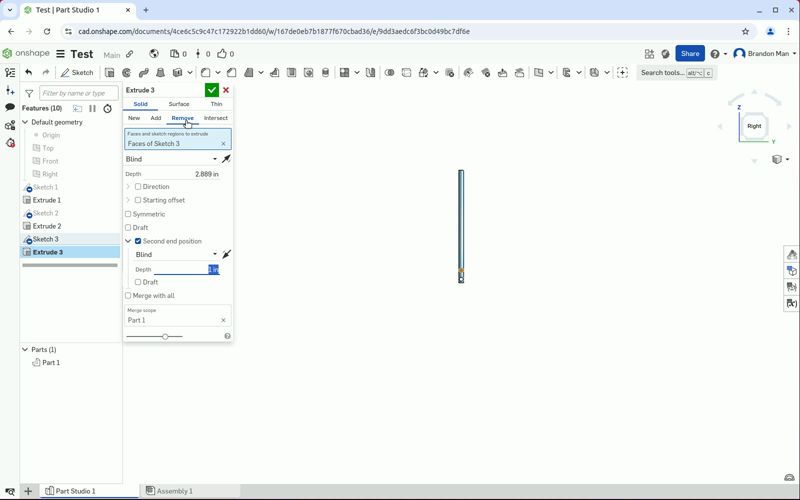
text(0.722)
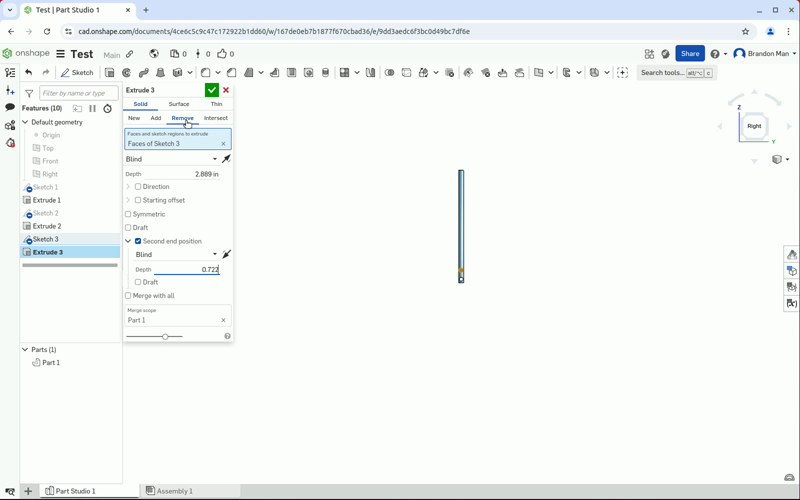
key(tab, 2)
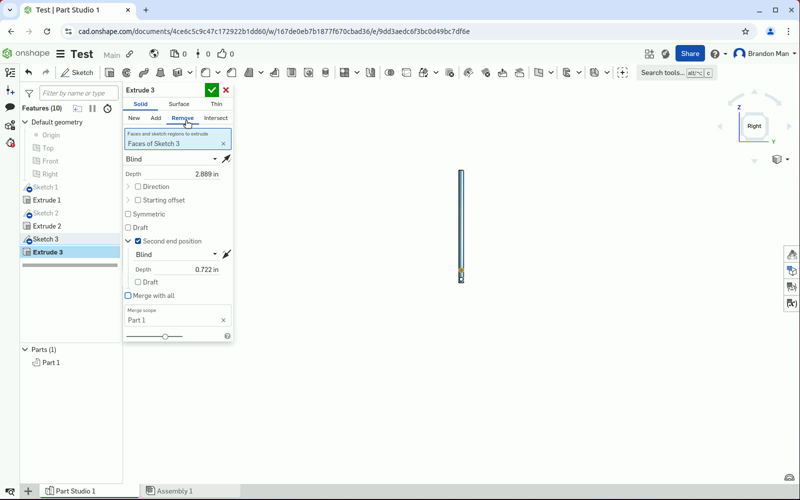
key(space)
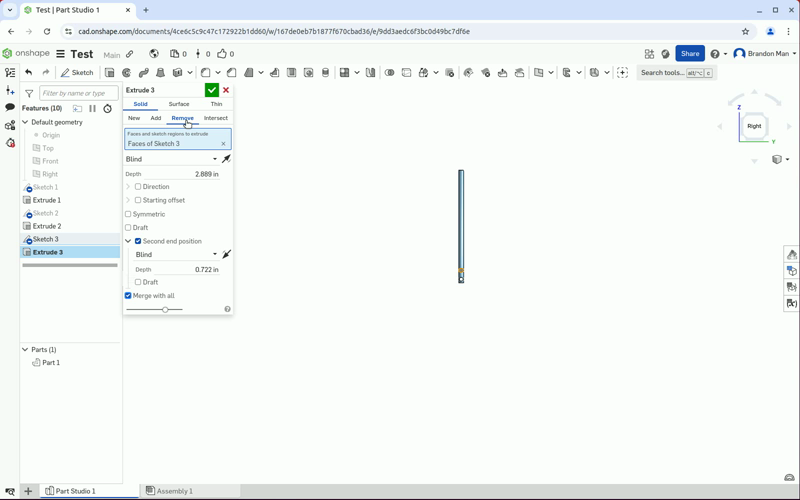
key(enter)
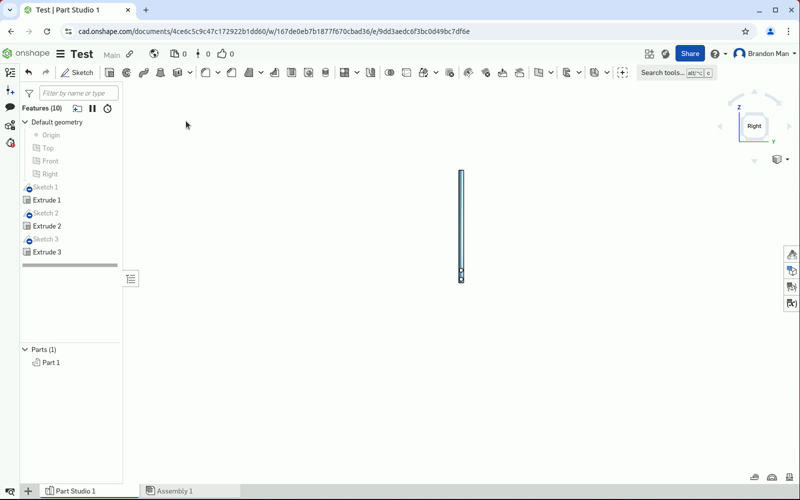
key(shift+h)
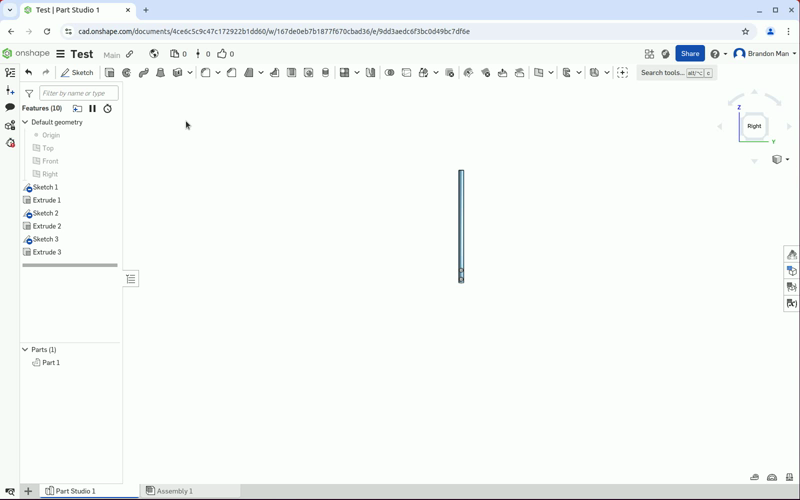
key(shift+h)
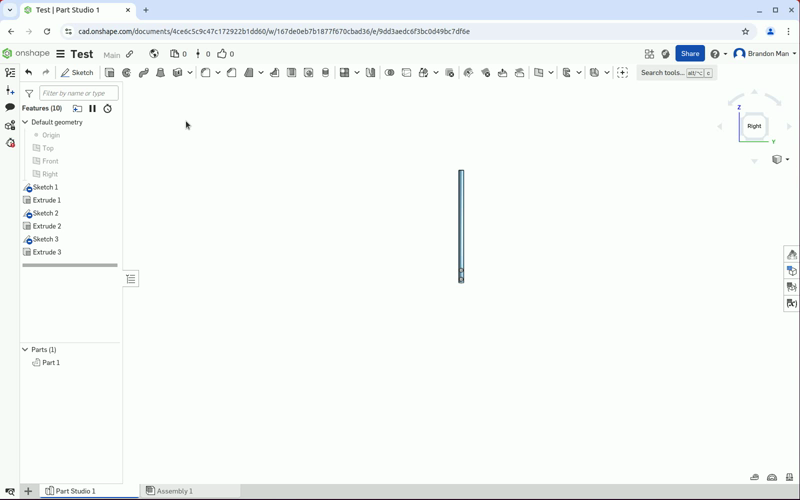
key(shift+7)
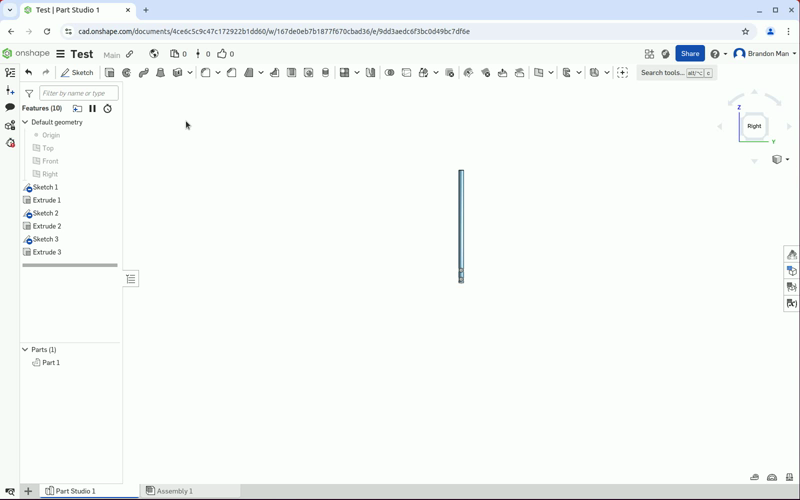
key(right, 2)
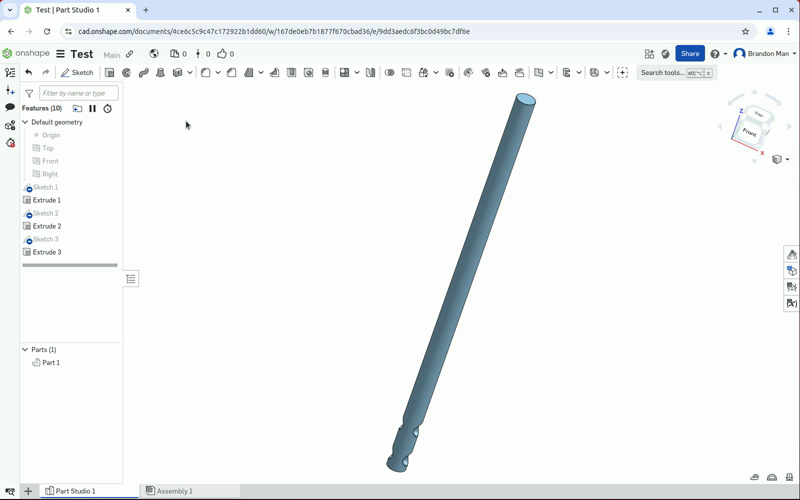
key(down, 2)
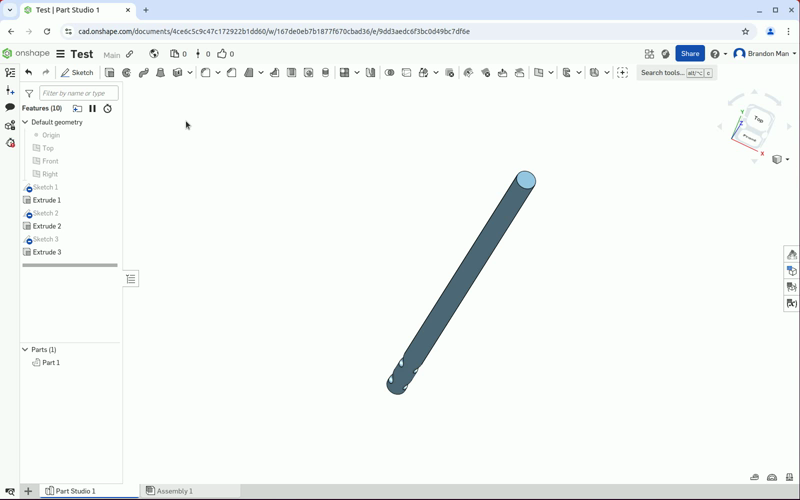
key(up, 2)
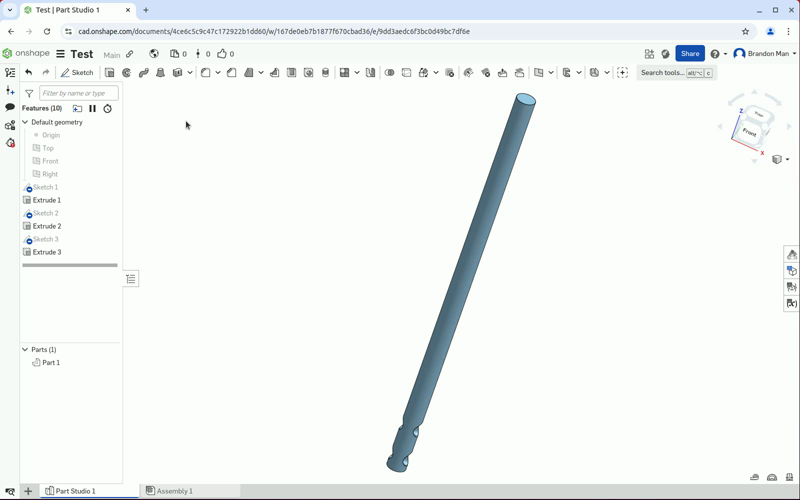
key(left, 2)
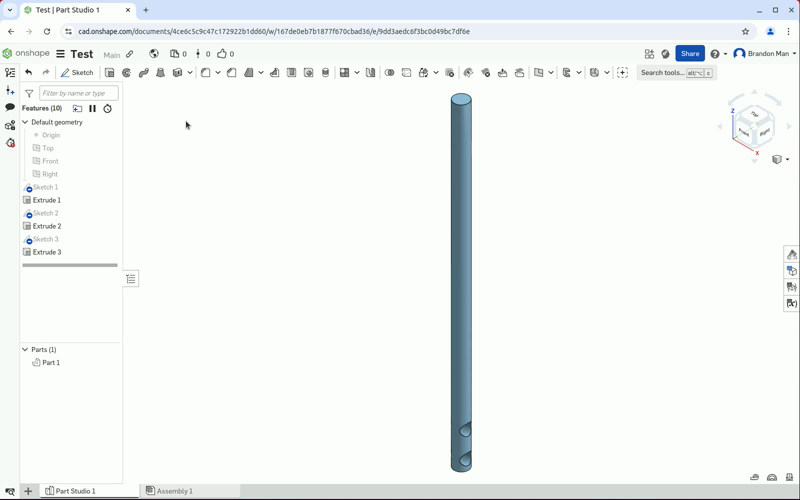
mouse_move(73, 189)
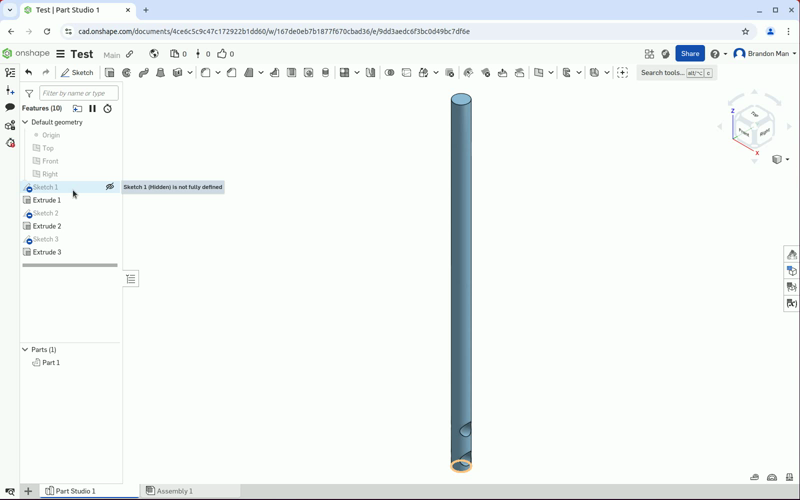
click(73, 189)